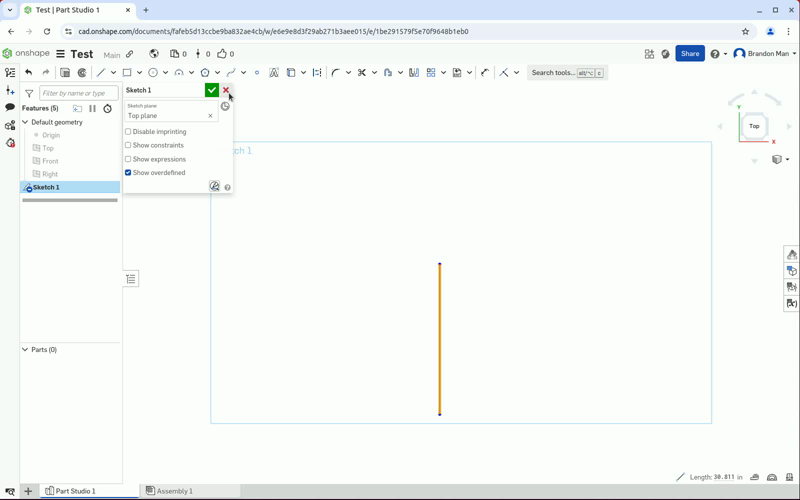
key(shift+h)
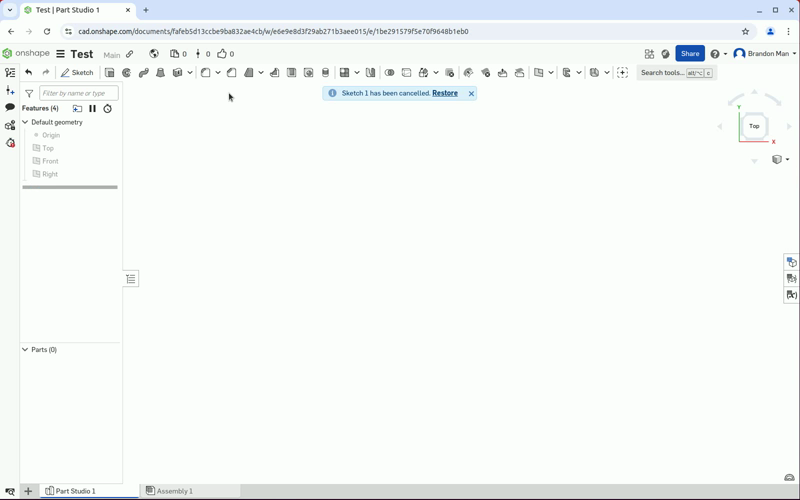
mouse_move(73, 352)
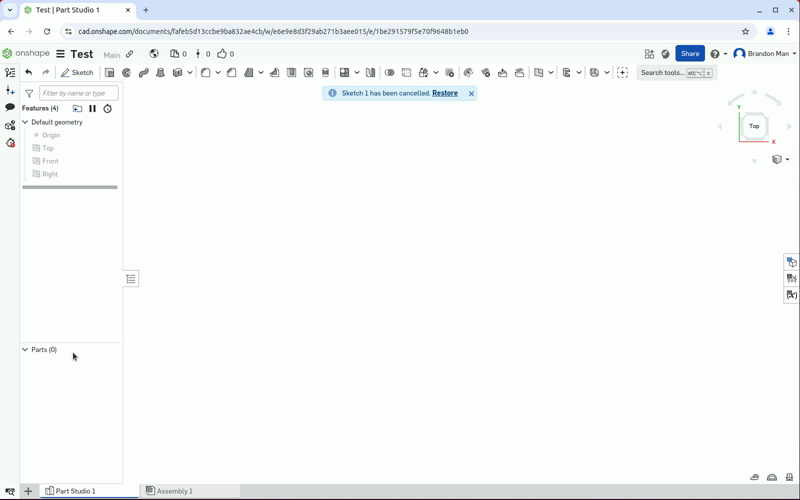
key(y)
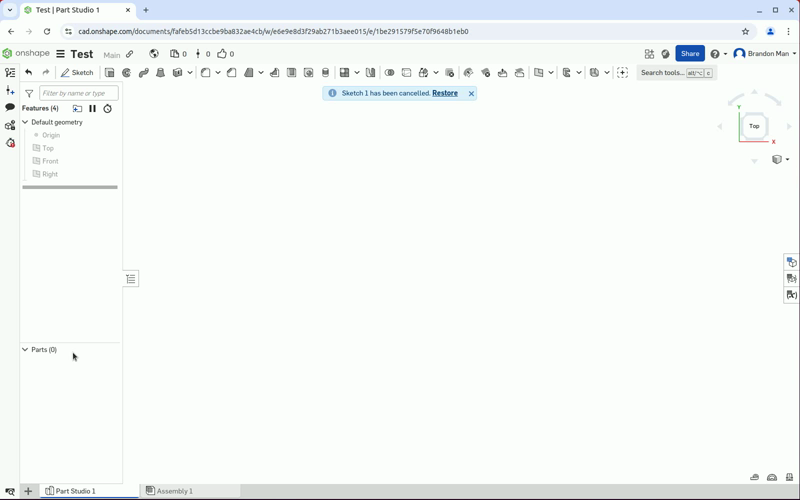
key(shift+p)
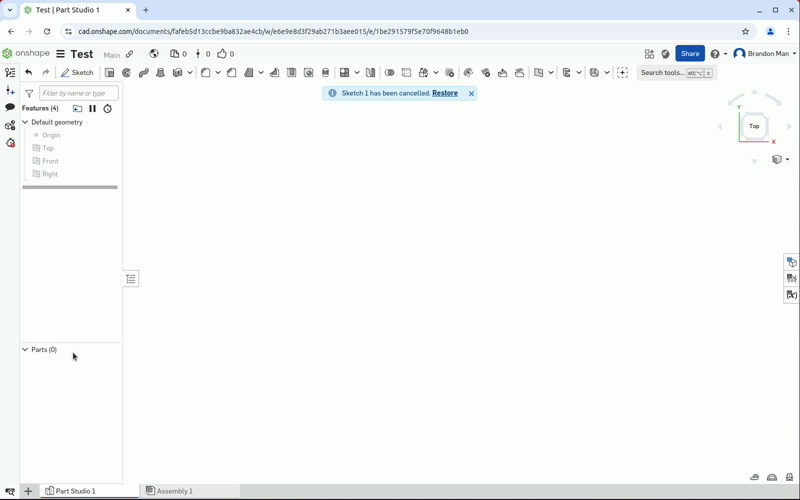
key(space)
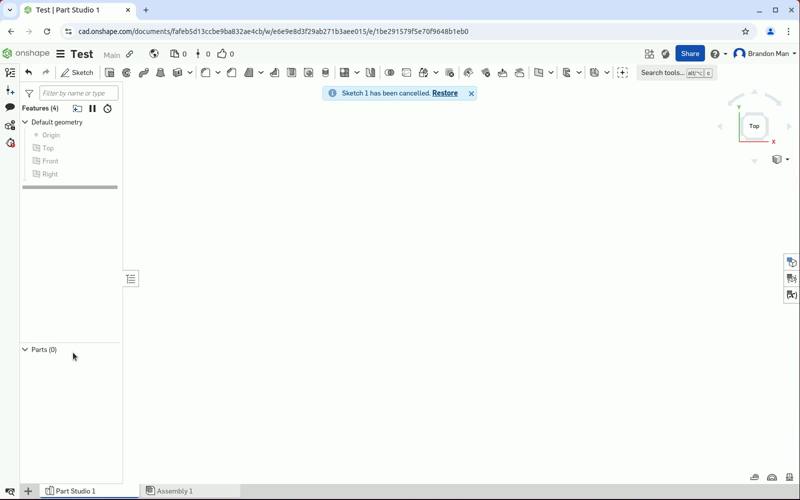
key_down(shift)
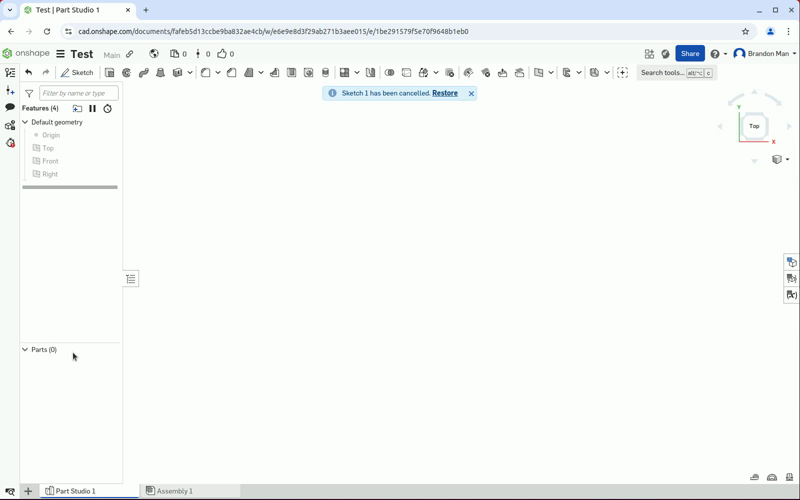
key(up)
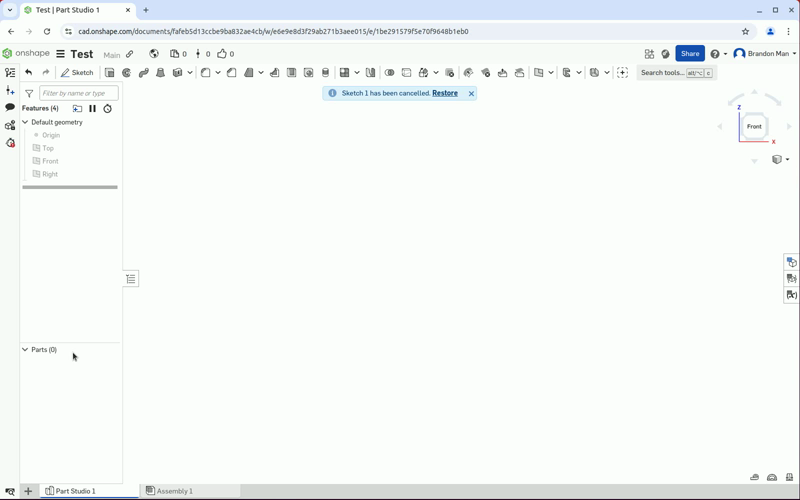
key_up(shift)
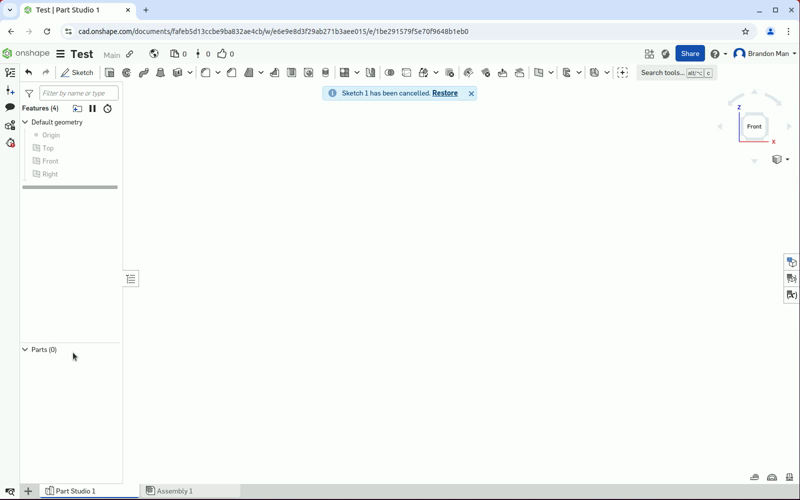
key(space)
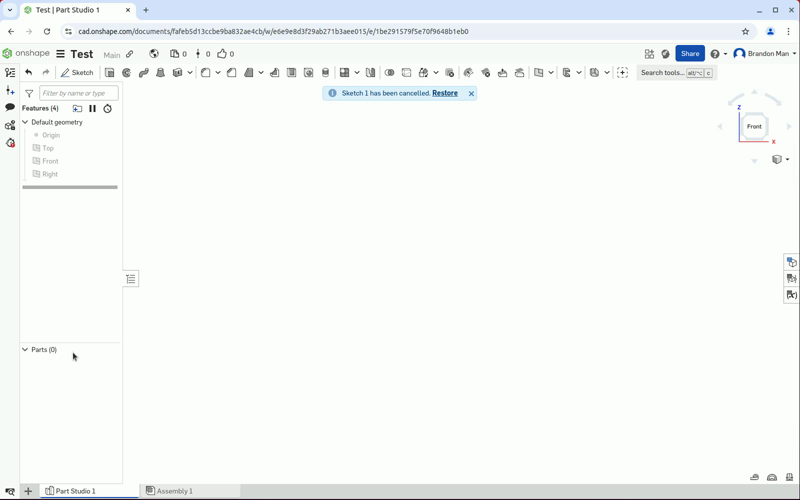
key_down(shift)
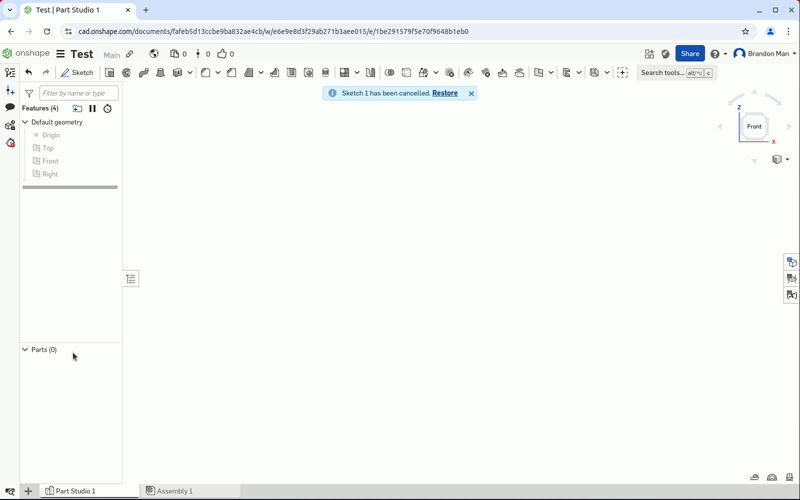
key(left)
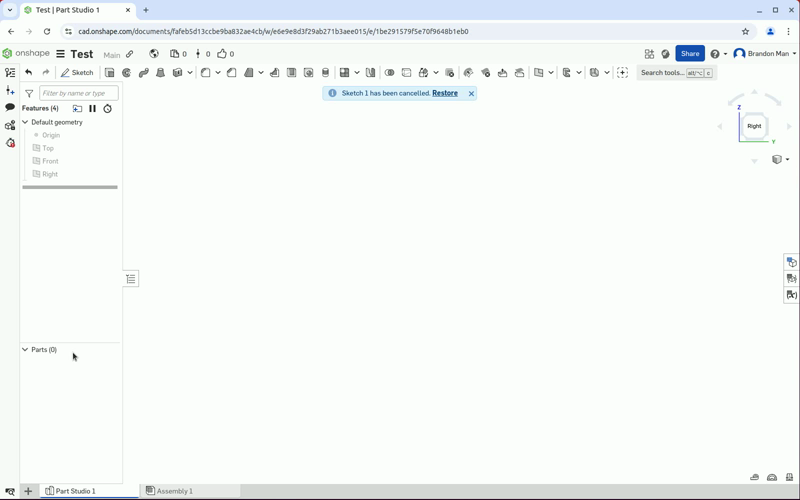
key_up(shift)
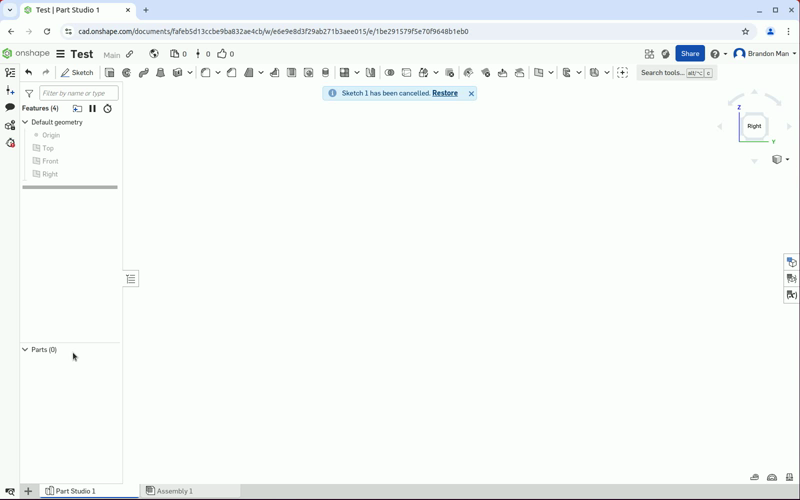
mouse_move(73, 352)
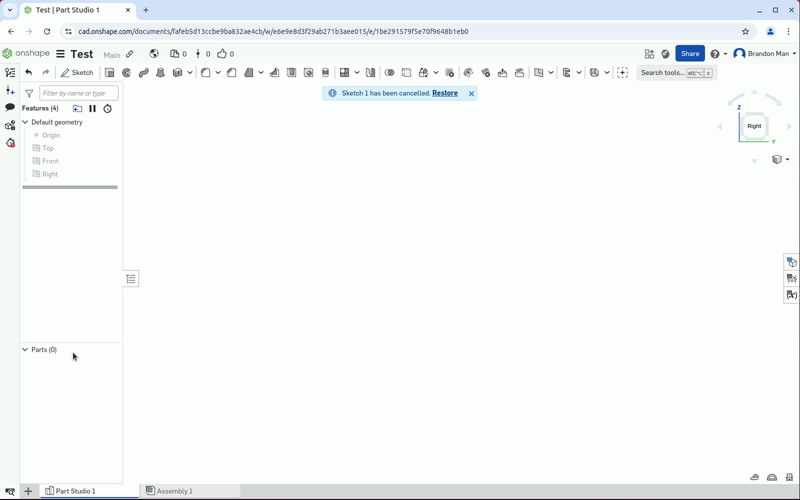
key(shift+y)
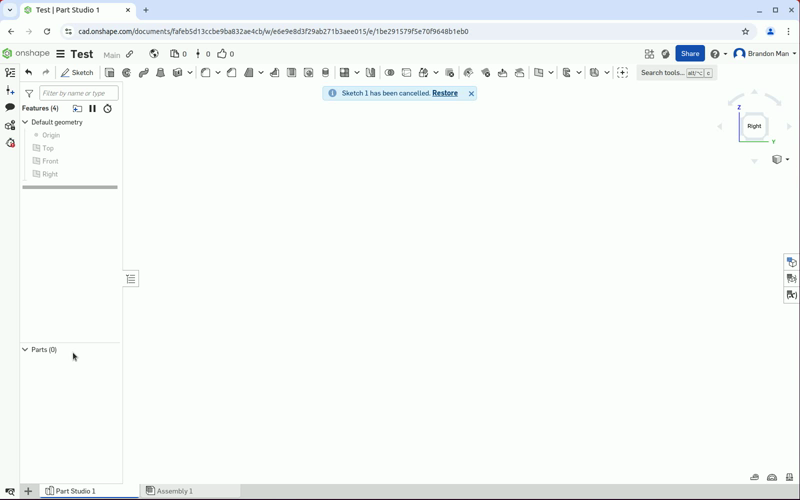
key(shift+s)
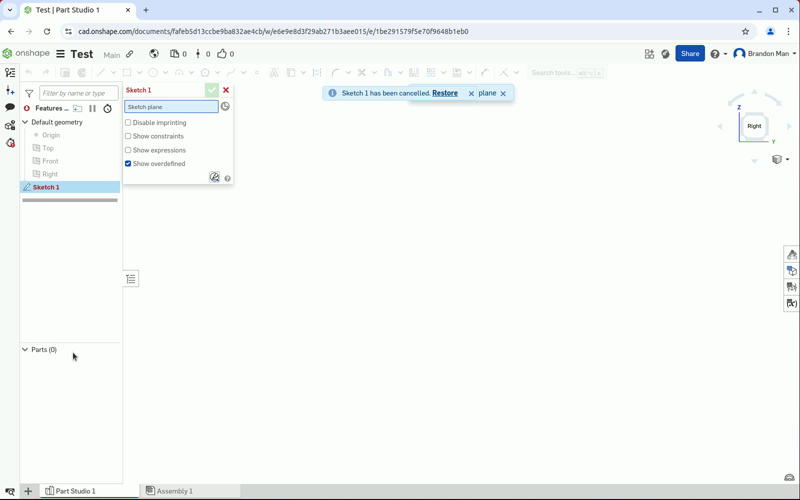
mouse_move(73, 176)
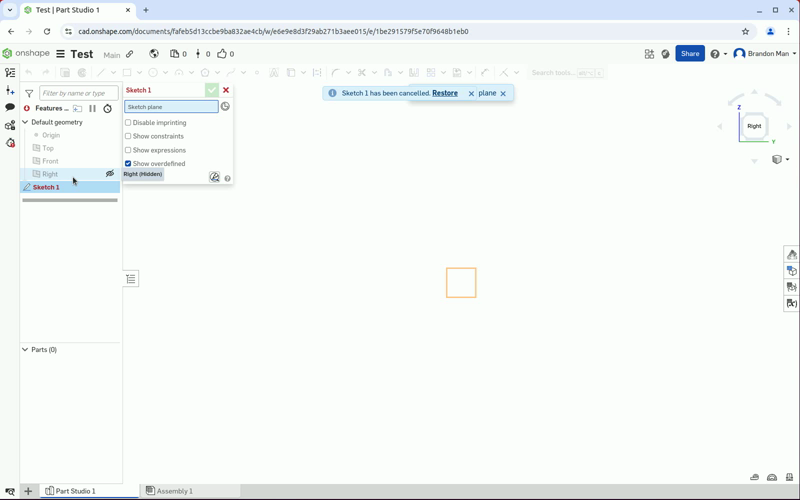
click(73, 176)
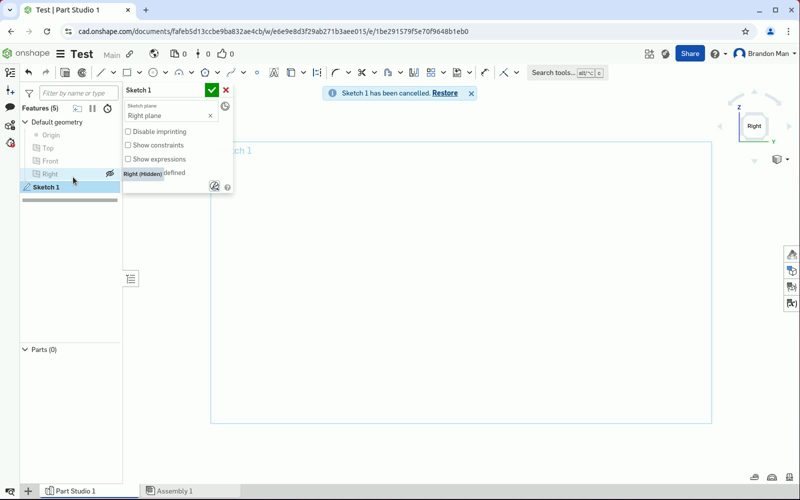
mouse_move(73, 352)
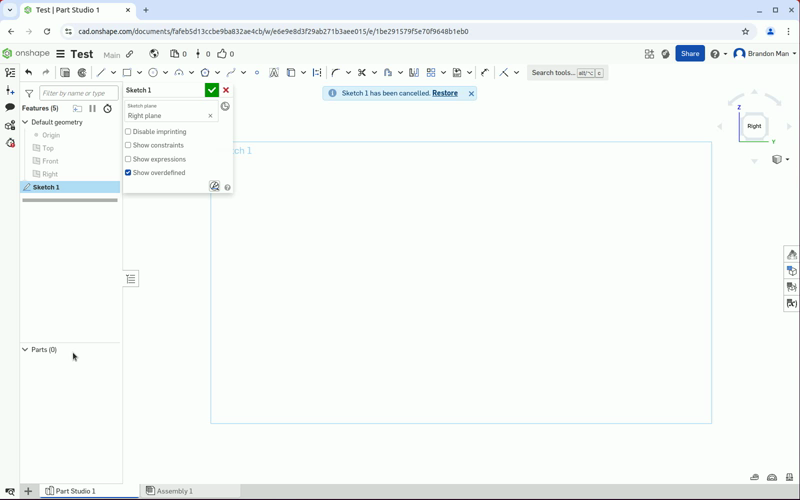
key(y)
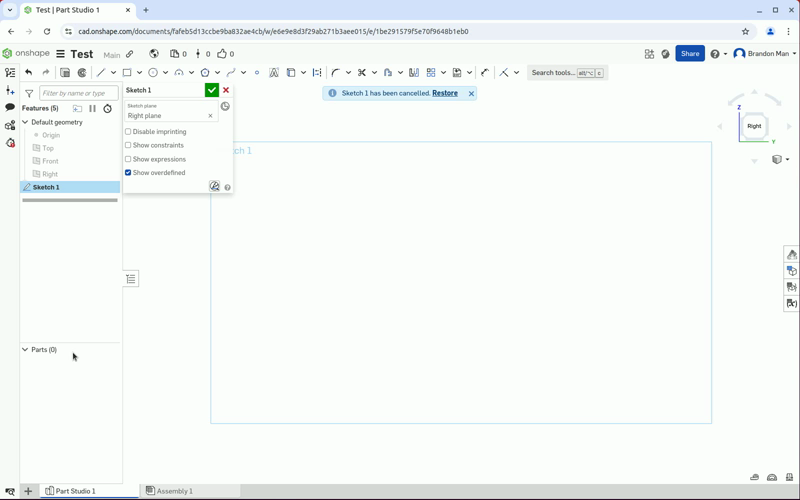
key(l)
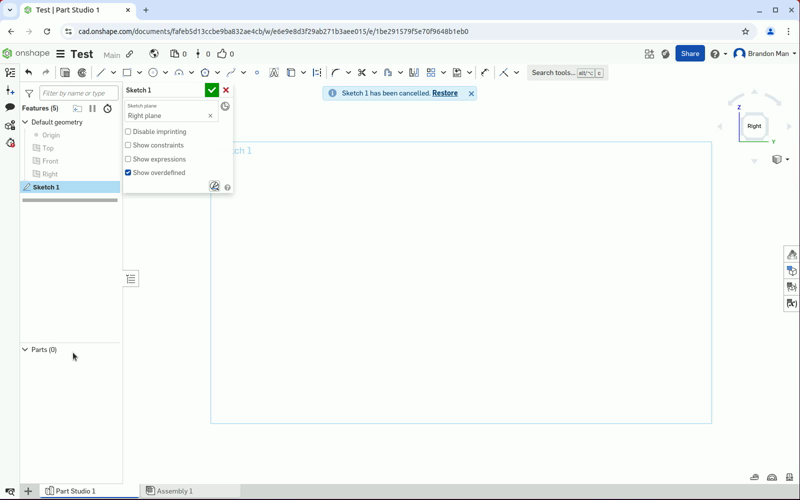
key_down(shift)
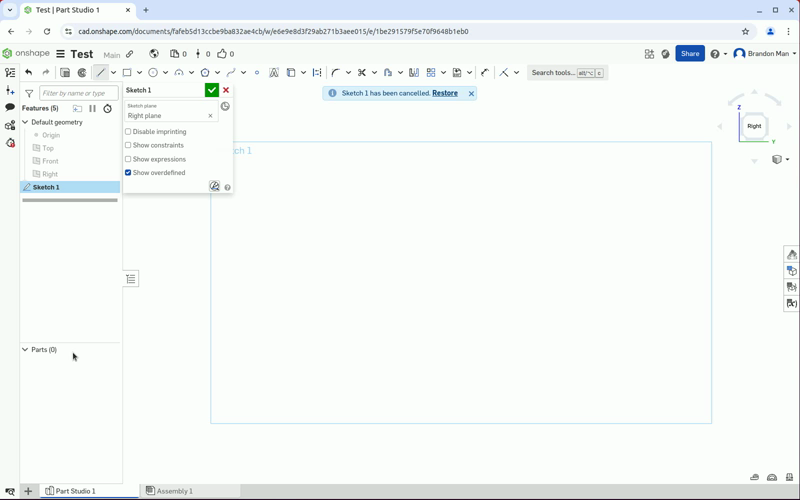
mouse_move(451, 287)
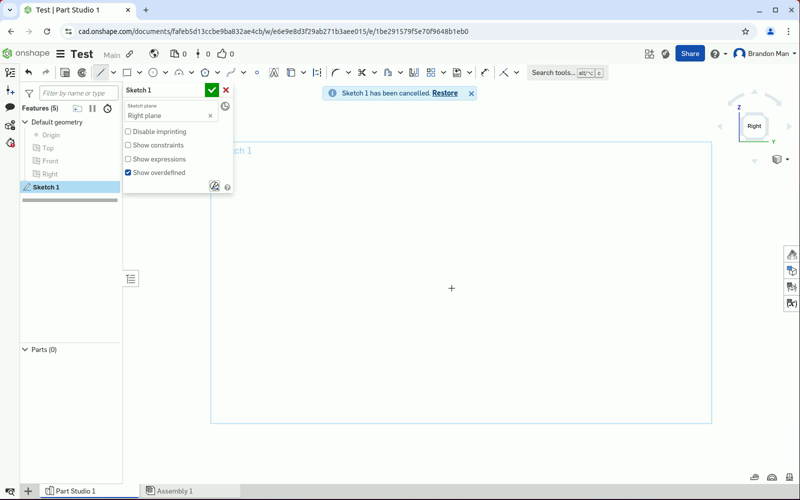
click(451, 287)
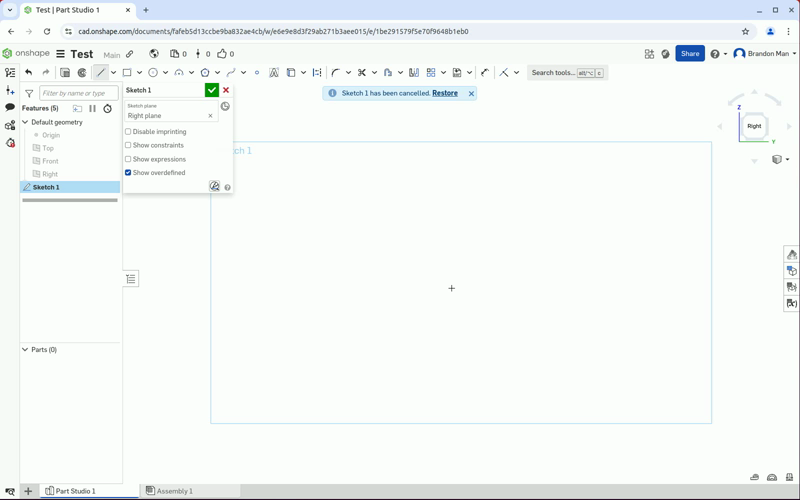
key_up(shift)
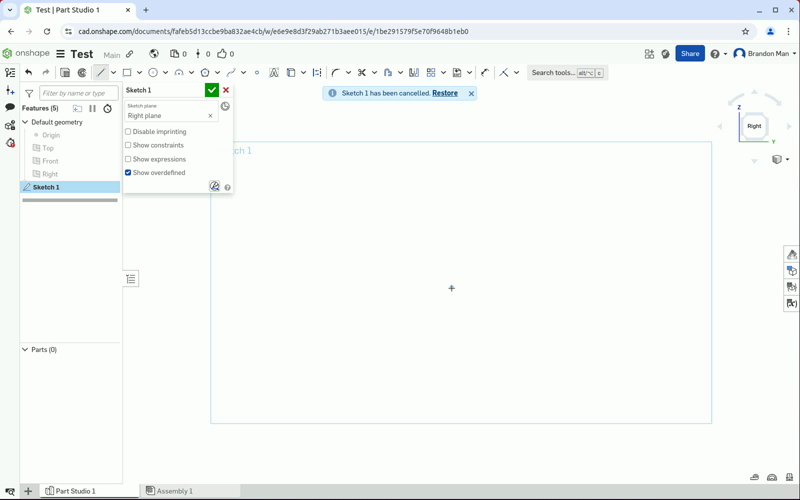
key_down(shift)
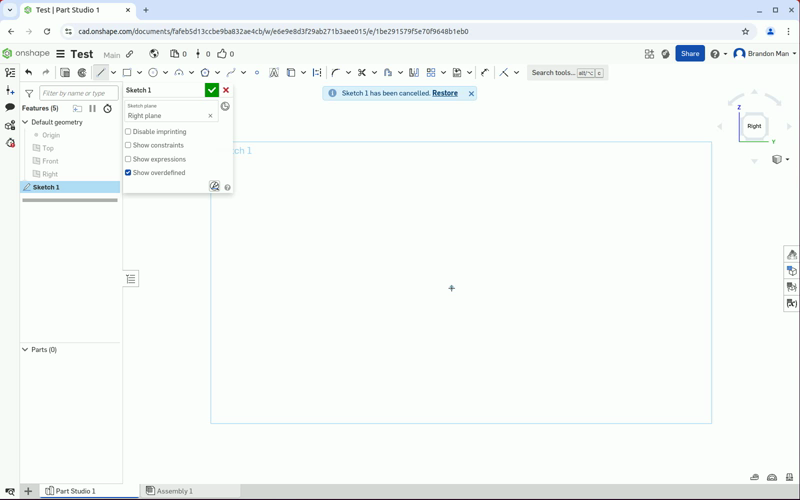
mouse_move(481, 287)
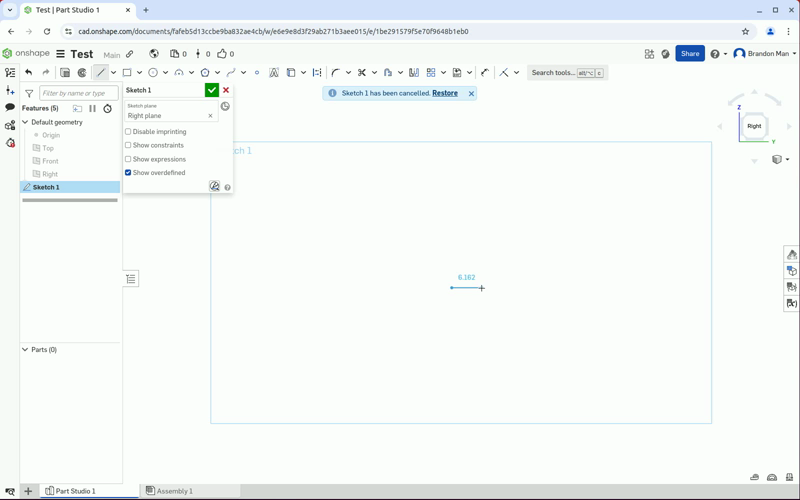
mouse_move(460, 292)
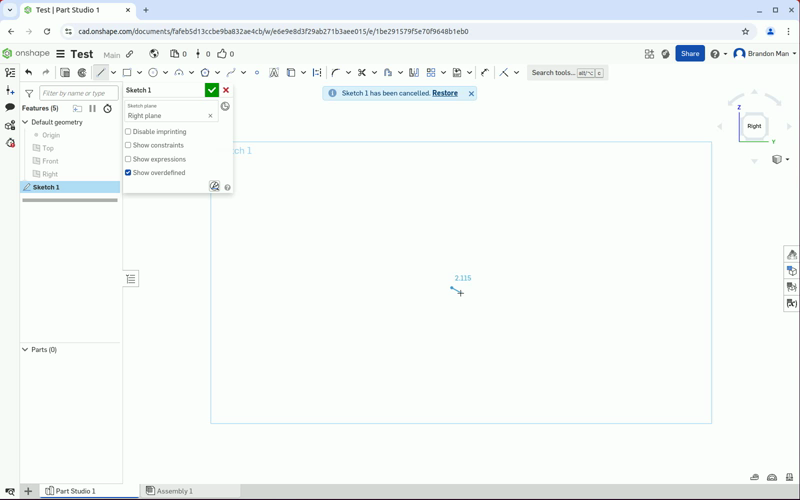
click(460, 292)
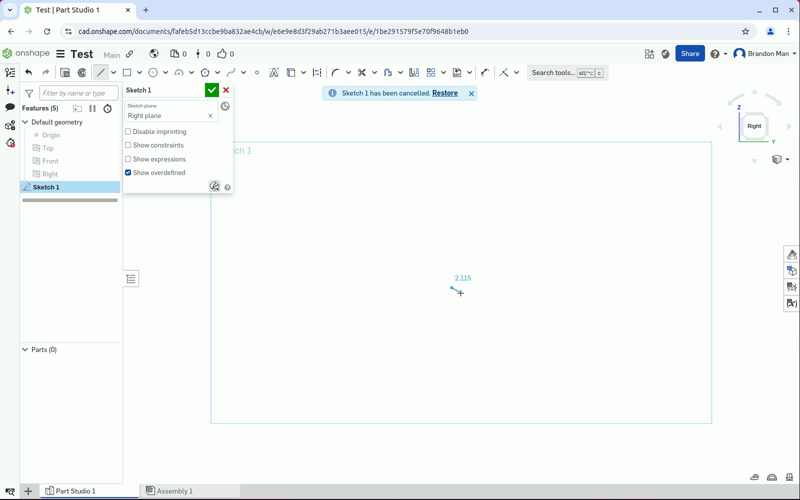
key_up(shift)
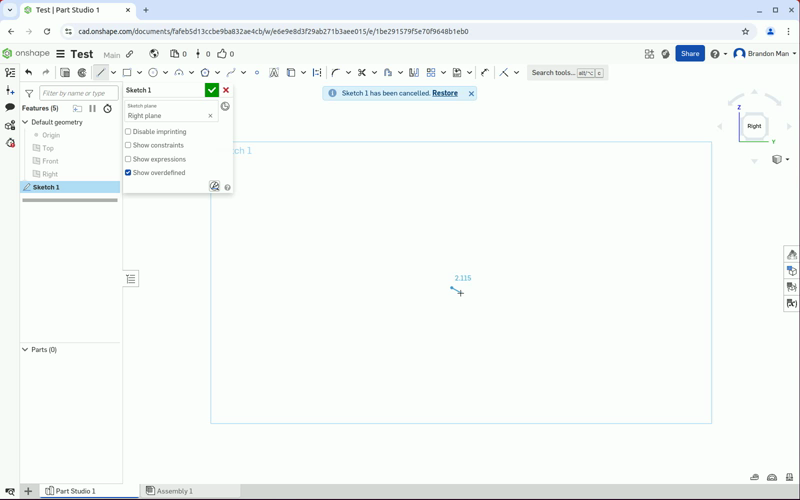
key_down(shift)
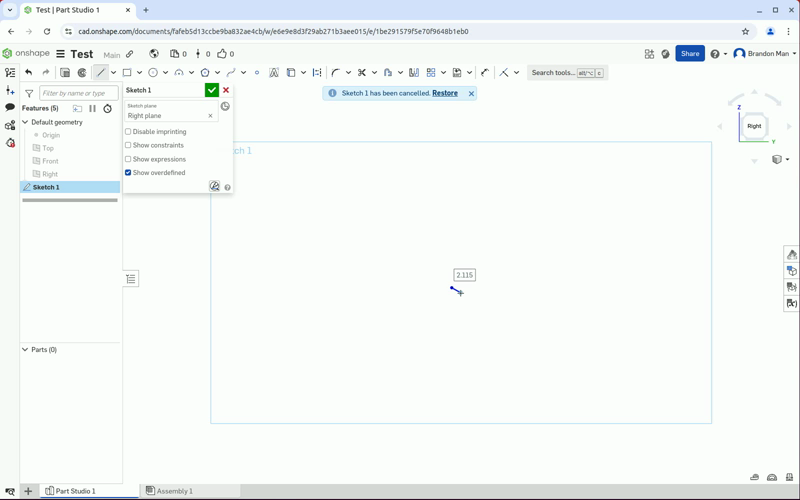
mouse_move(490, 292)
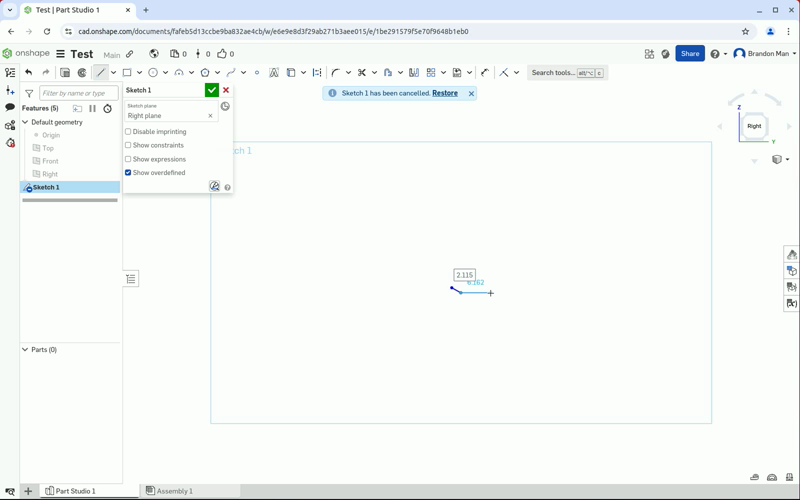
mouse_move(470, 287)
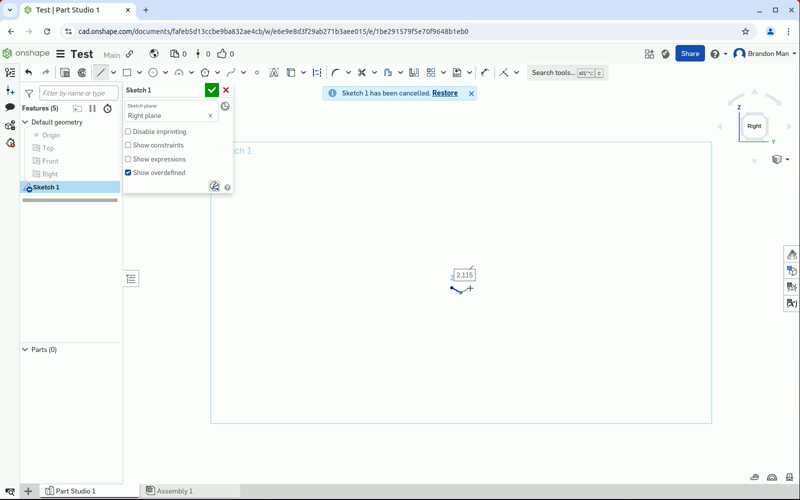
click(470, 287)
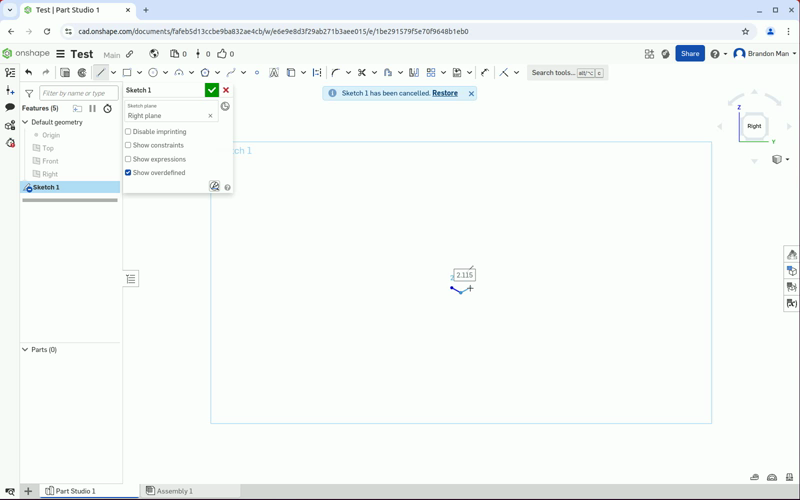
key_up(shift)
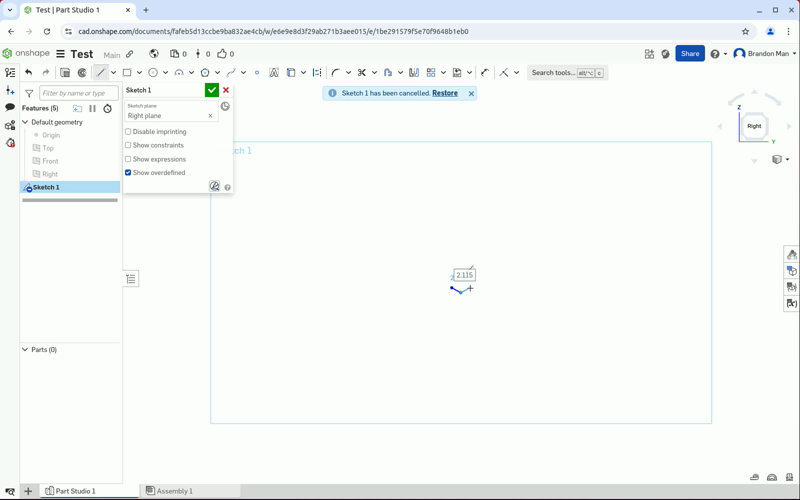
key_down(shift)
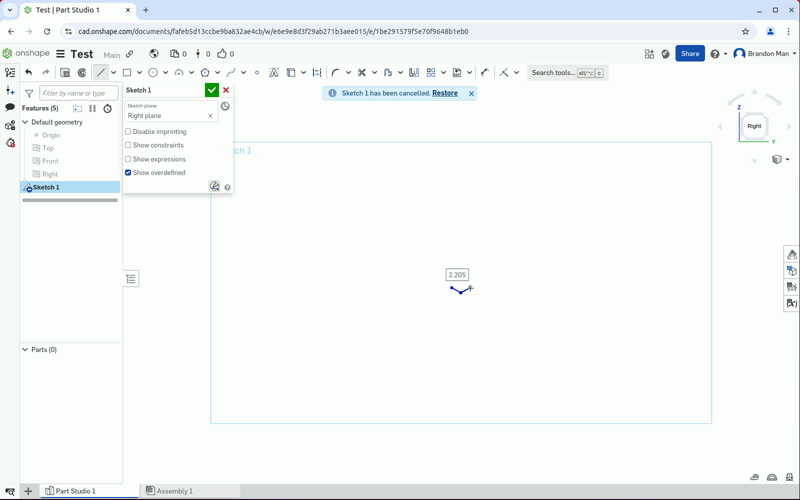
mouse_move(500, 287)
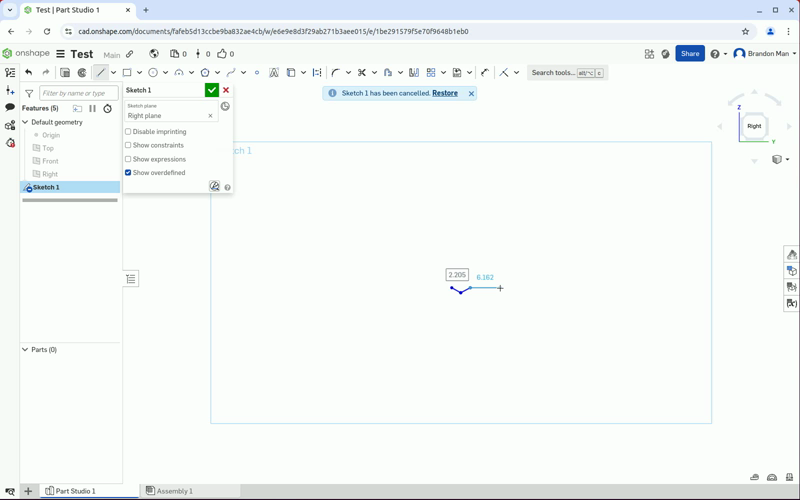
mouse_move(470, 276)
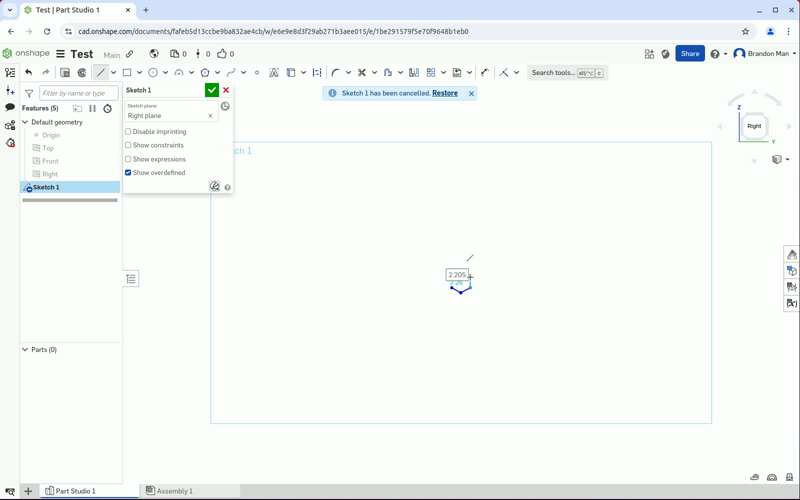
click(470, 276)
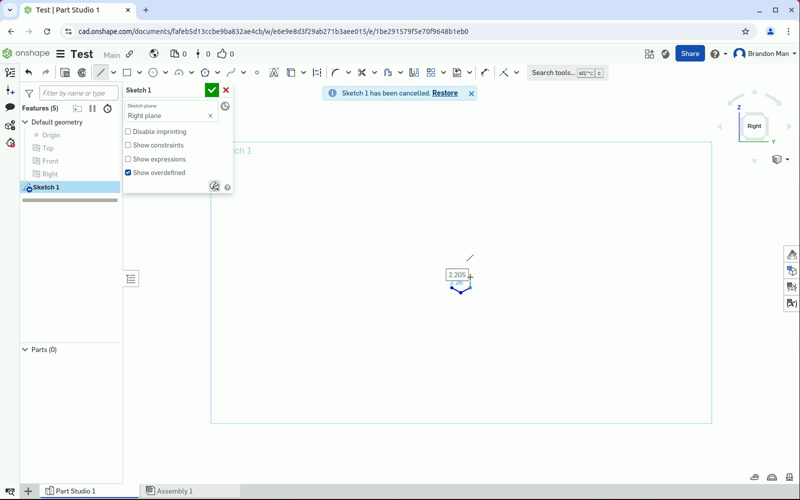
key_up(shift)
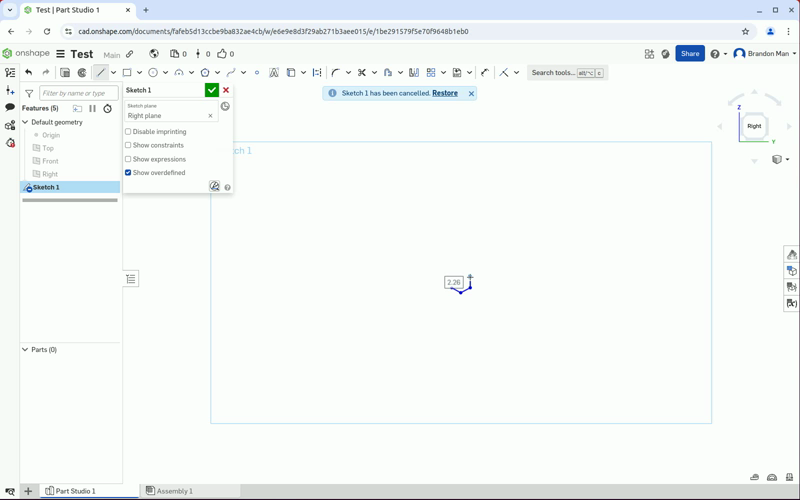
key_down(shift)
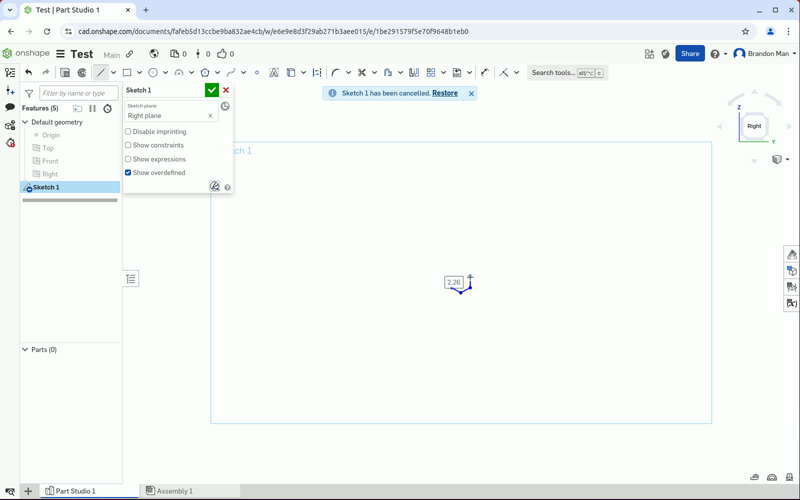
mouse_move(500, 276)
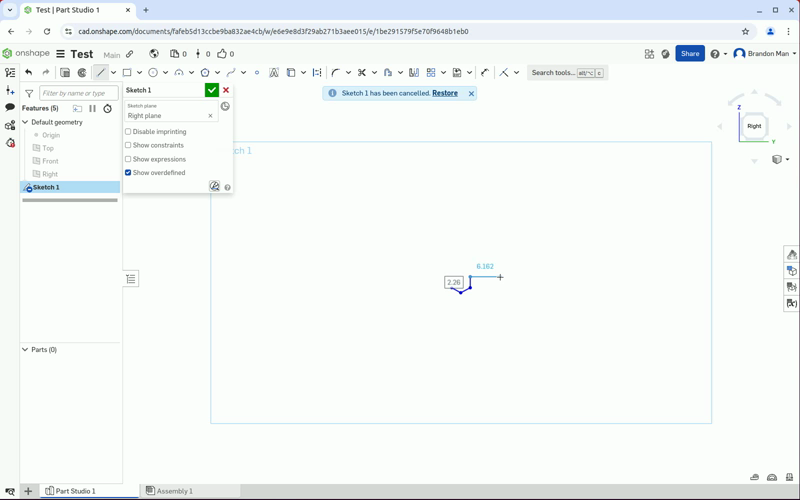
mouse_move(460, 271)
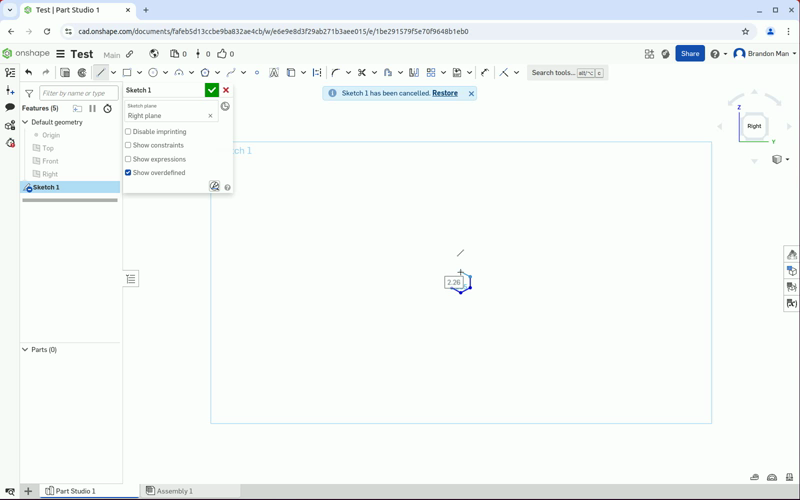
click(460, 271)
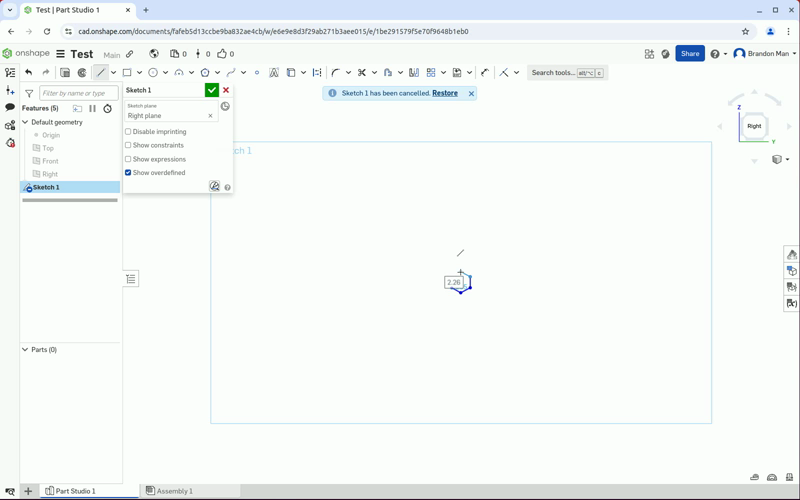
key_up(shift)
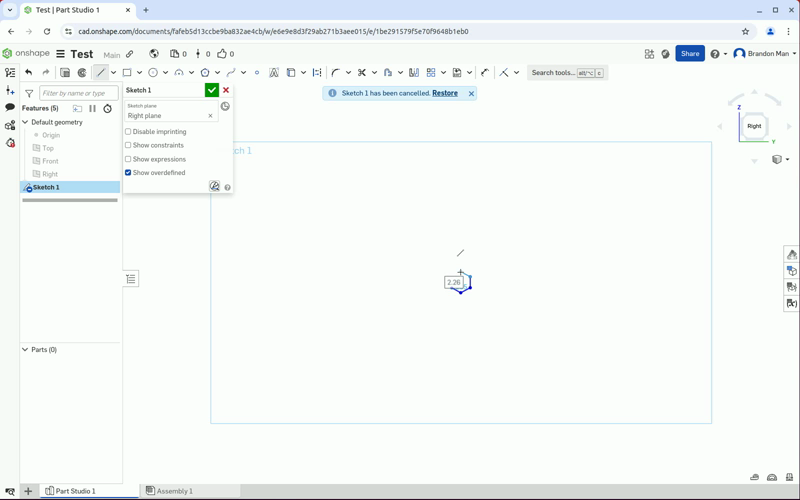
key_down(shift)
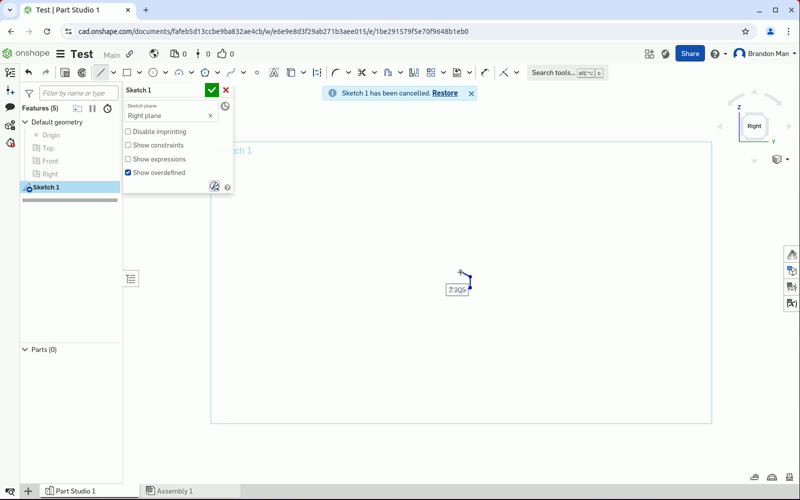
mouse_move(490, 271)
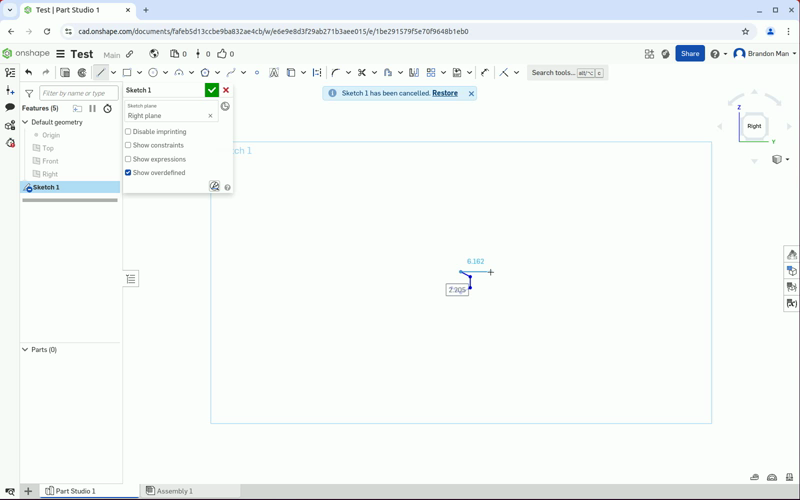
mouse_move(451, 276)
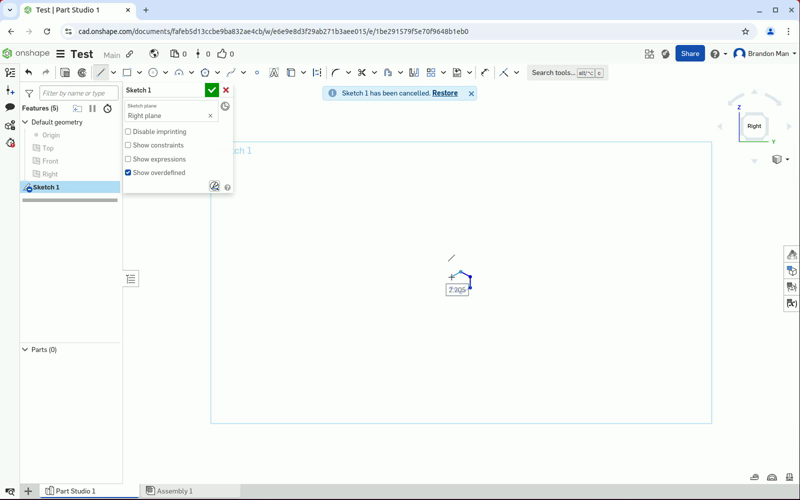
click(451, 276)
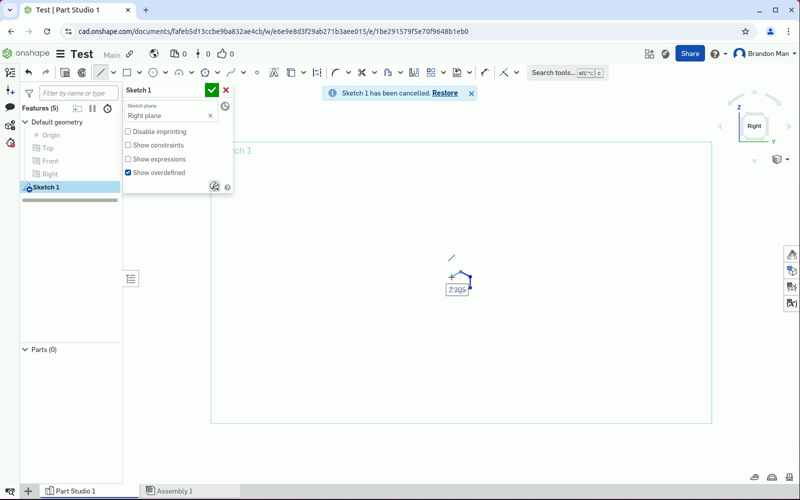
key_up(shift)
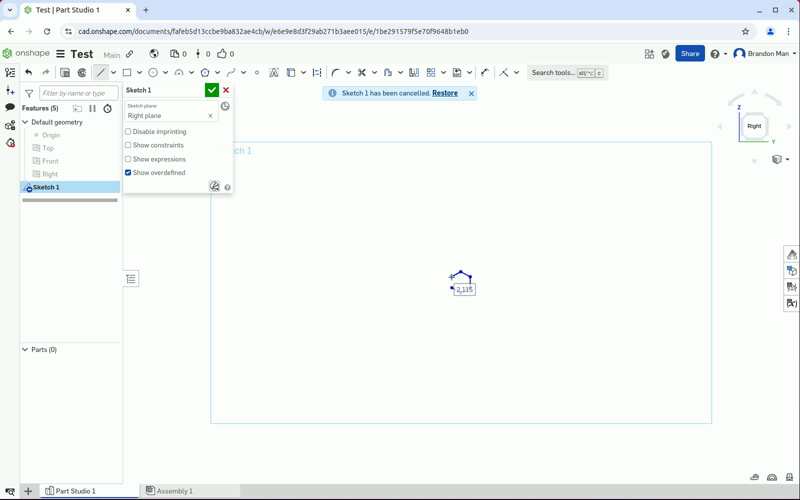
mouse_move(481, 276)
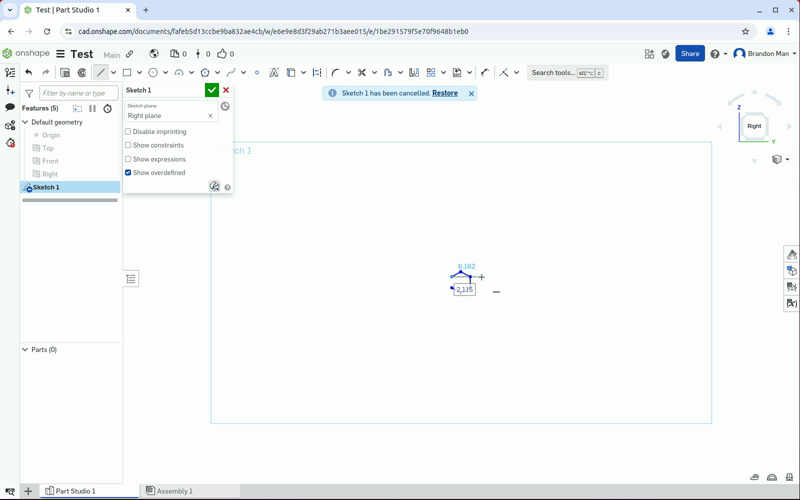
key_down(shift)
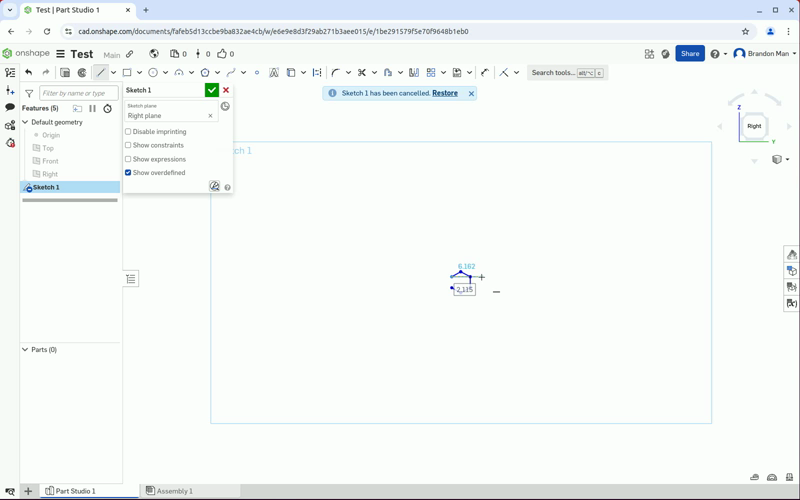
mouse_move(451, 287)
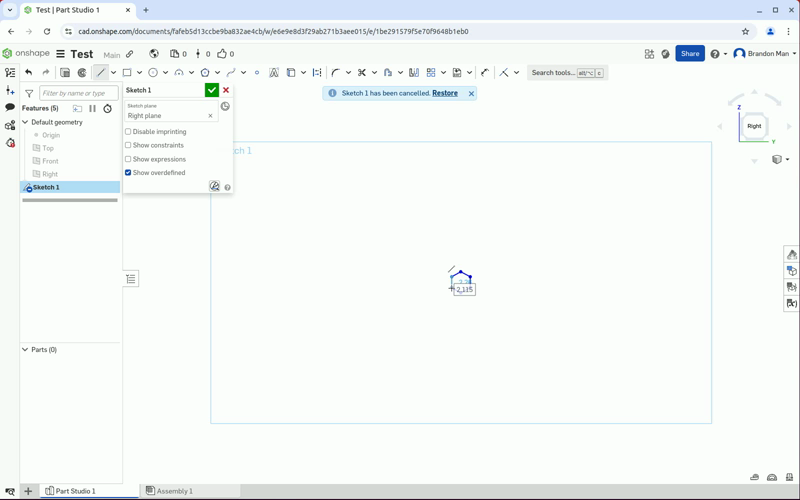
key_up(shift)
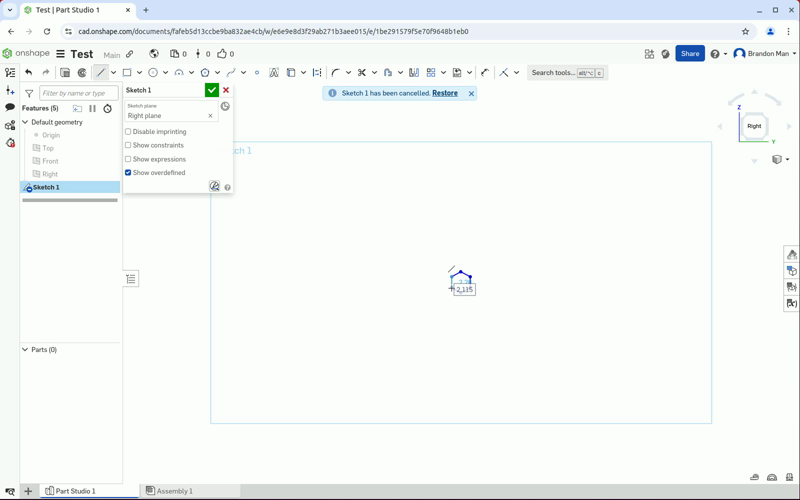
click(451, 287)
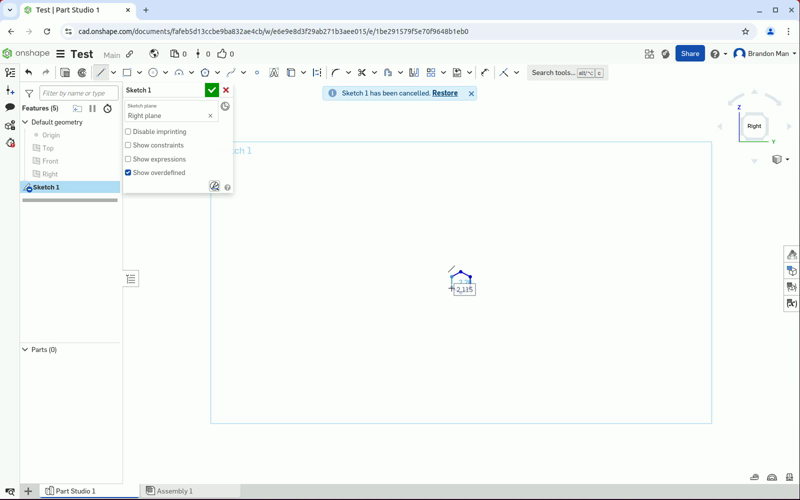
key(esc)
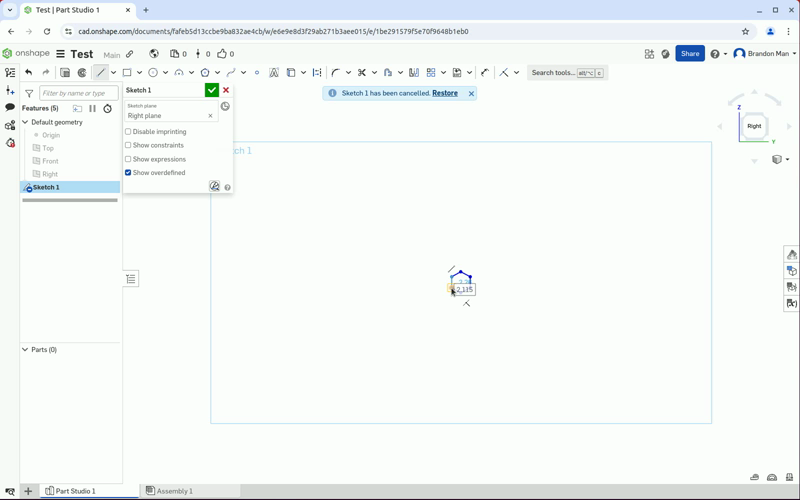
mouse_move(469, 277)
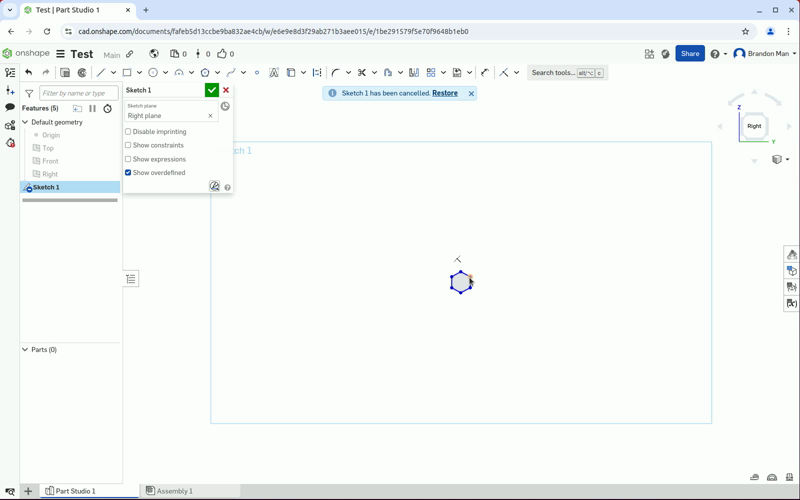
scroll(6)
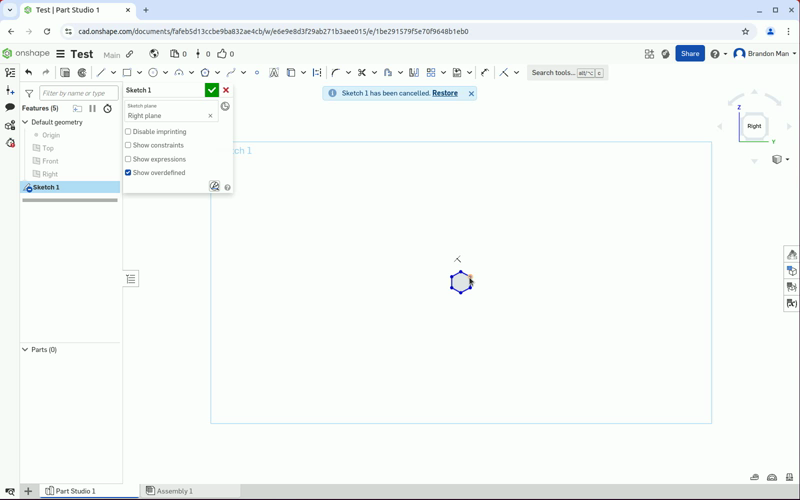
scroll(6)
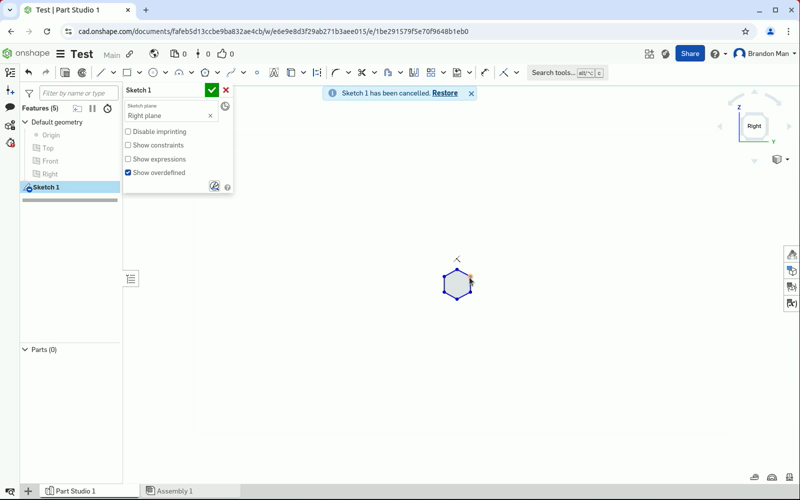
scroll(6)
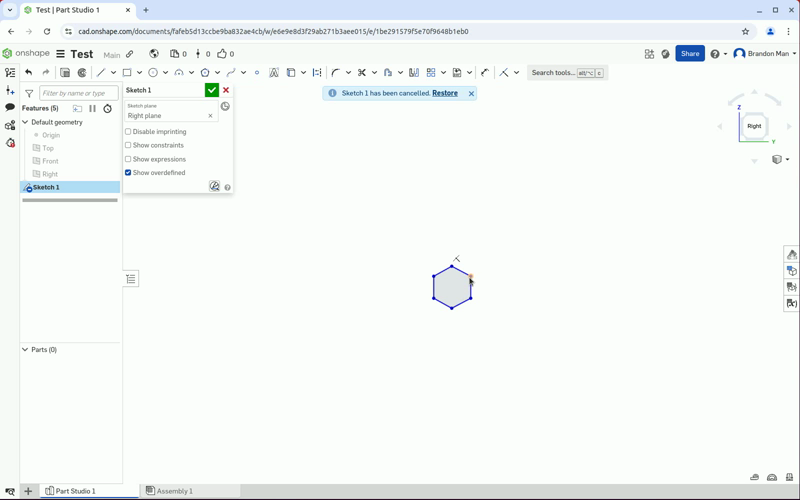
scroll(6)
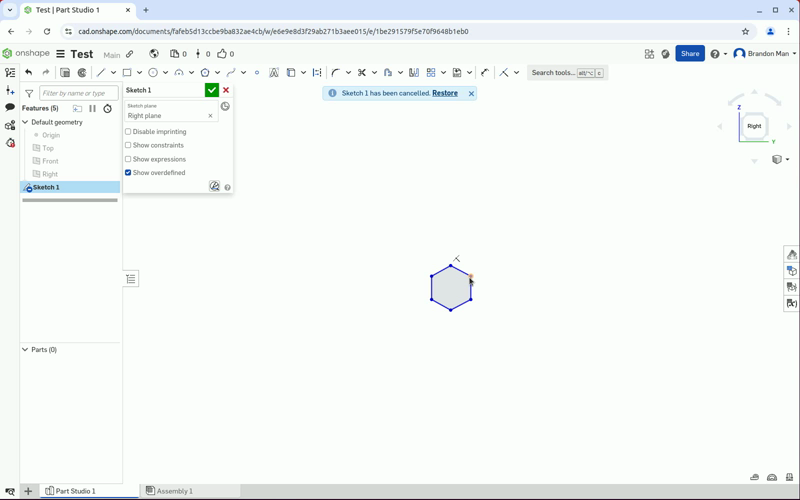
scroll(6)
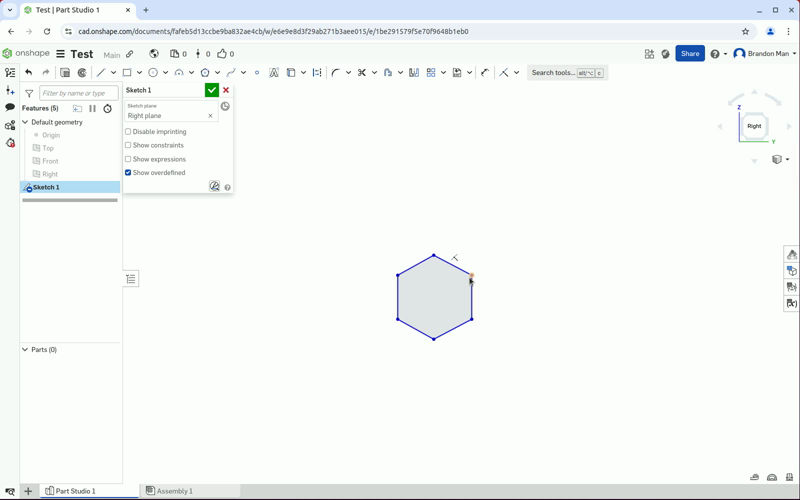
scroll(6)
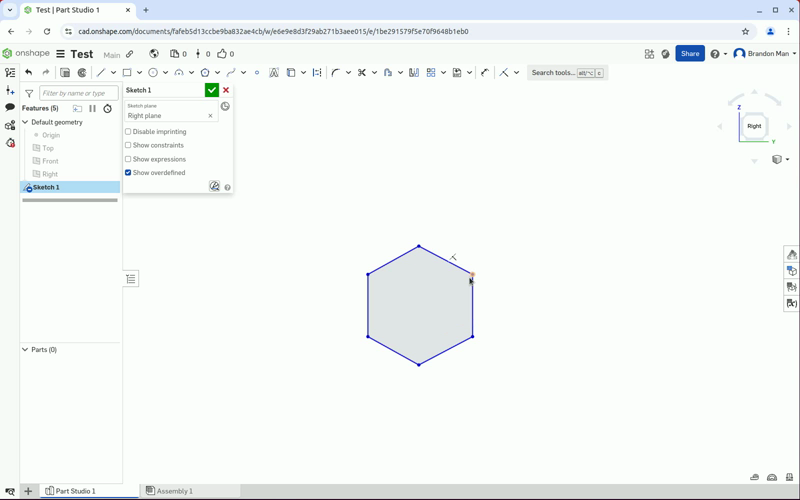
scroll(6)
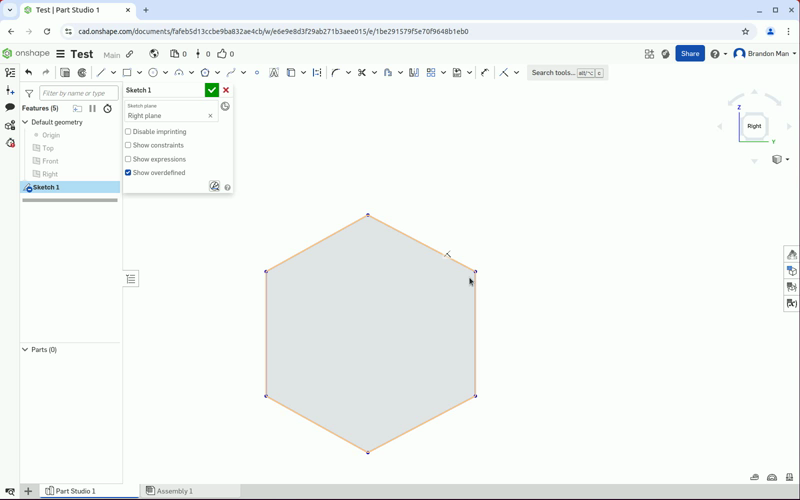
click(469, 277)
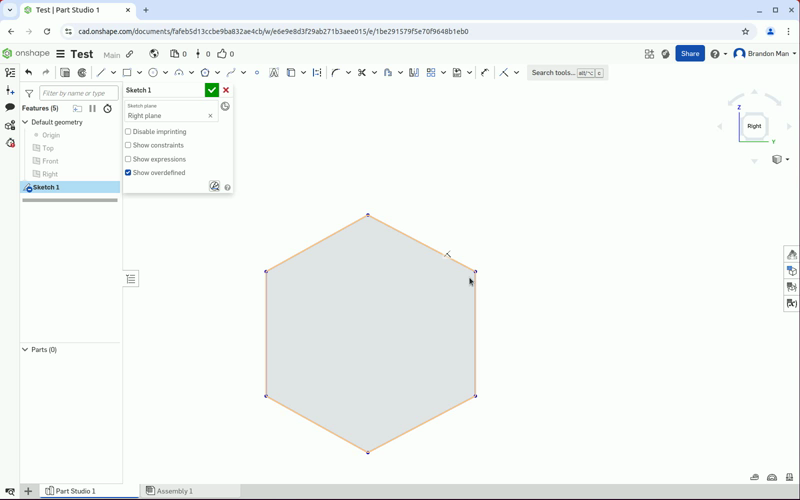
scroll(-6)
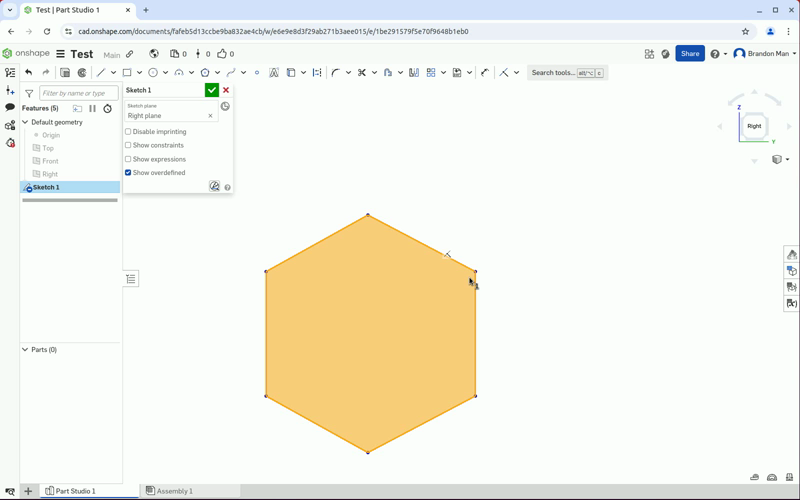
scroll(-6)
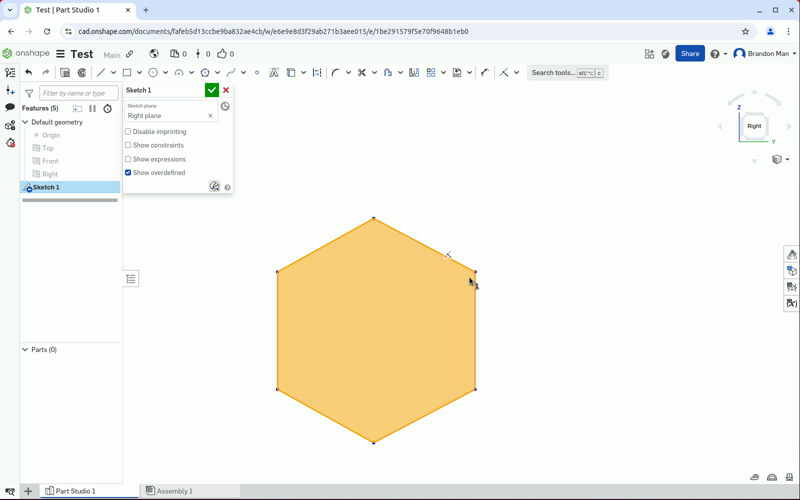
scroll(-6)
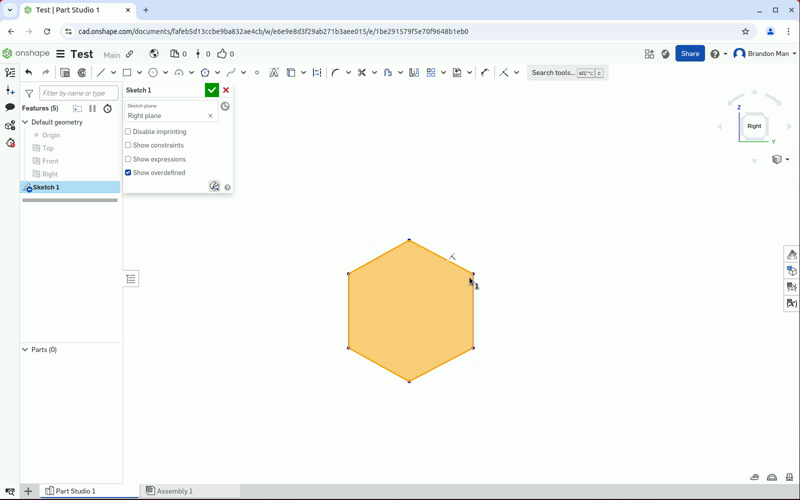
scroll(-6)
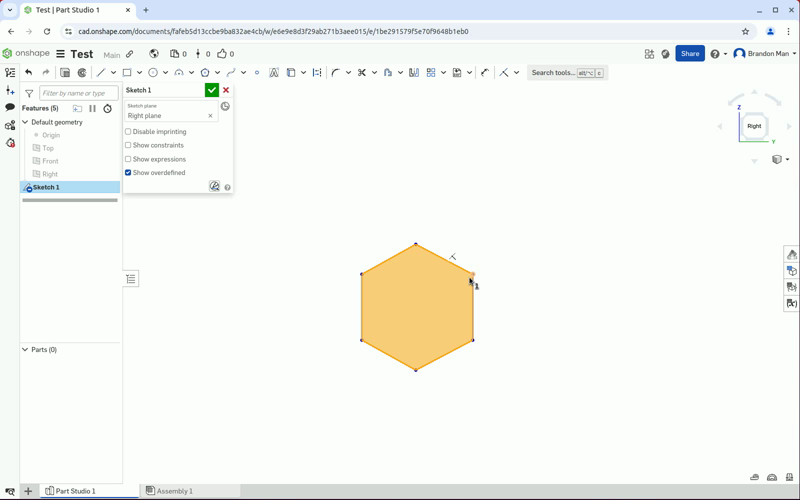
scroll(-6)
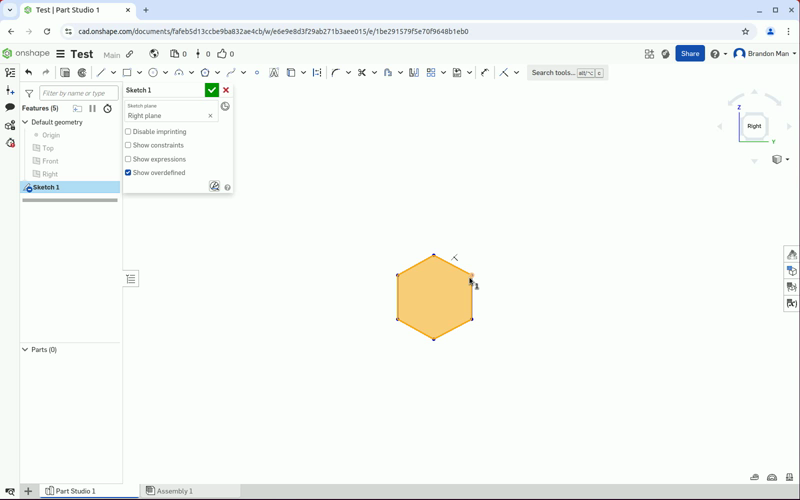
scroll(-6)
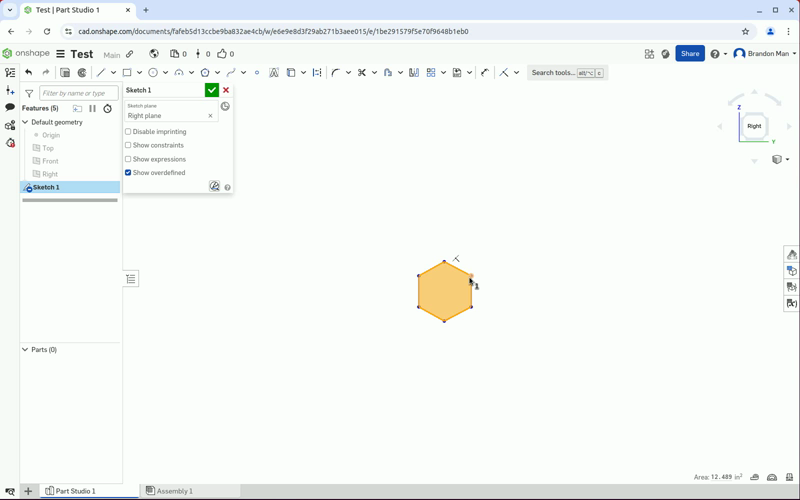
scroll(-6)
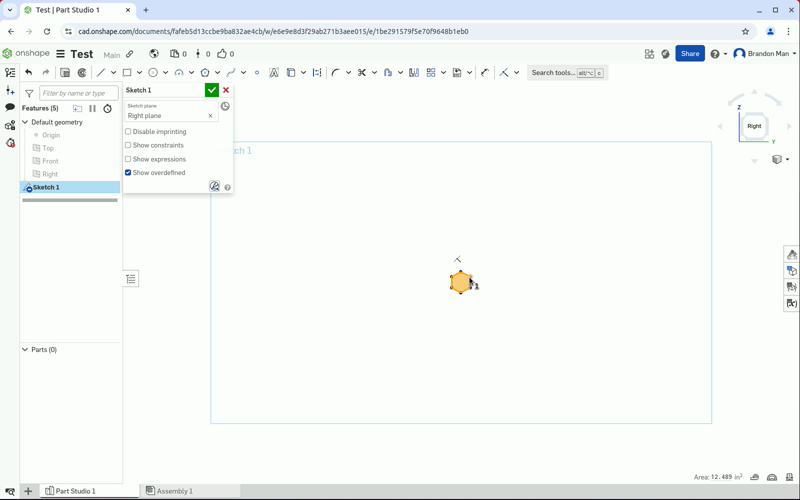
mouse_move(73, 352)
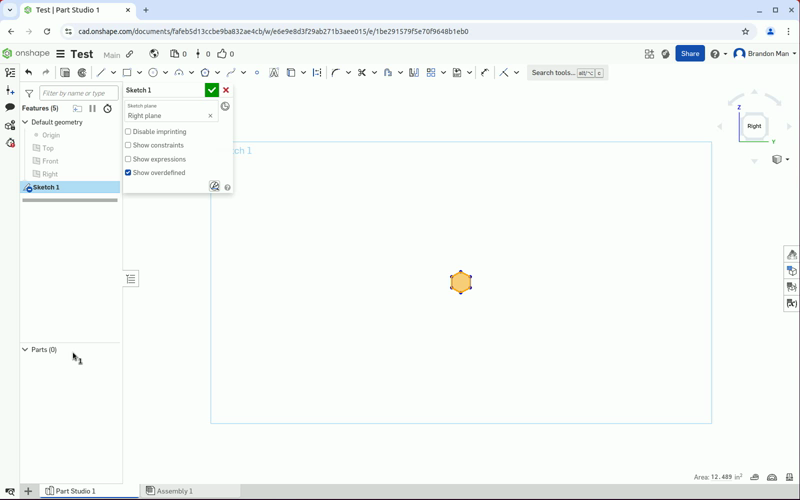
key(shift+y)
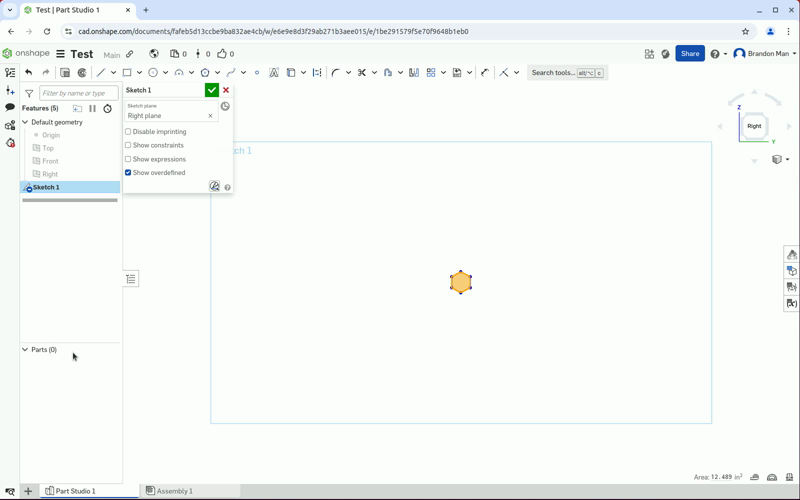
key(shift+e)
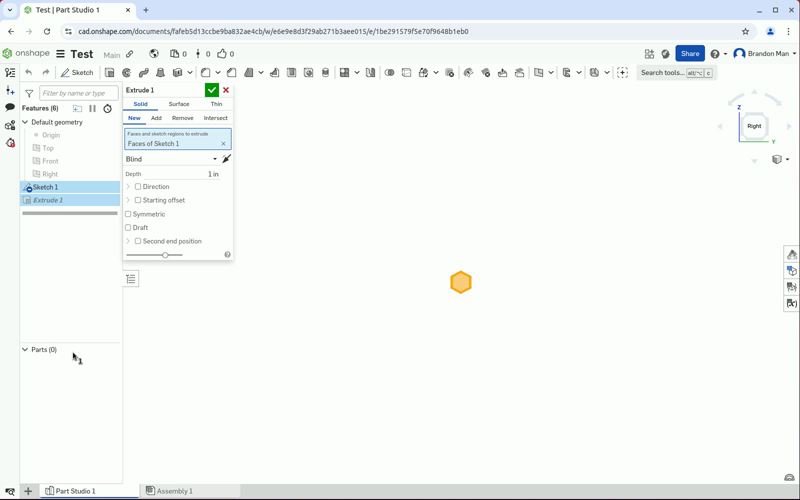
mouse_move(143, 106)
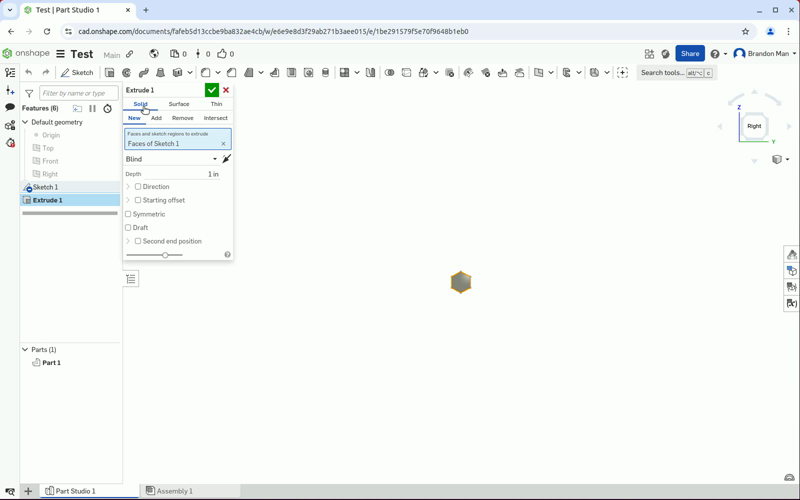
click(143, 106)
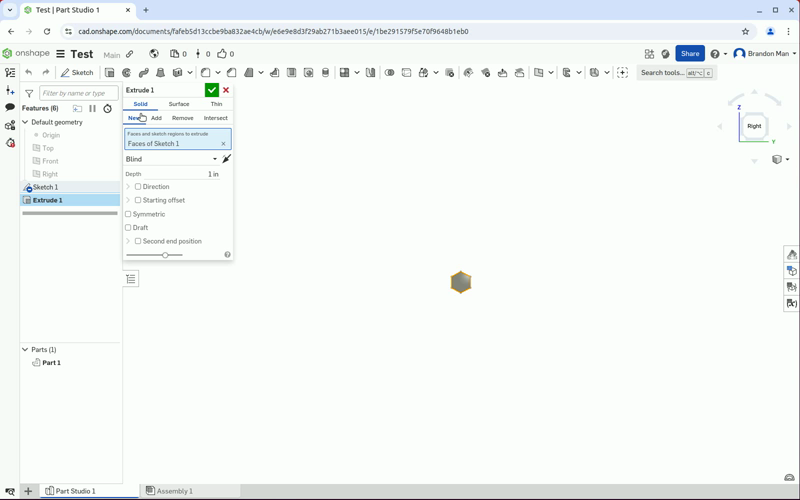
mouse_move(137, 120)
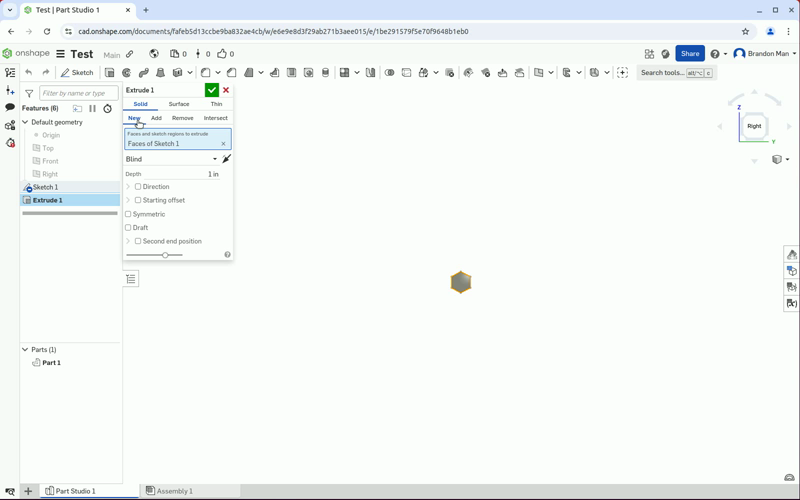
click(137, 120)
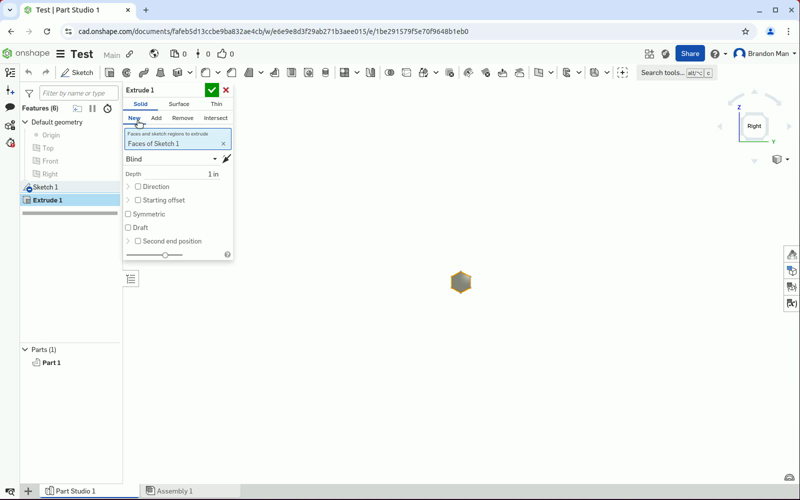
key(tab, 4)
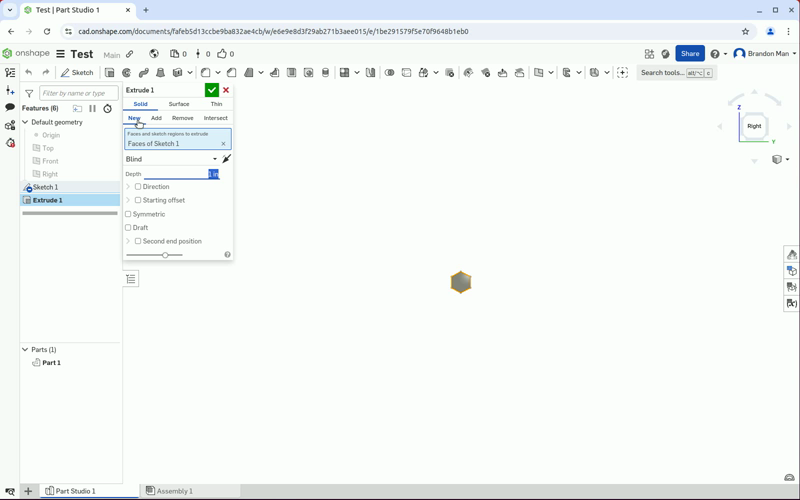
text(-16.368)
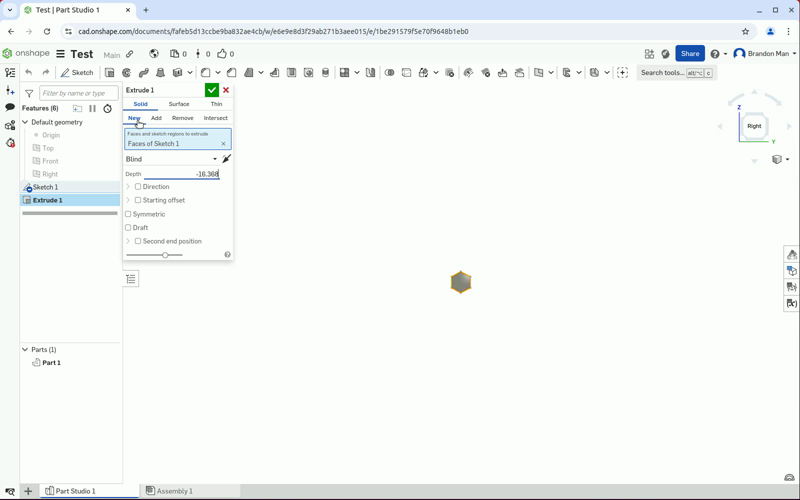
key(enter)
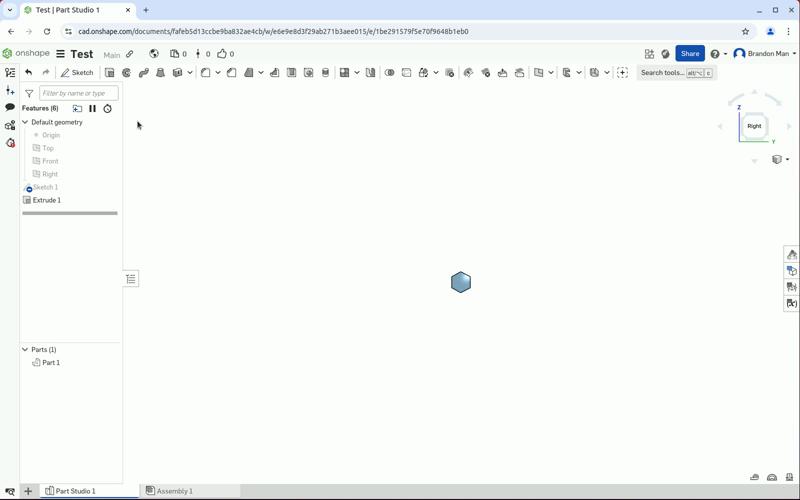
key(shift+h)
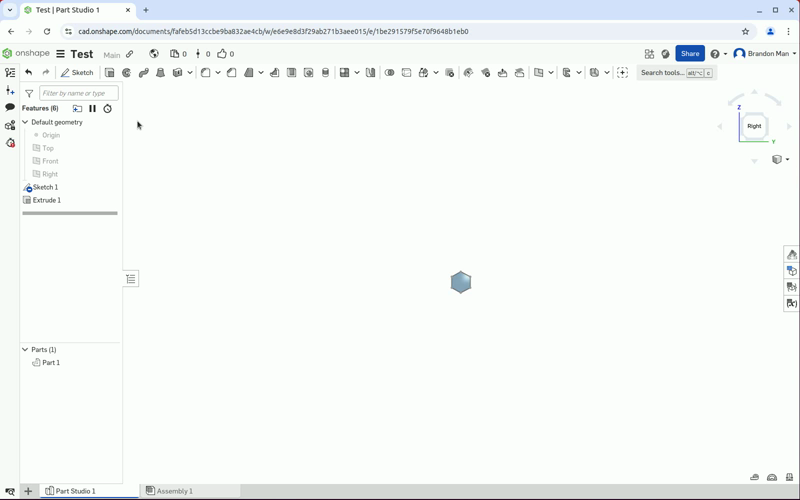
key(shift+h)
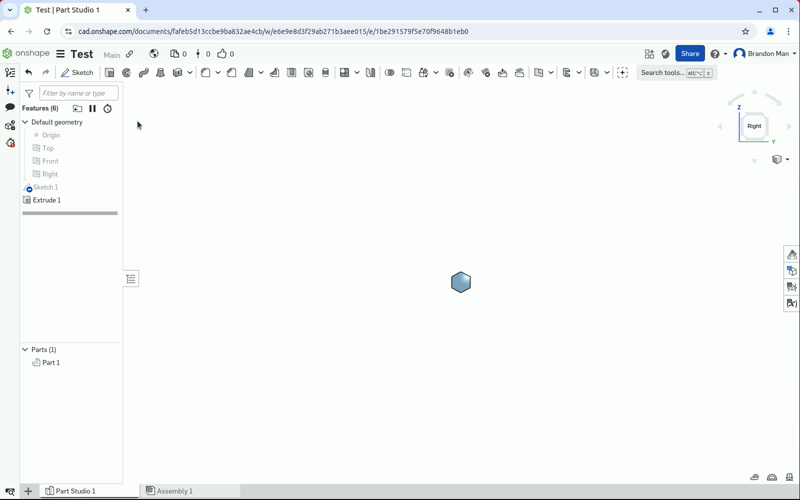
mouse_move(73, 189)
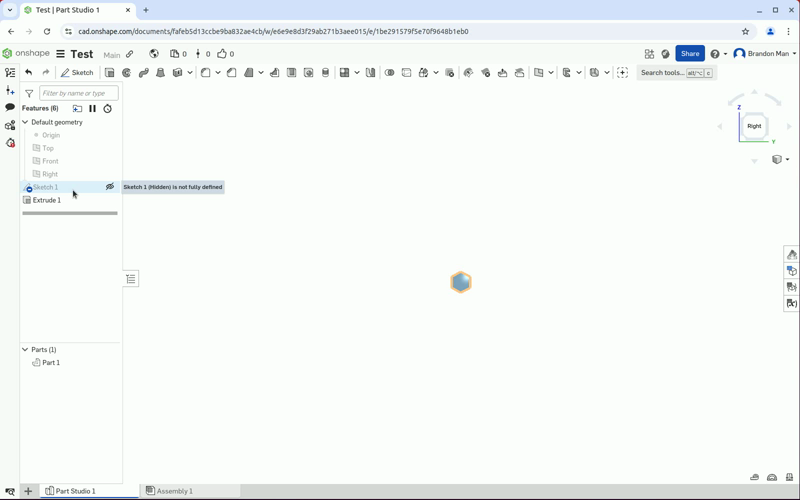
click(73, 189)
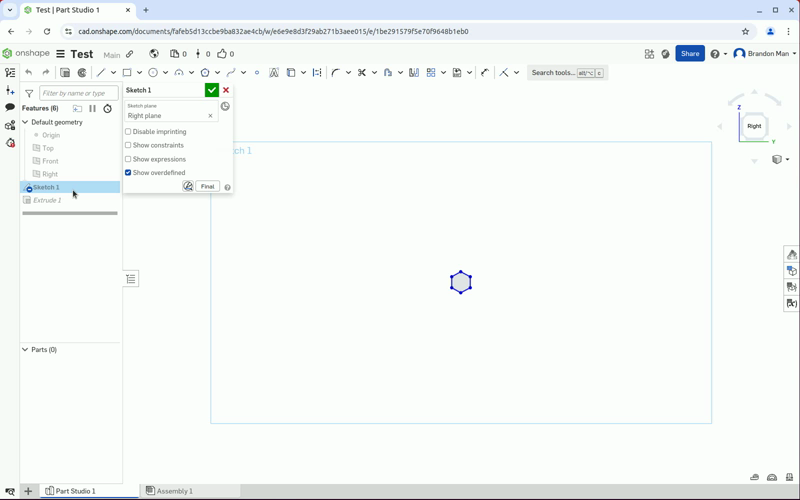
mouse_move(229, 92)
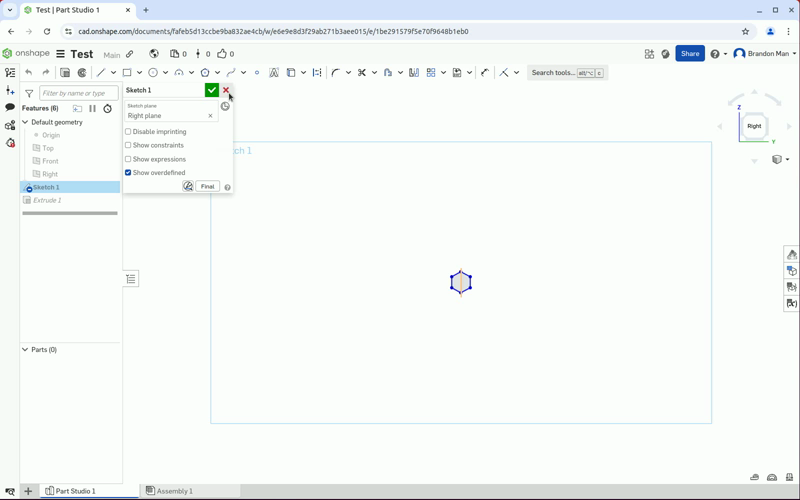
click(229, 92)
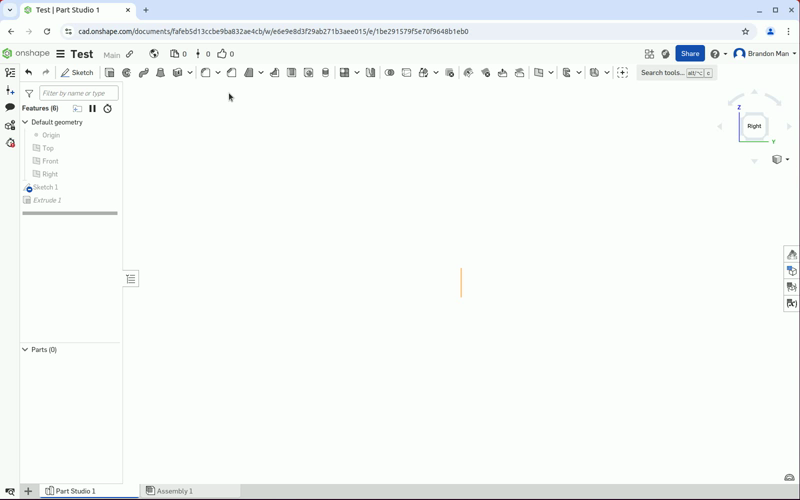
mouse_move(541, 75)
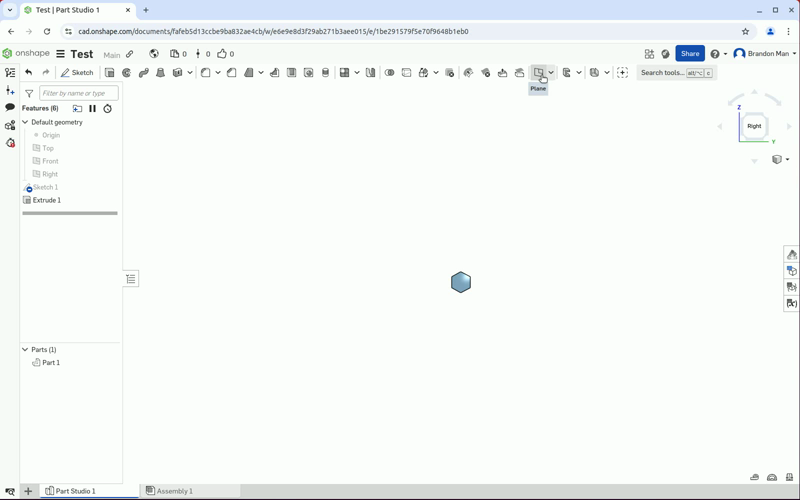
click(541, 75)
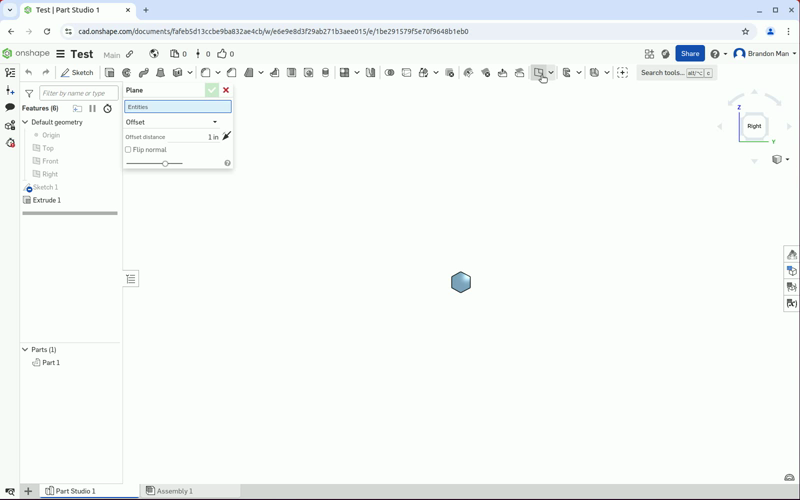
mouse_move(73, 176)
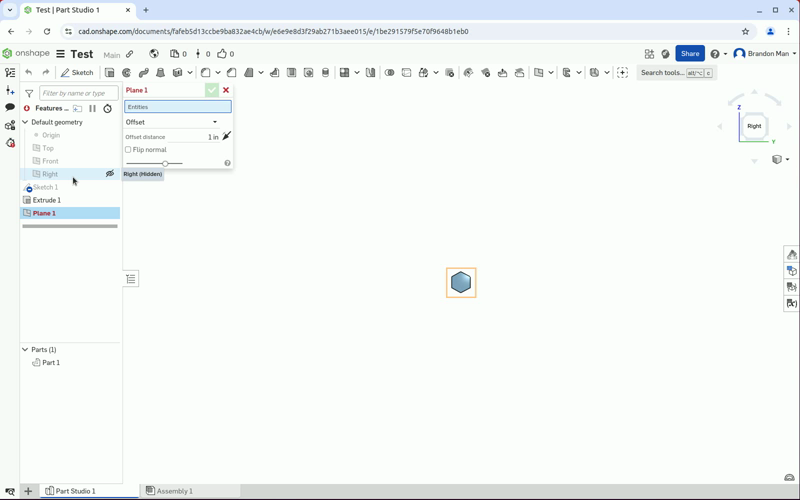
click(73, 176)
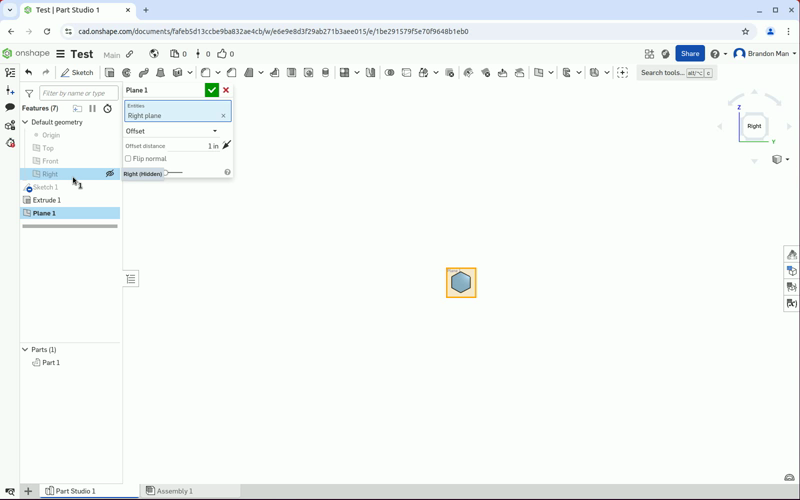
key(tab, 2)
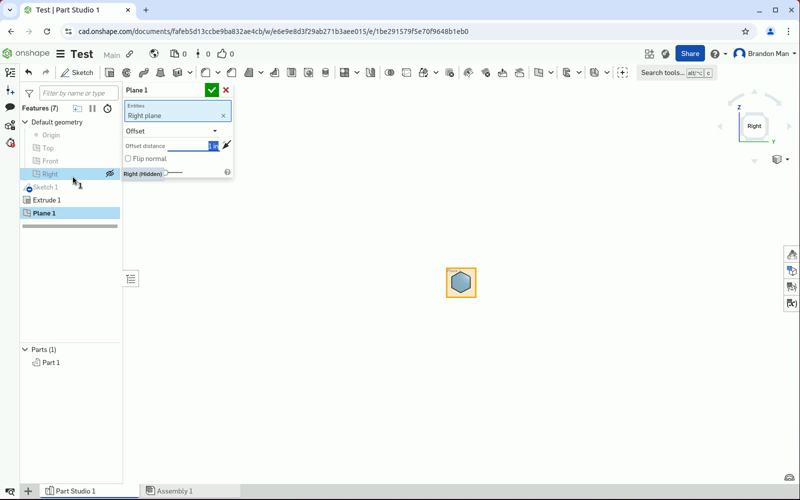
text(16.361)
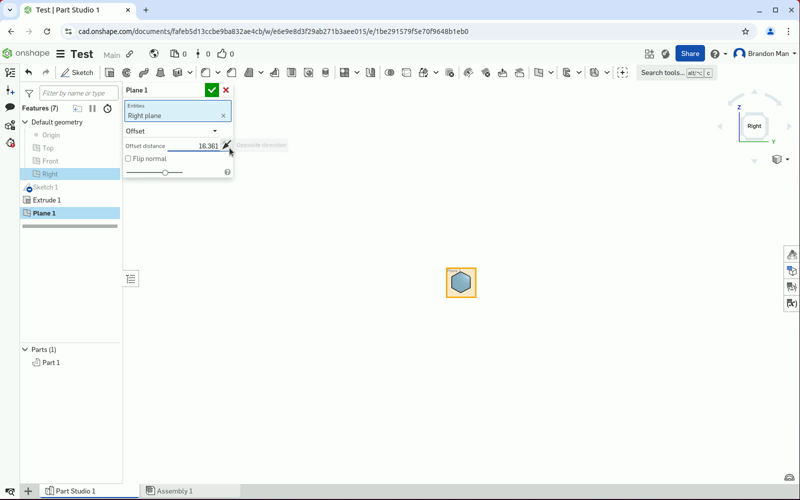
mouse_move(229, 147)
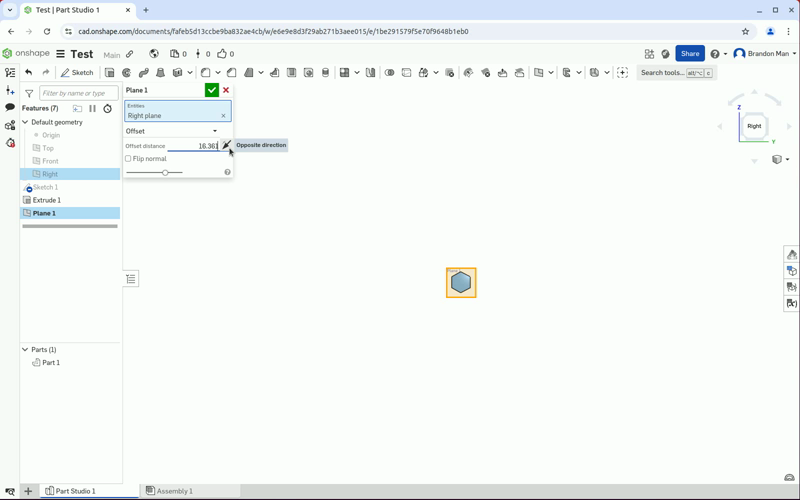
click(229, 147)
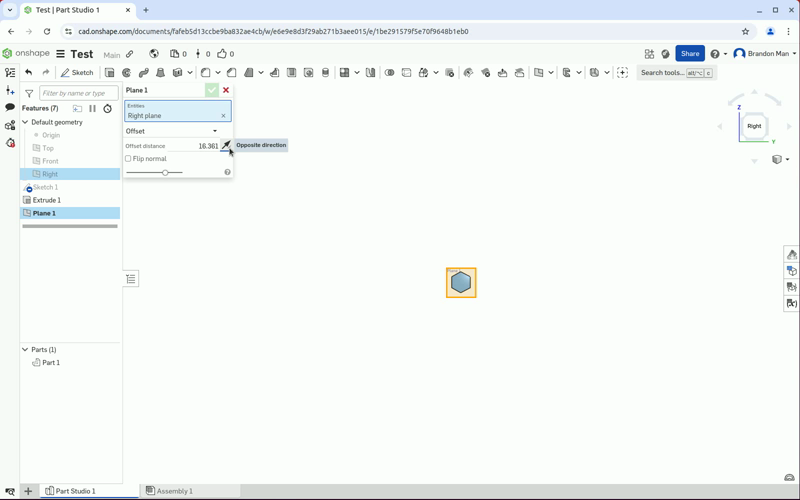
key(enter, 2)
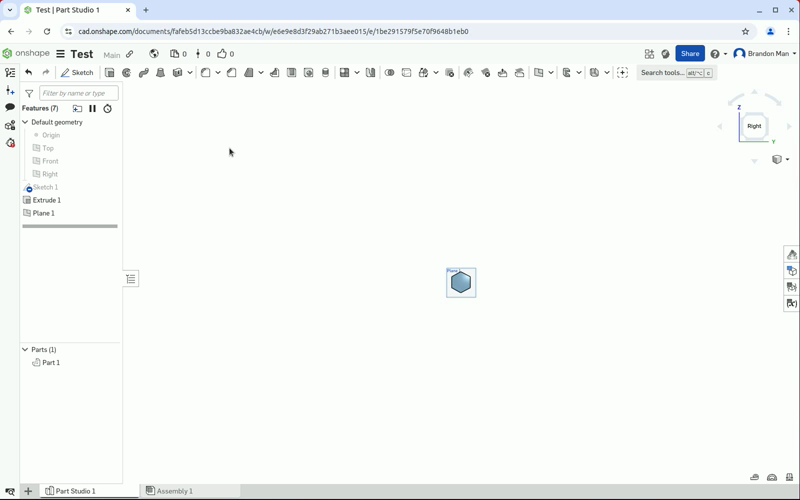
key(shift+s)
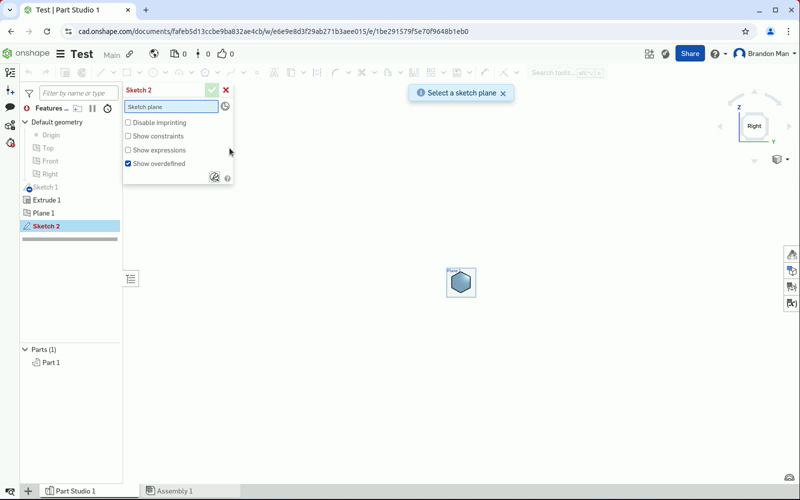
mouse_move(73, 215)
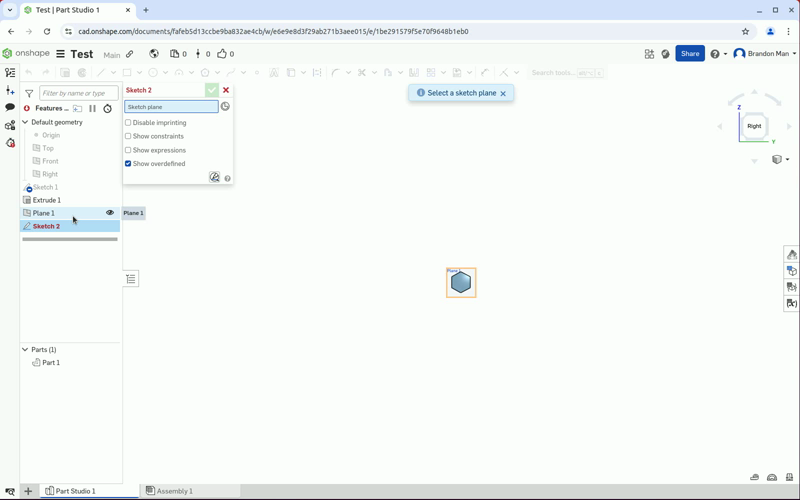
click(73, 215)
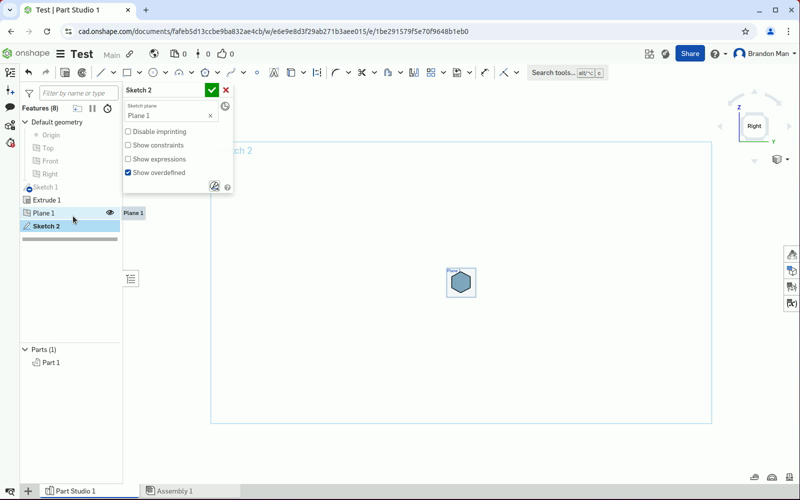
mouse_move(73, 352)
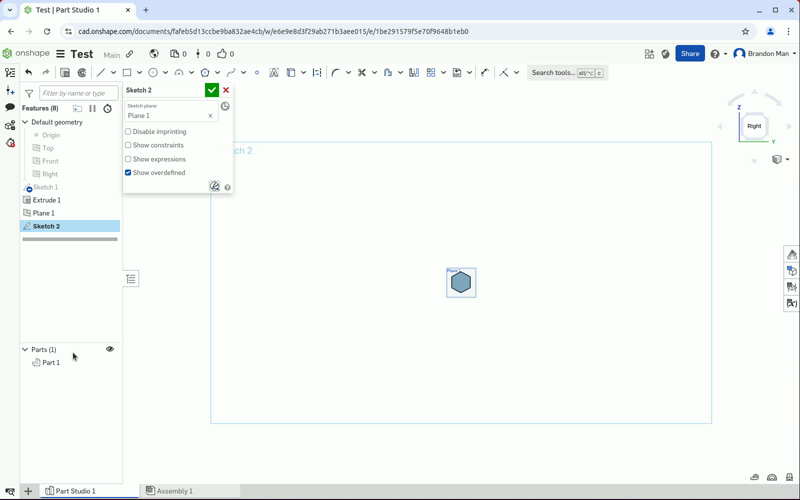
key(y)
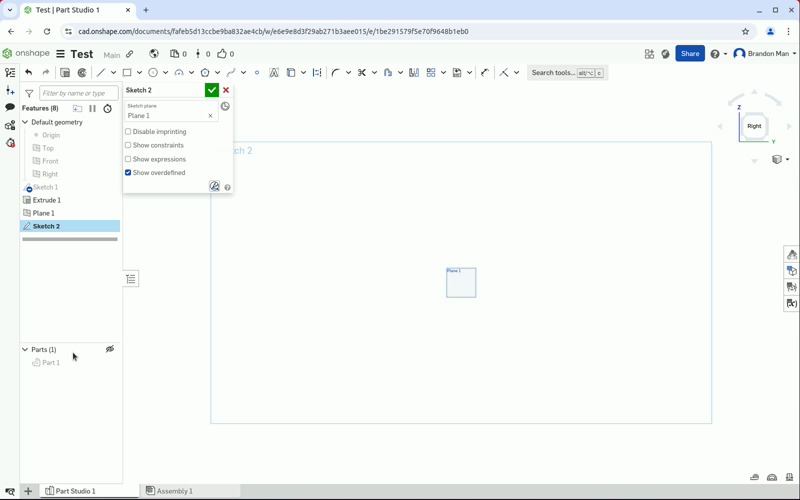
key(c)
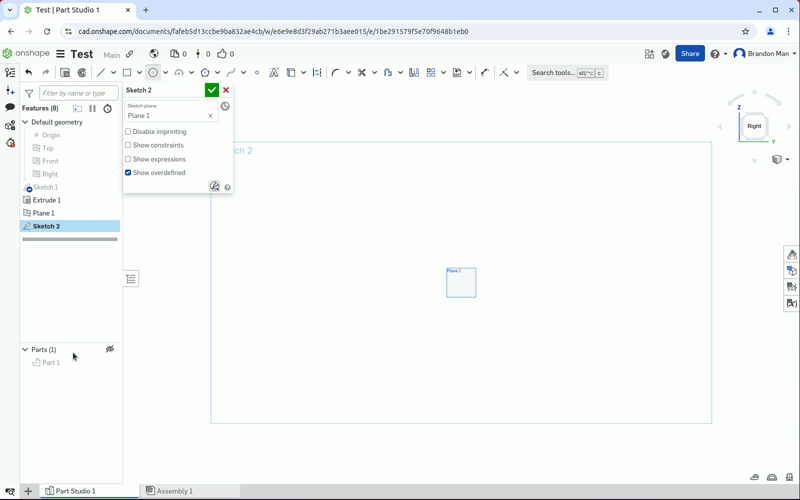
key_down(shift)
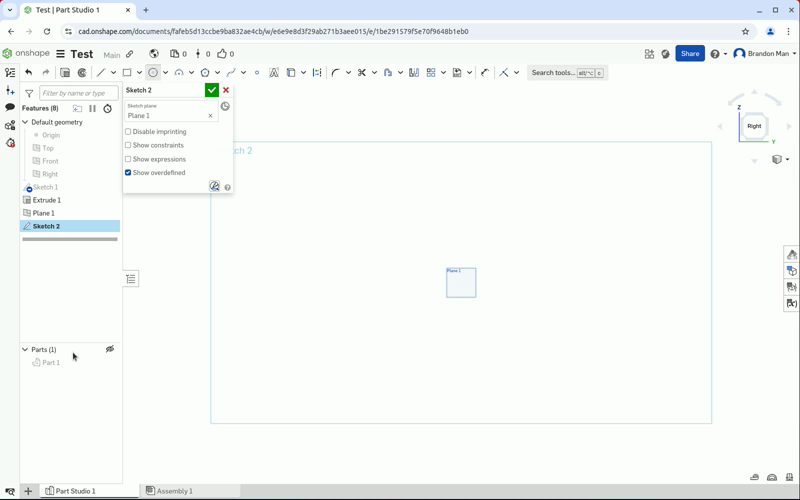
mouse_move(461, 282)
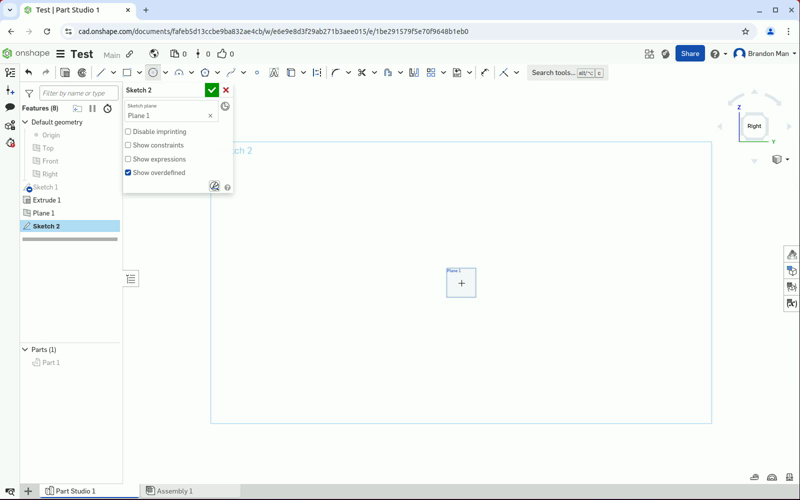
click(461, 282)
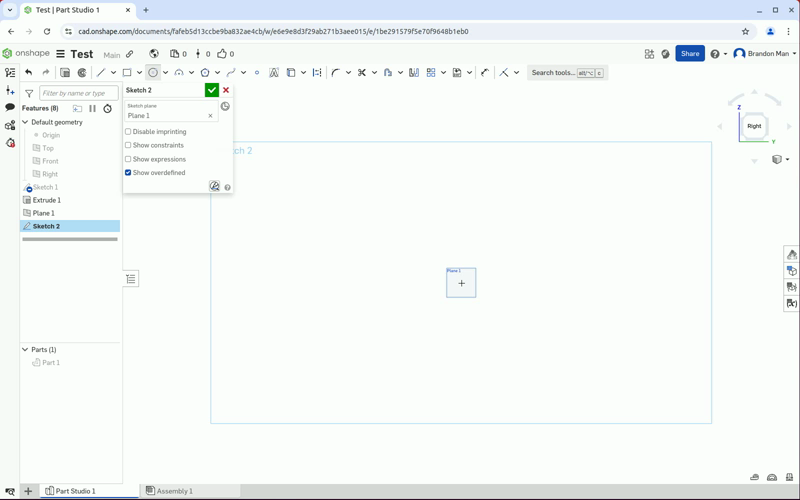
key_up(shift)
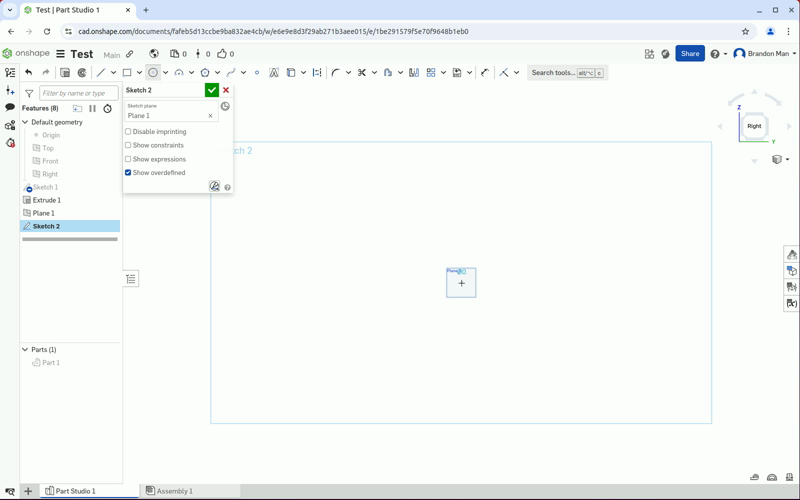
mouse_move(466, 282)
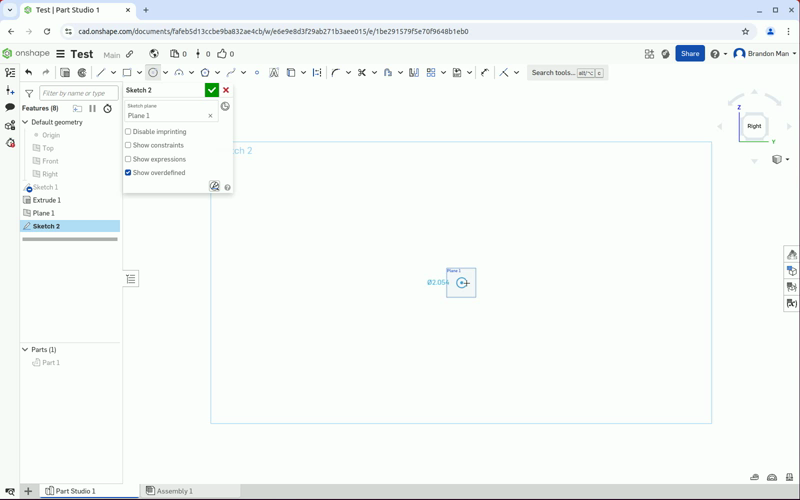
click(466, 282)
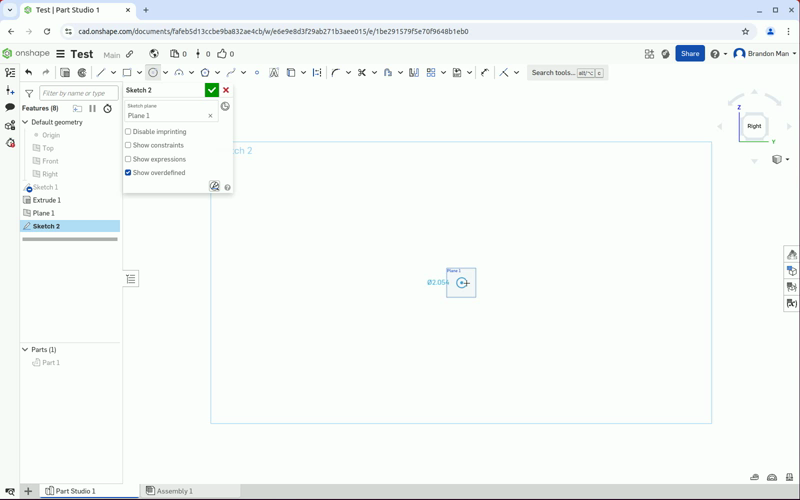
key(esc)
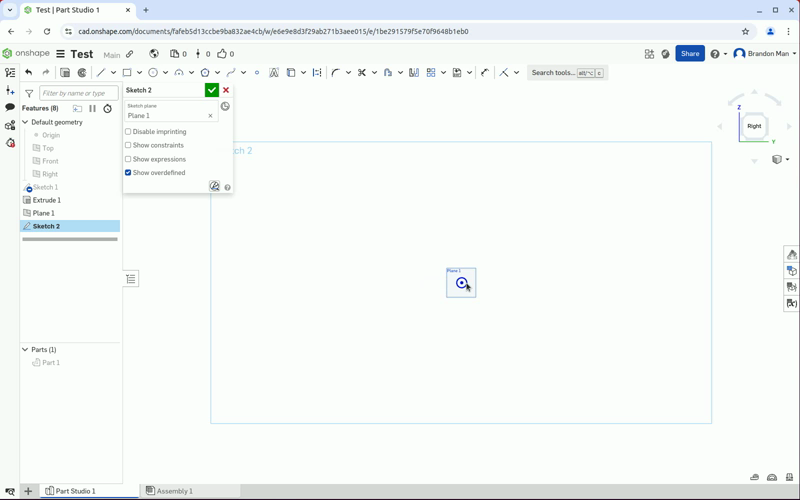
mouse_move(463, 282)
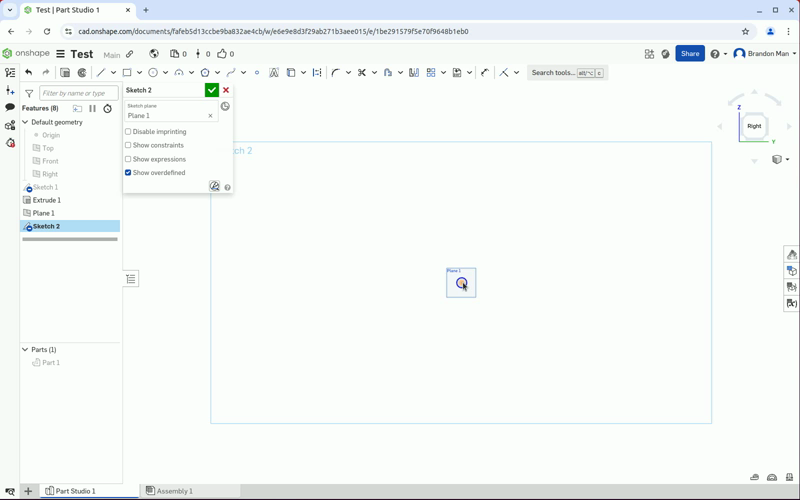
scroll(6)
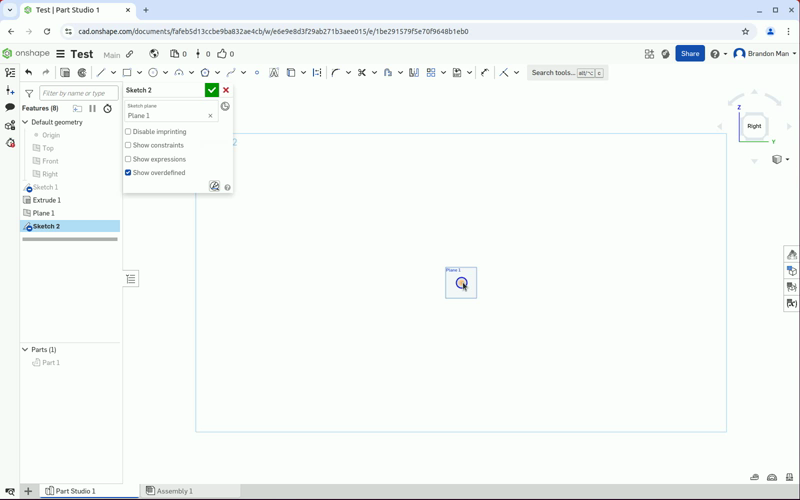
scroll(6)
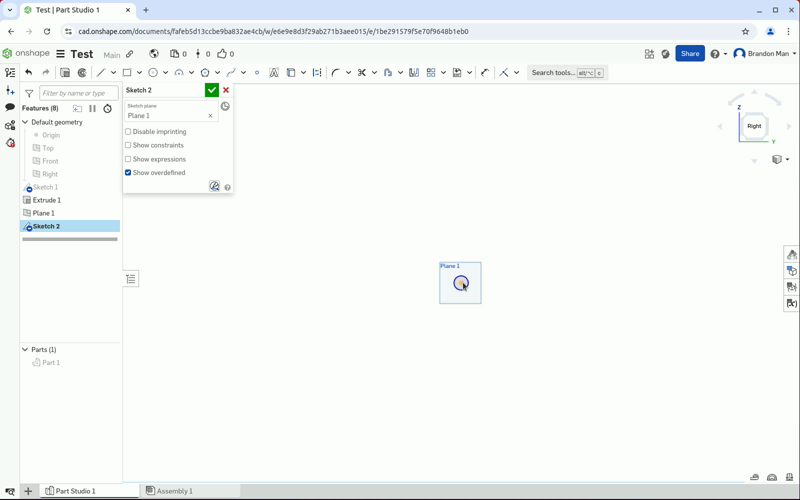
scroll(6)
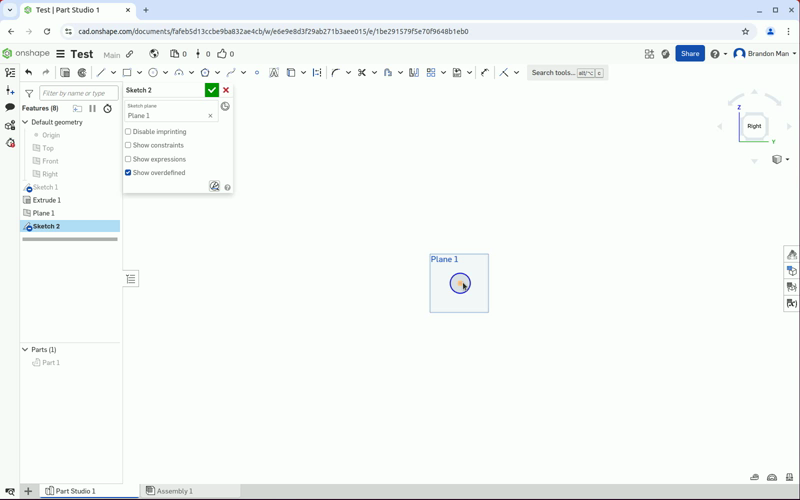
scroll(6)
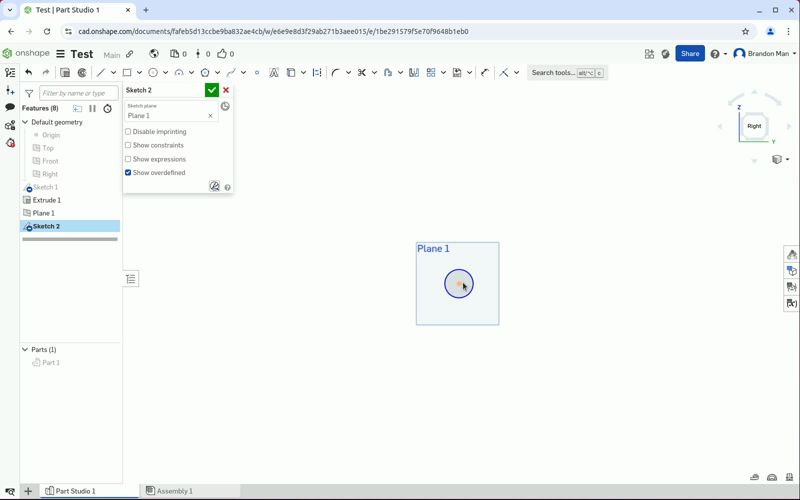
scroll(6)
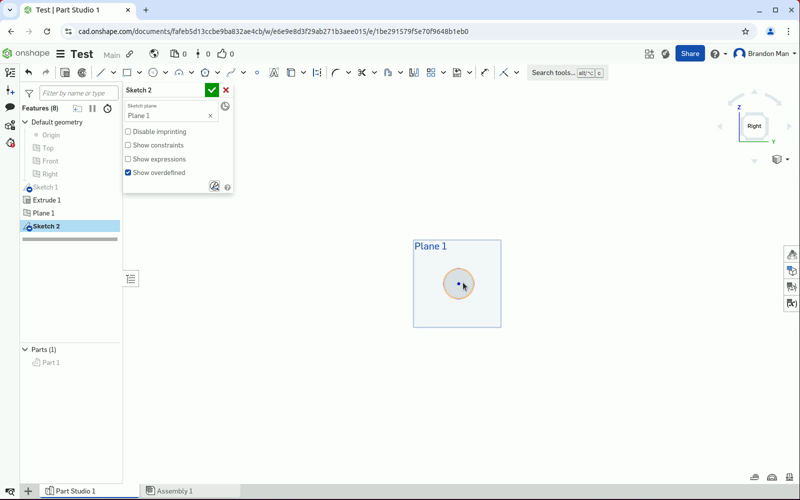
scroll(6)
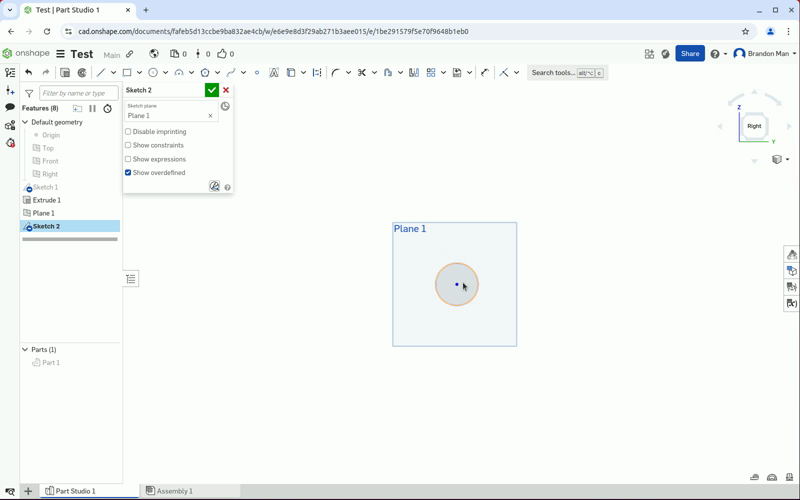
scroll(6)
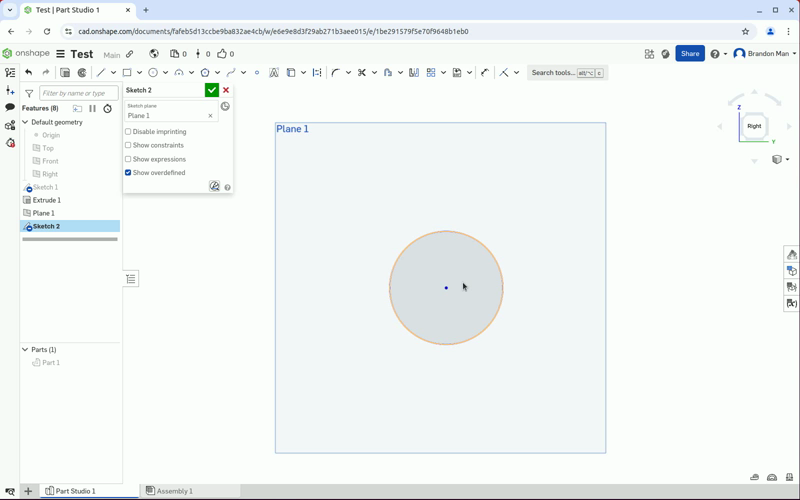
click(463, 282)
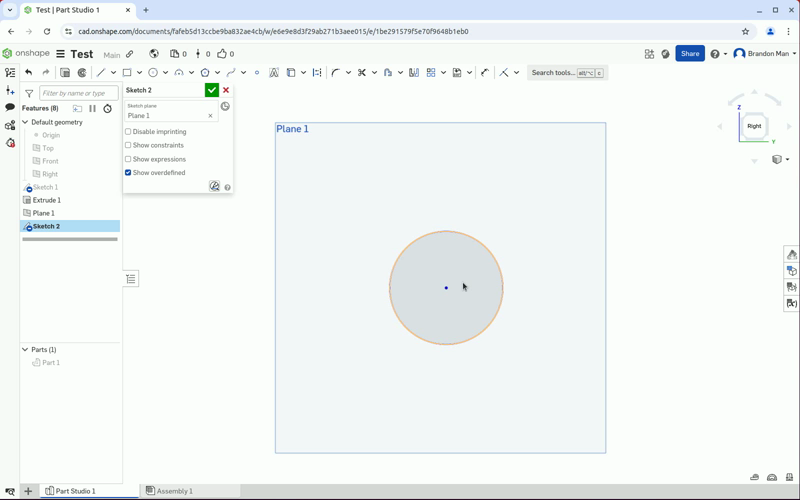
scroll(-6)
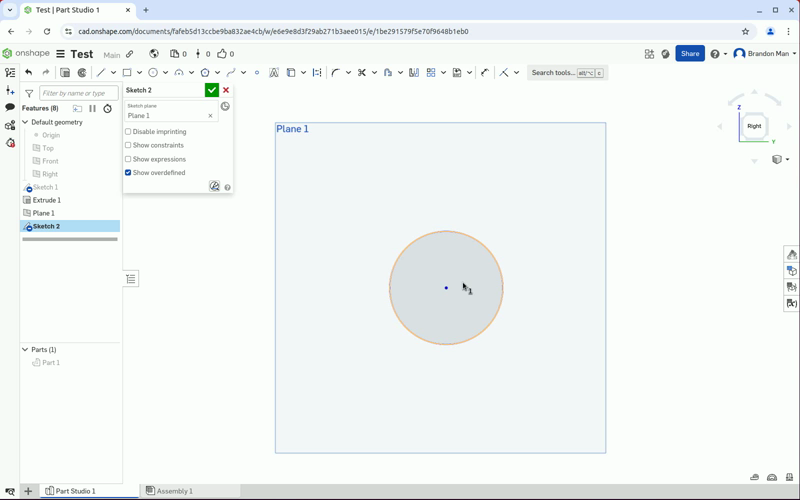
scroll(-6)
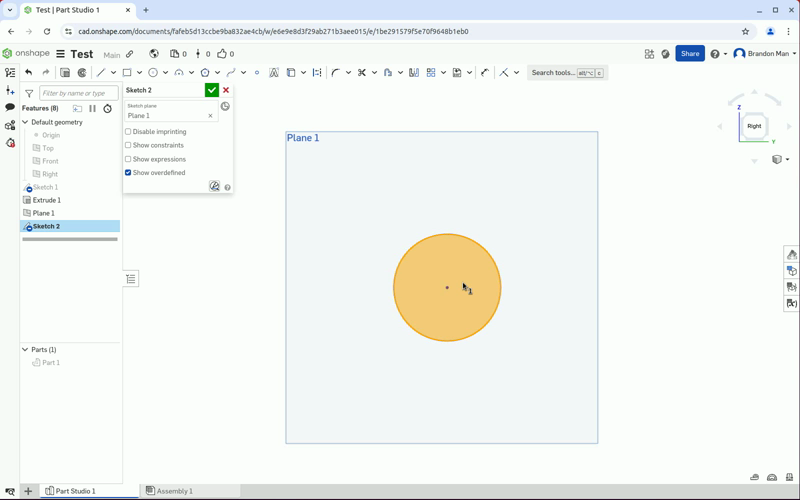
scroll(-6)
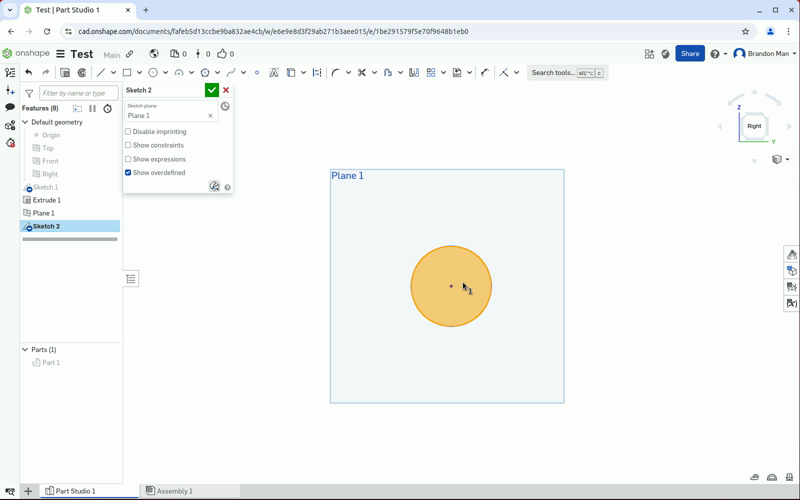
scroll(-6)
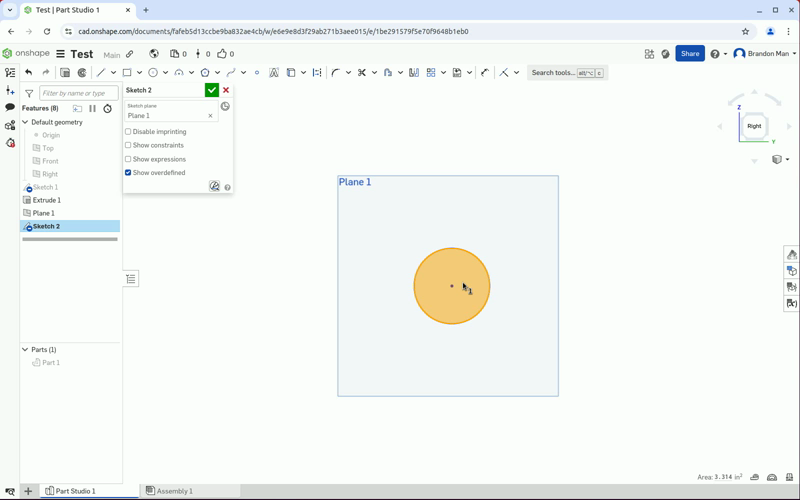
scroll(-6)
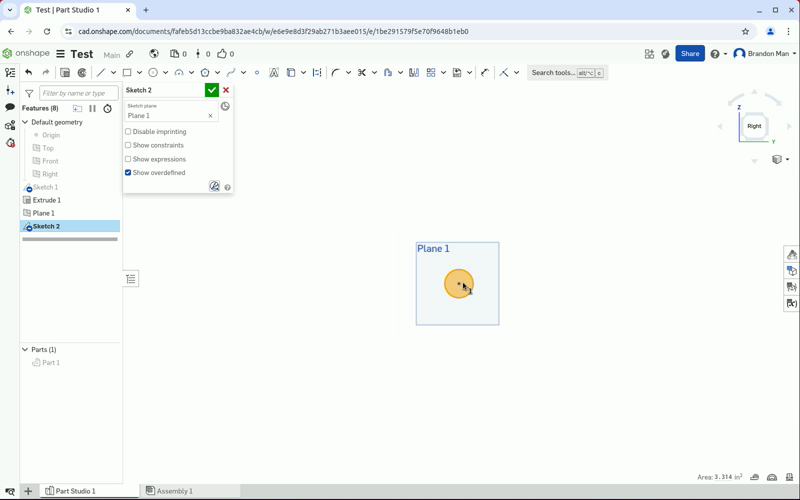
scroll(-6)
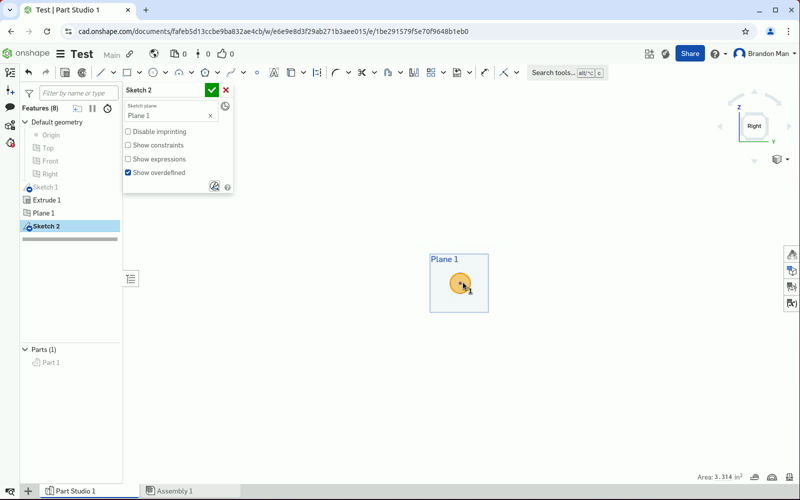
scroll(-6)
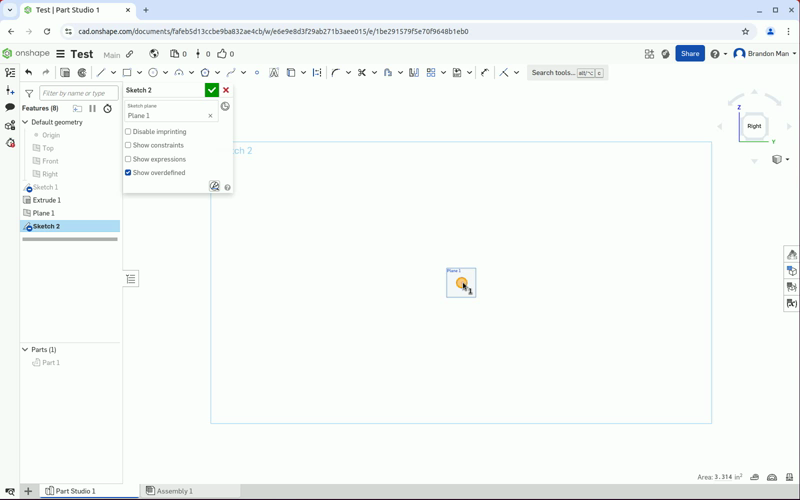
mouse_move(73, 352)
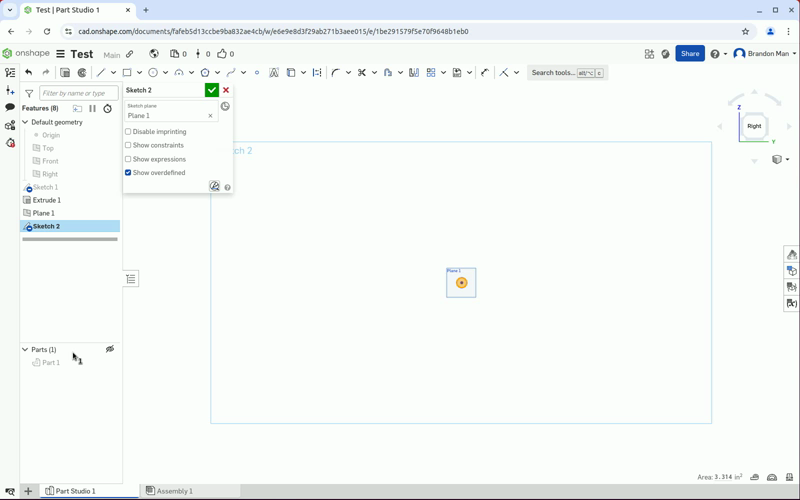
key(shift+y)
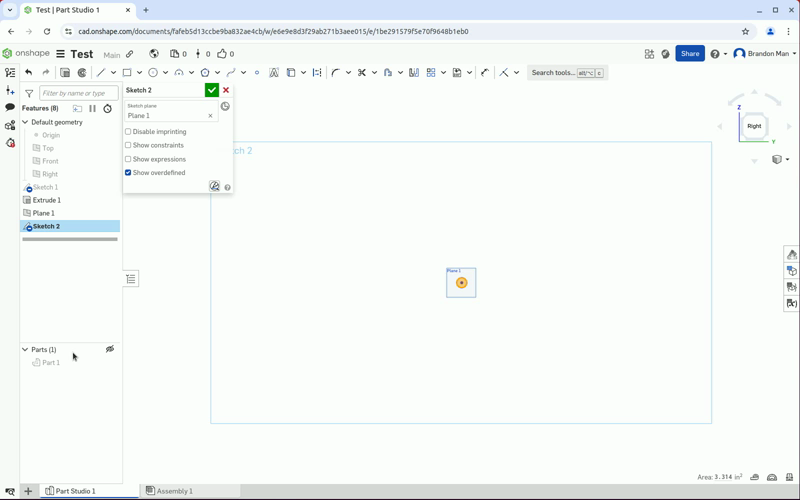
key(shift+e)
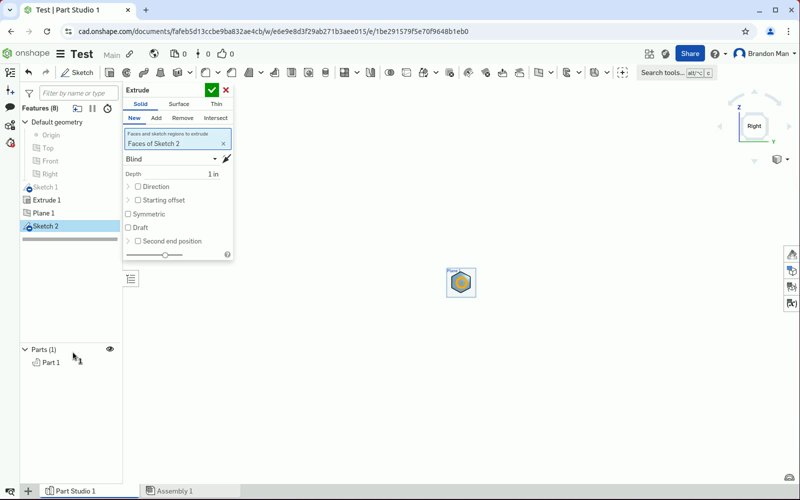
mouse_move(143, 106)
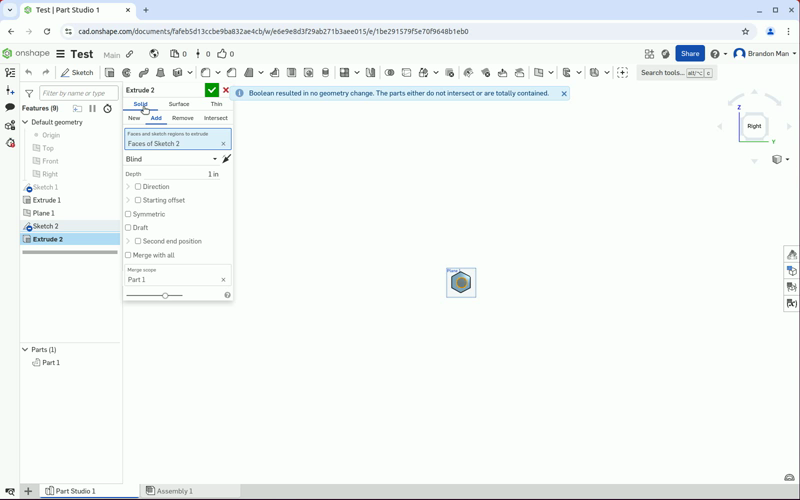
click(143, 106)
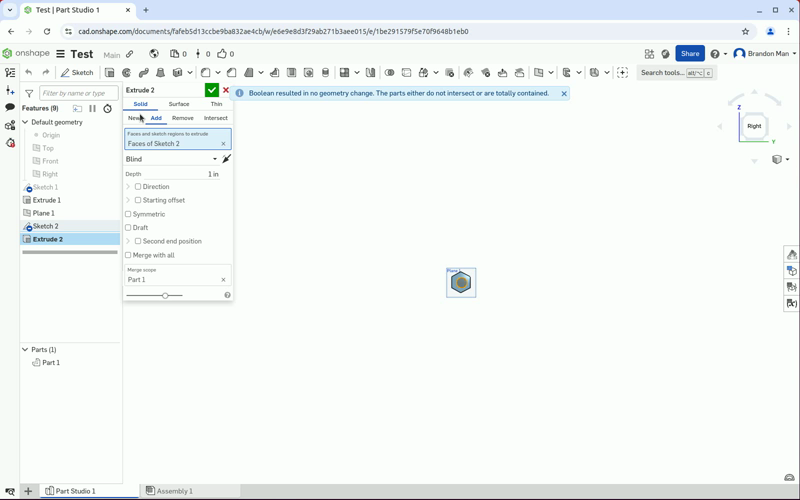
mouse_move(137, 120)
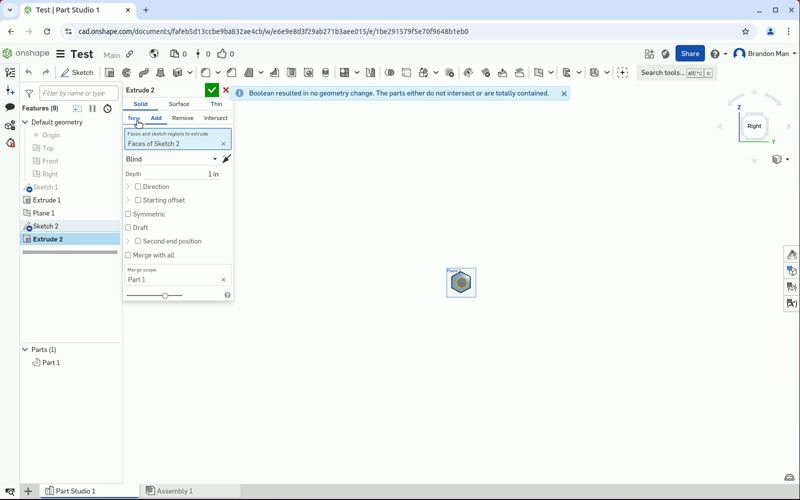
click(137, 120)
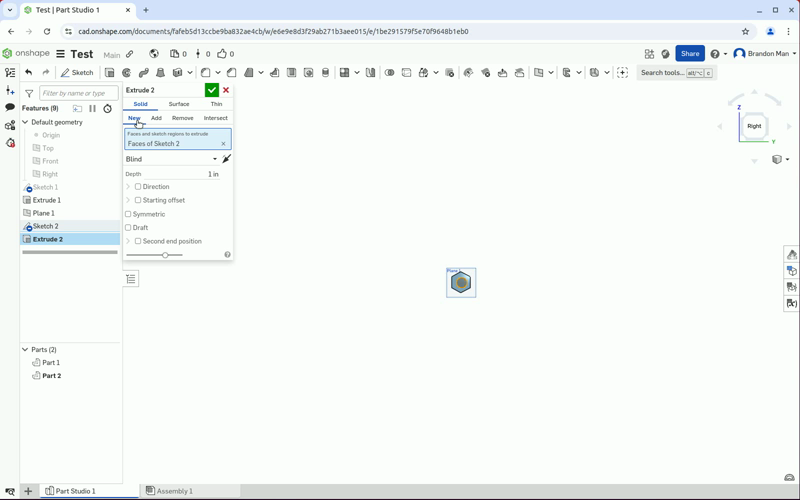
key(tab, 4)
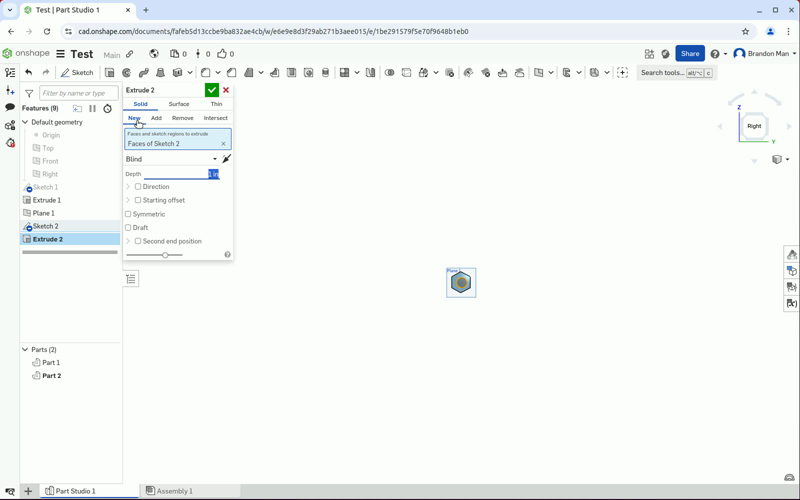
text(6.74)
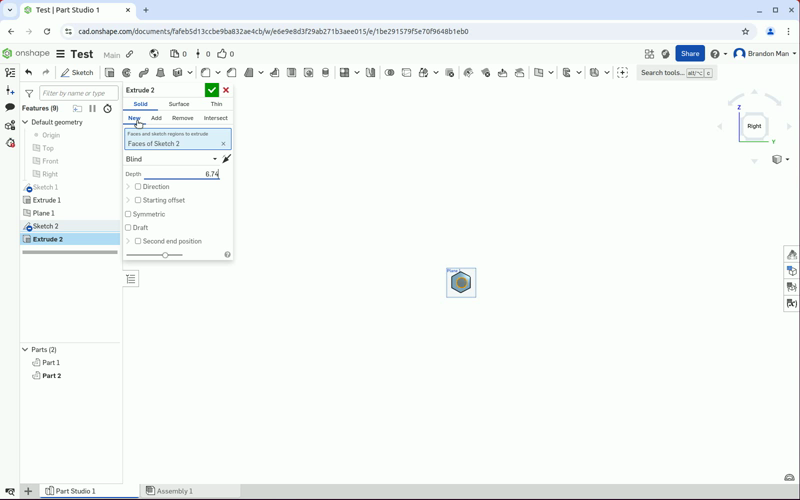
key(enter)
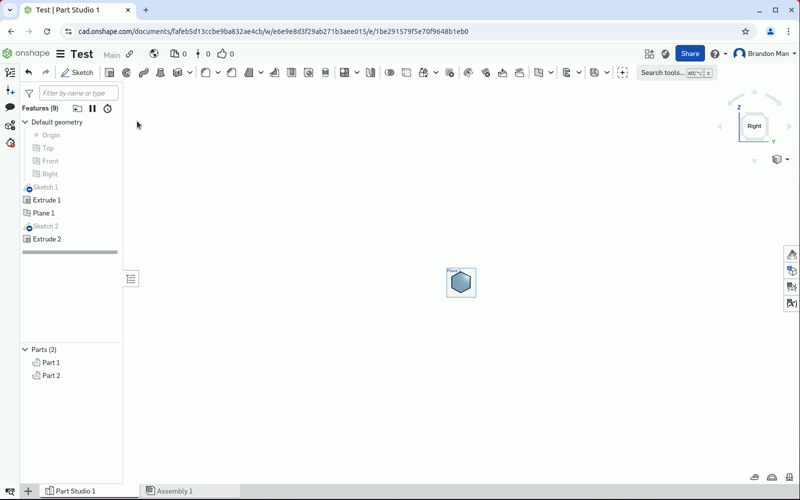
key(shift+h)
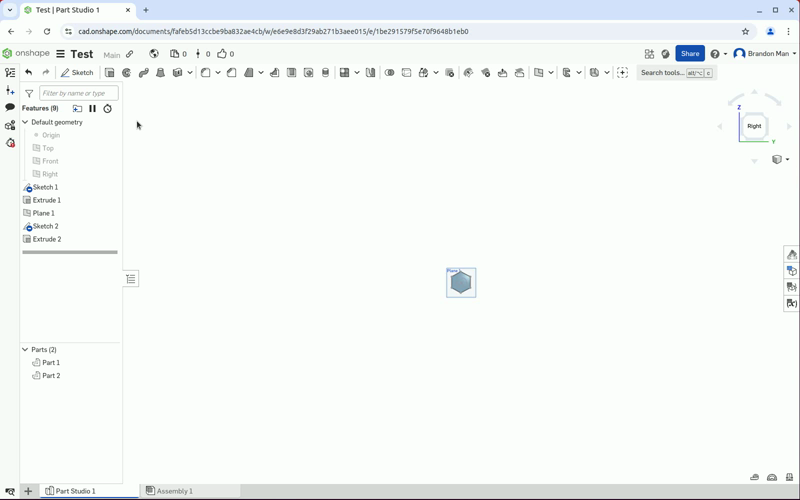
key(shift+h)
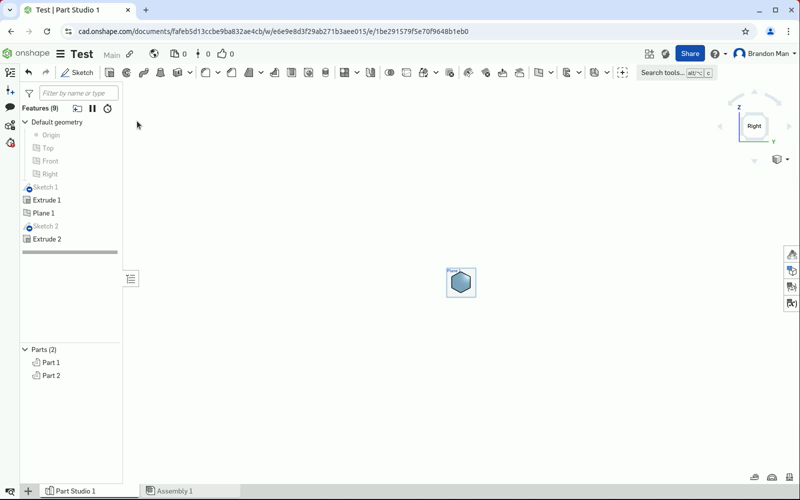
mouse_move(73, 189)
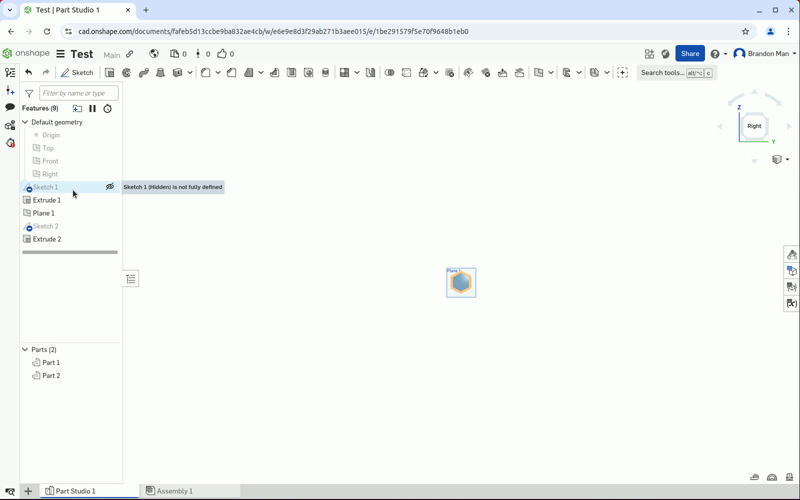
click(73, 189)
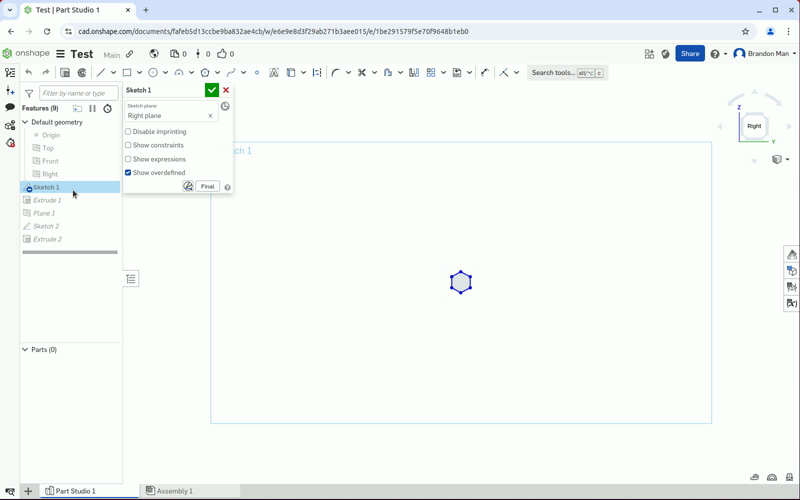
mouse_move(229, 92)
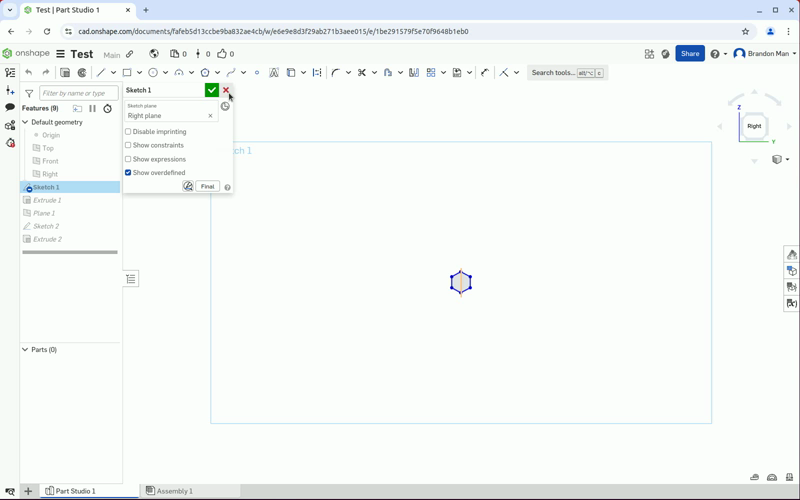
click(229, 92)
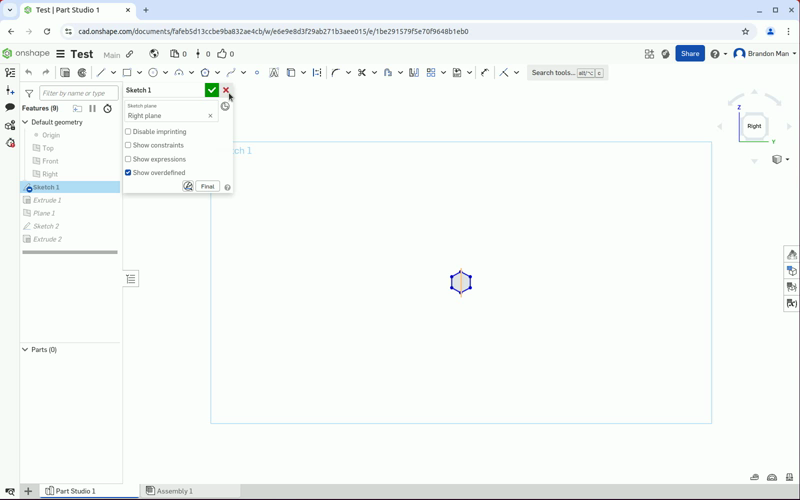
key(shift+s)
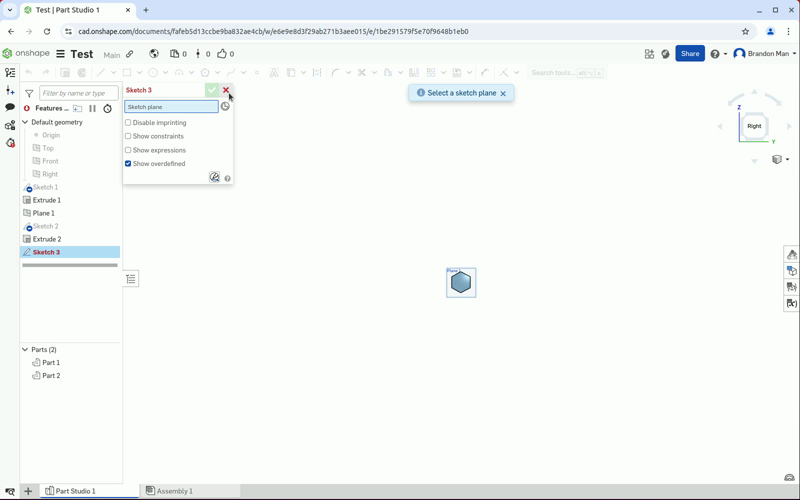
mouse_move(73, 176)
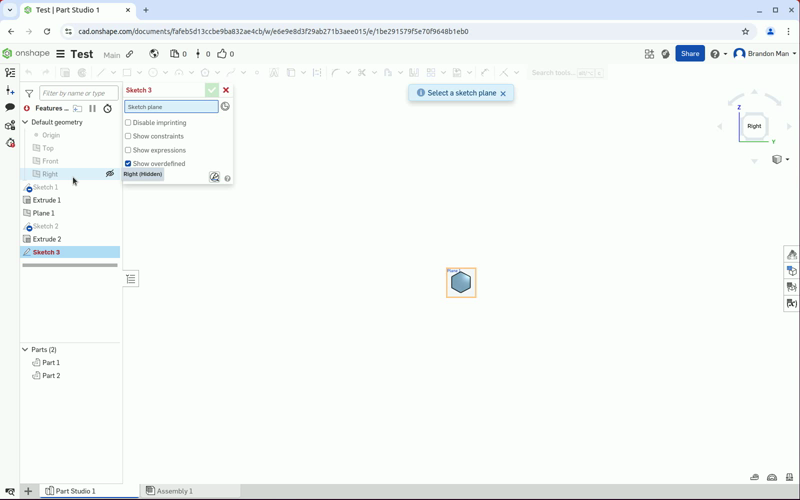
click(73, 176)
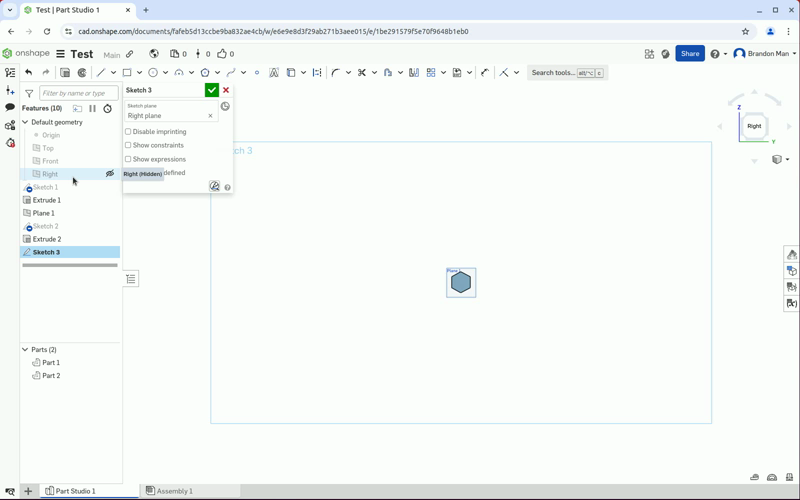
mouse_move(73, 352)
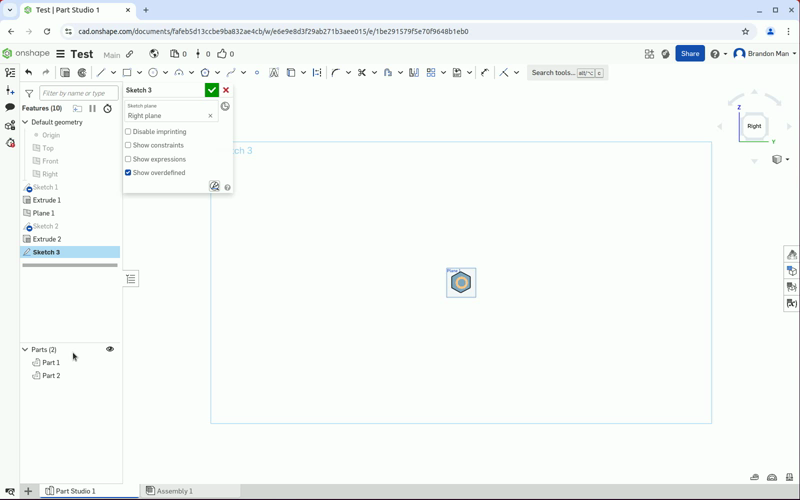
key(y)
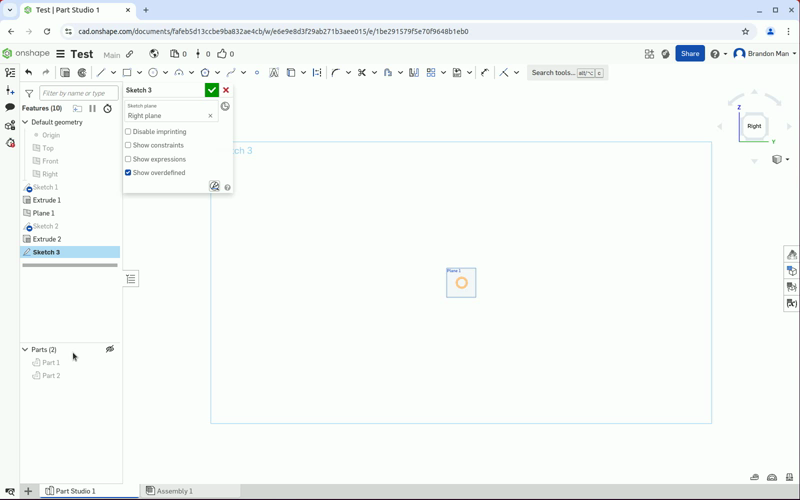
key(c)
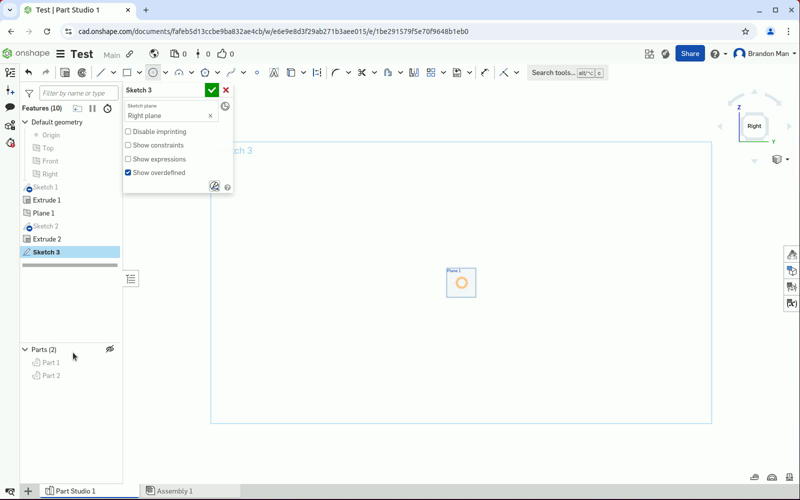
key_down(shift)
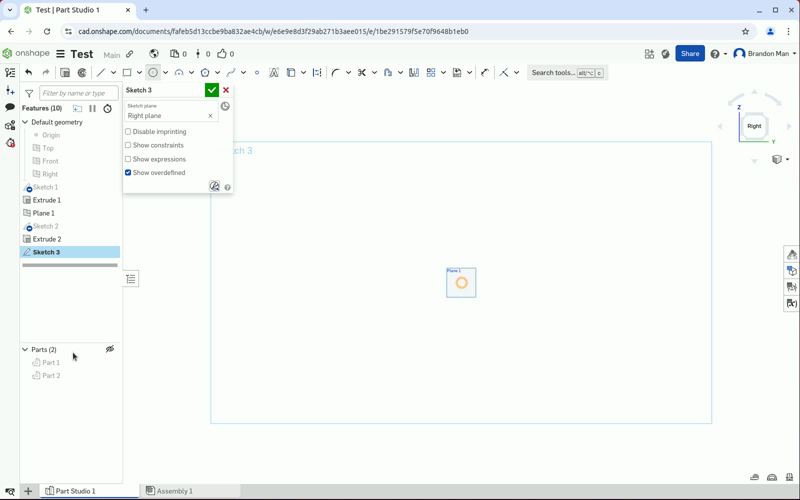
mouse_move(461, 282)
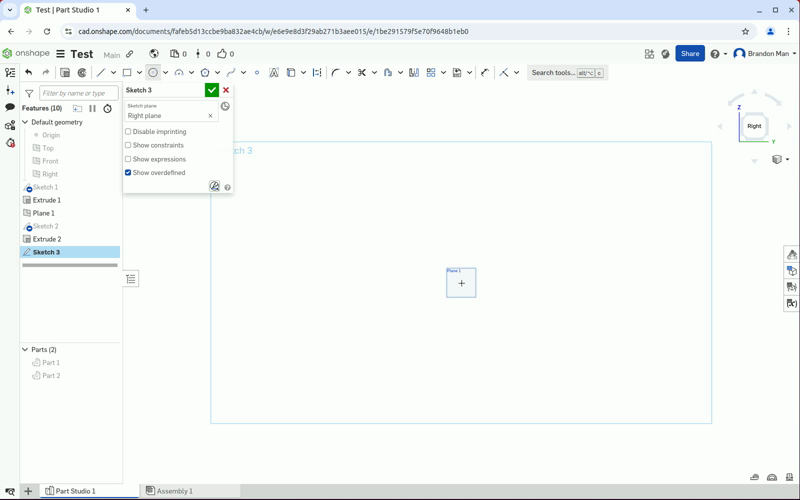
click(461, 282)
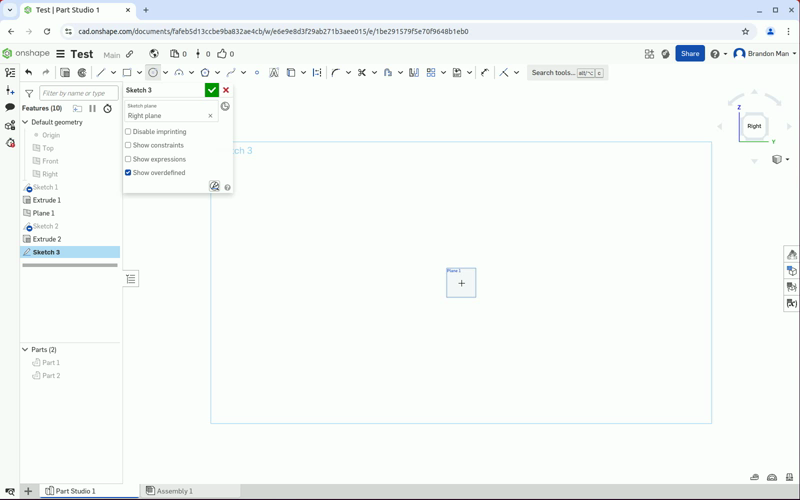
key_up(shift)
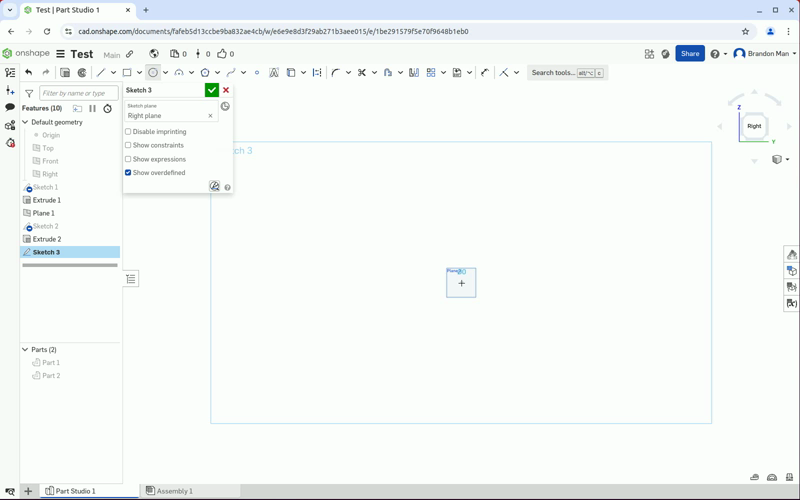
mouse_move(466, 282)
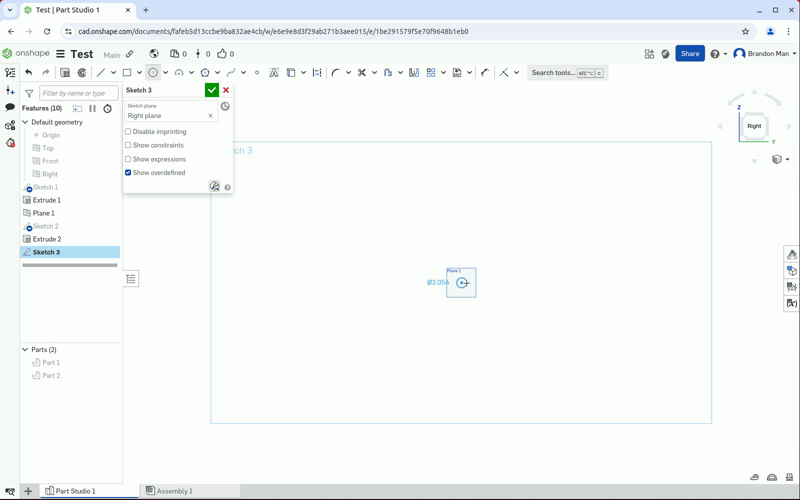
click(466, 282)
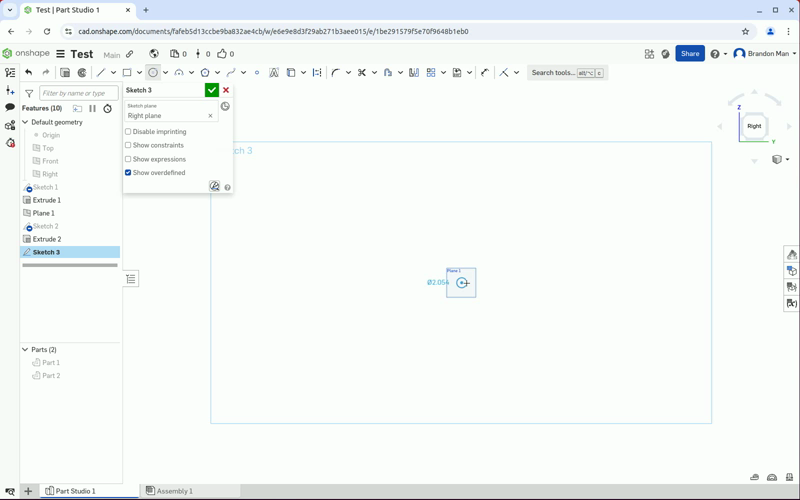
key(esc)
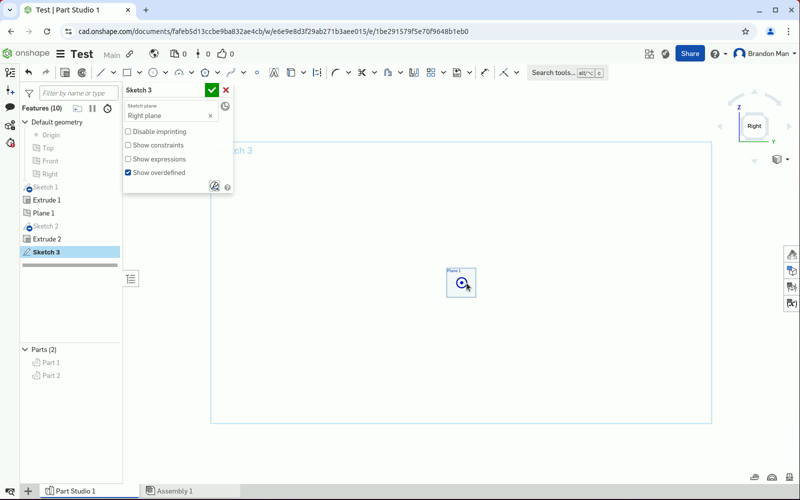
mouse_move(457, 283)
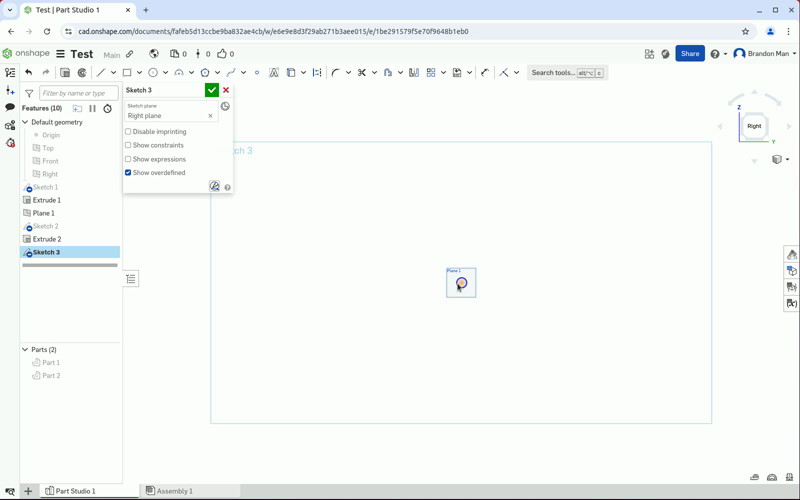
scroll(6)
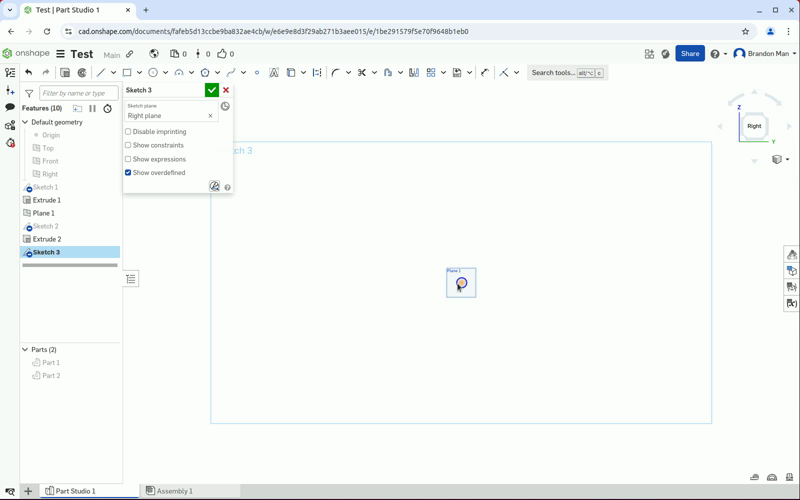
scroll(6)
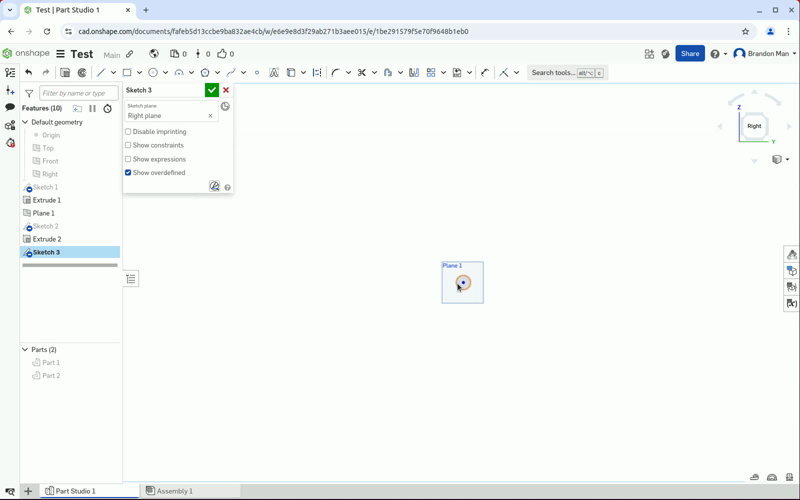
scroll(6)
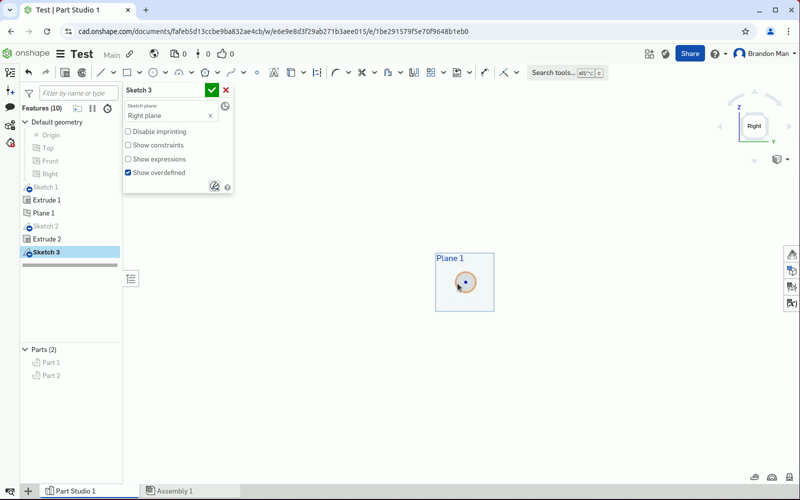
scroll(6)
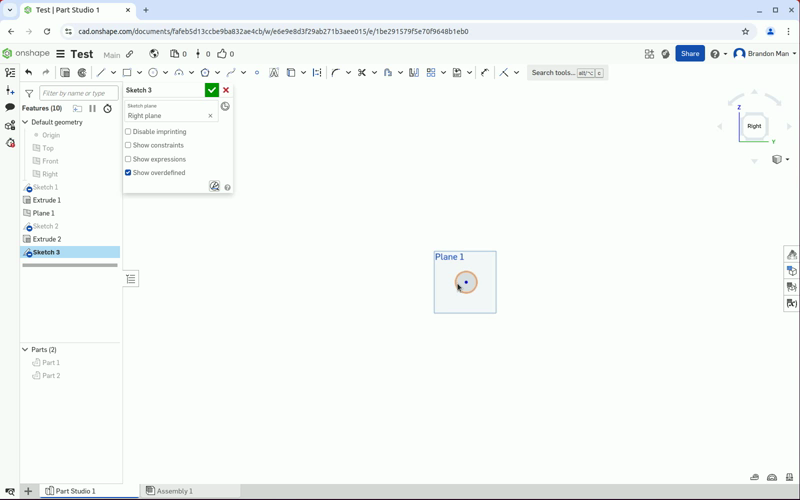
scroll(6)
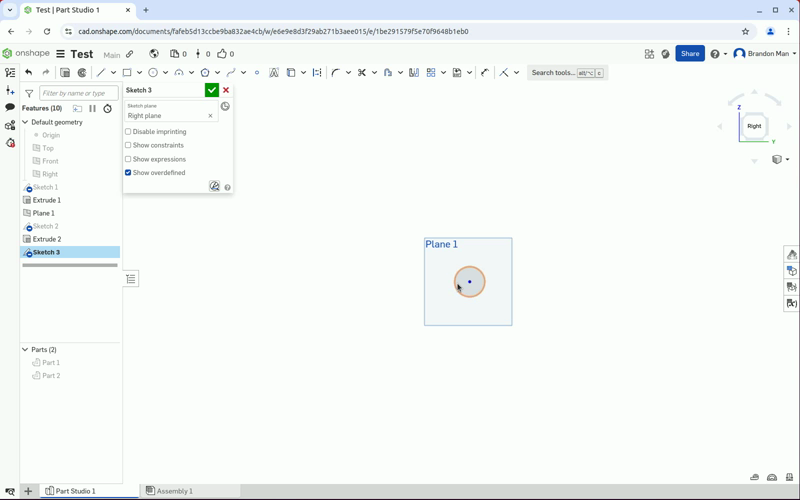
scroll(6)
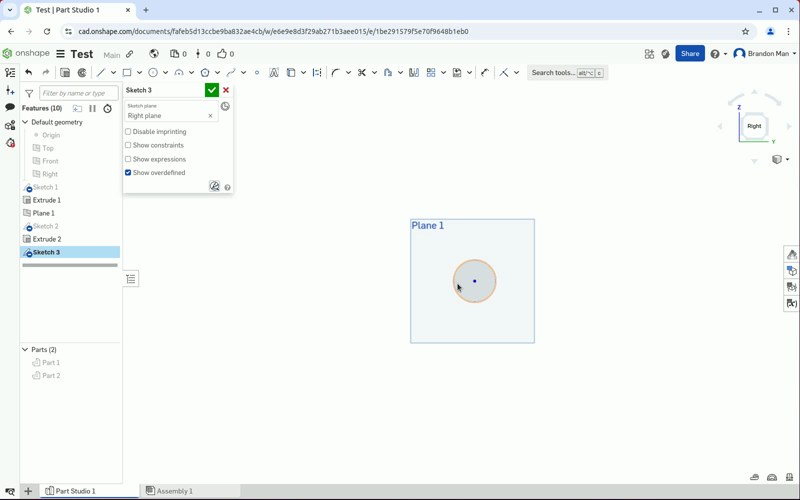
scroll(6)
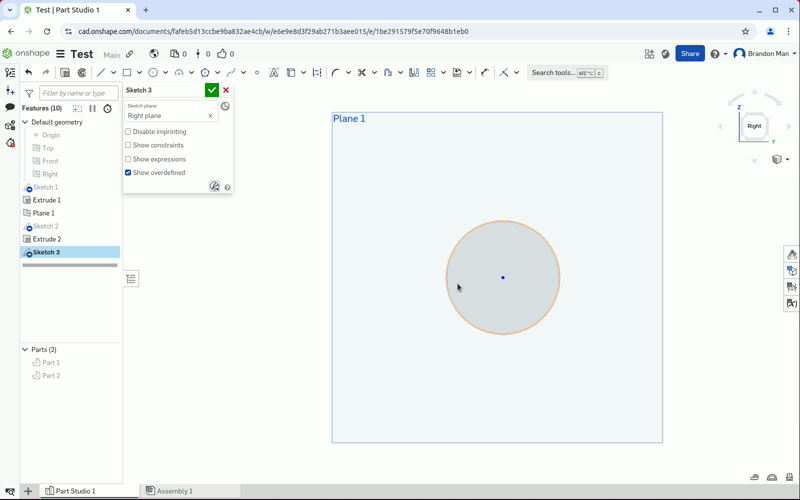
click(457, 283)
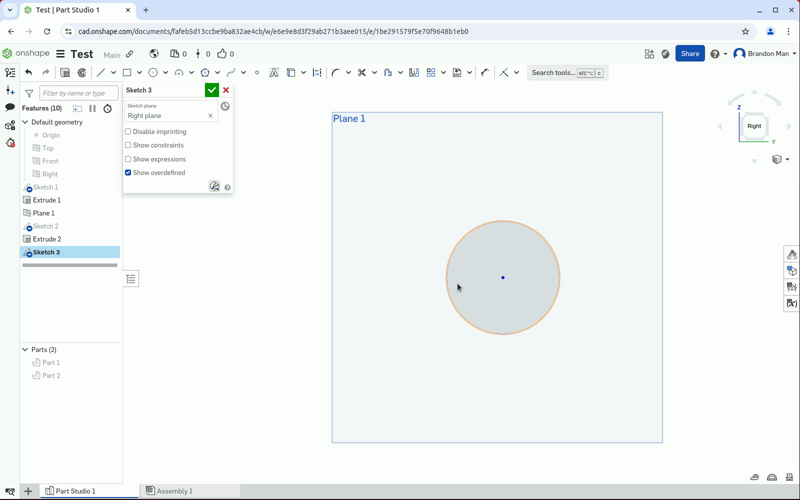
scroll(-6)
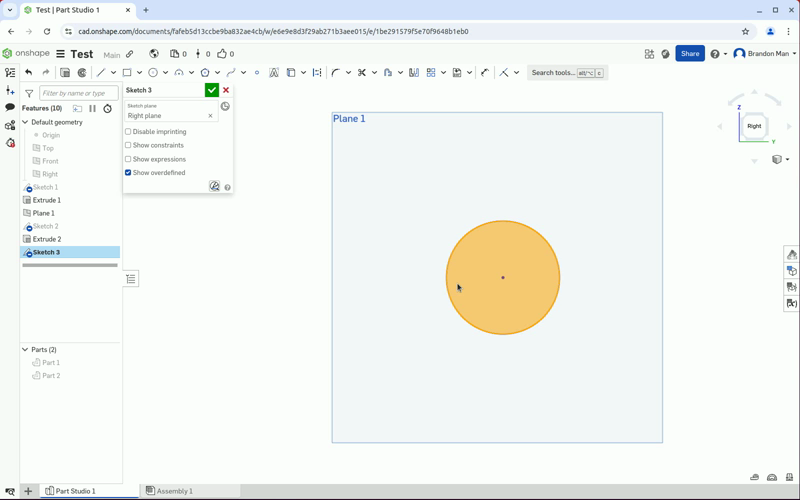
scroll(-6)
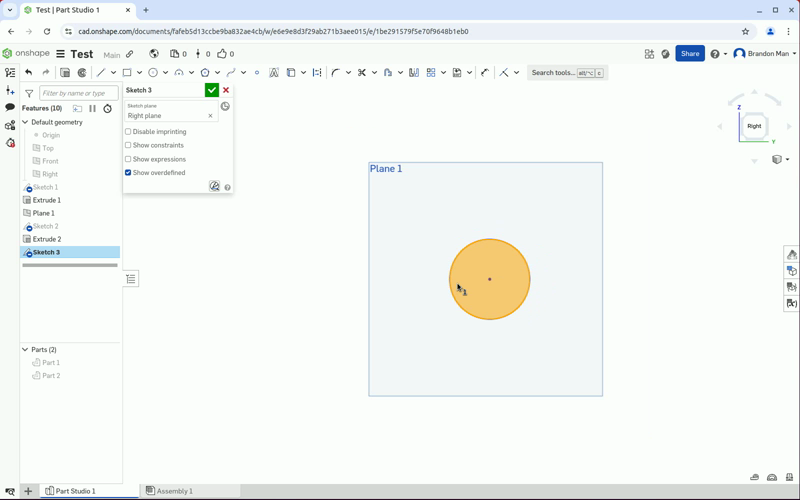
scroll(-6)
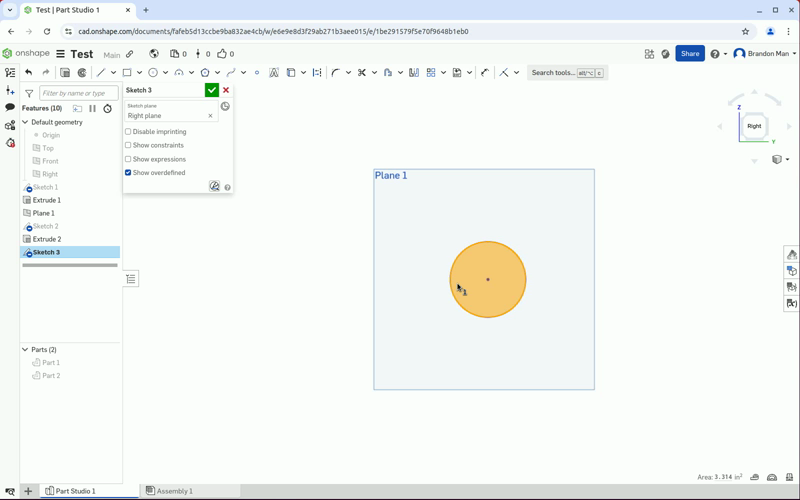
scroll(-6)
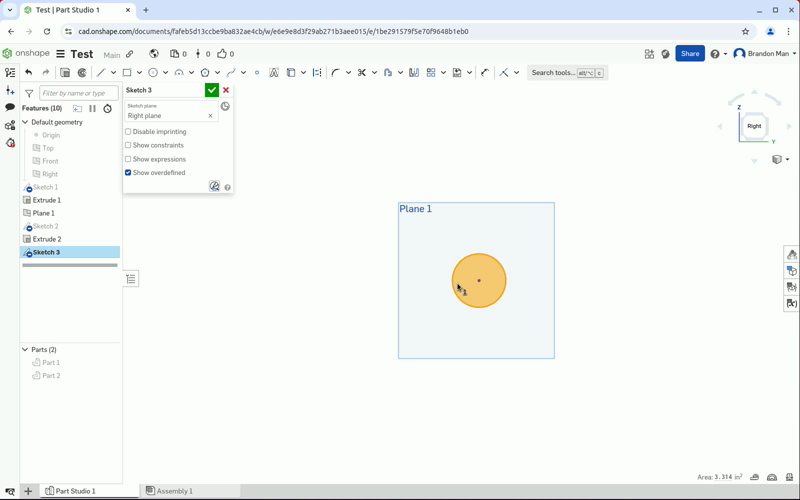
scroll(-6)
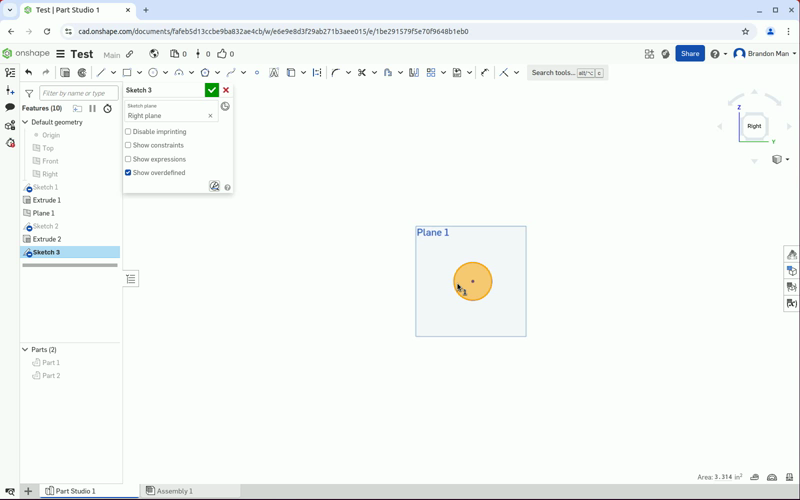
scroll(-6)
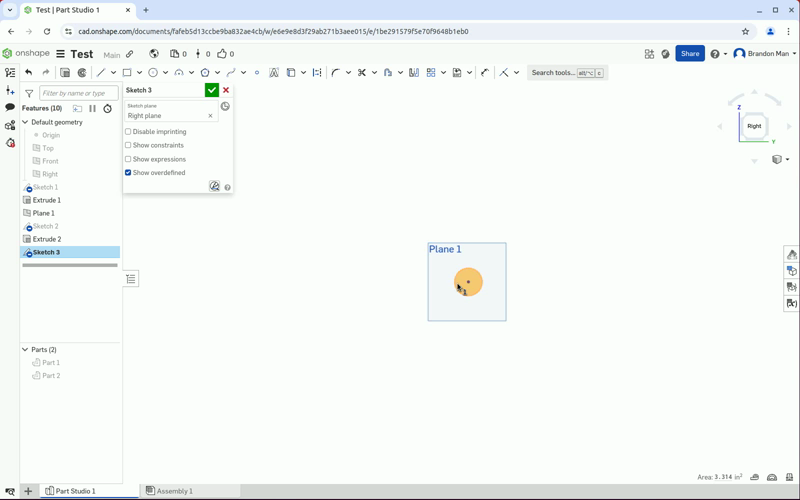
scroll(-6)
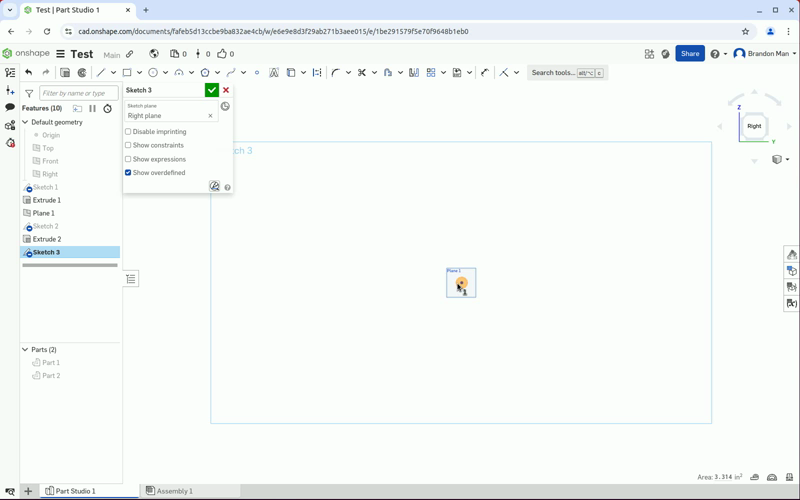
mouse_move(73, 352)
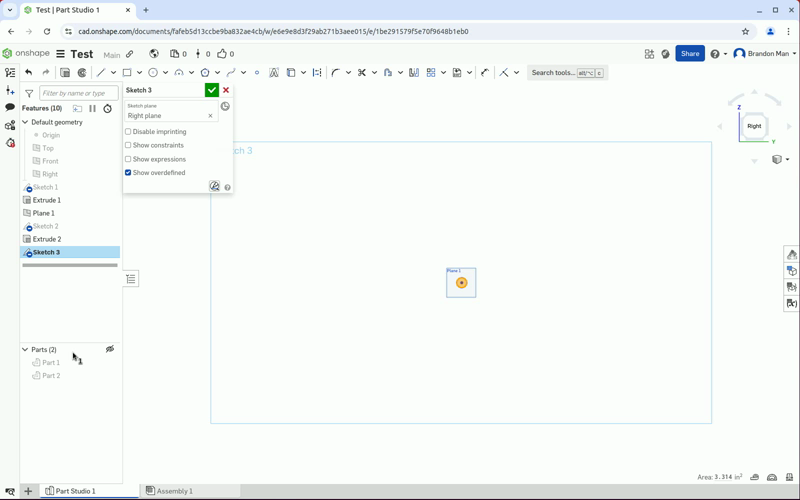
key(shift+y)
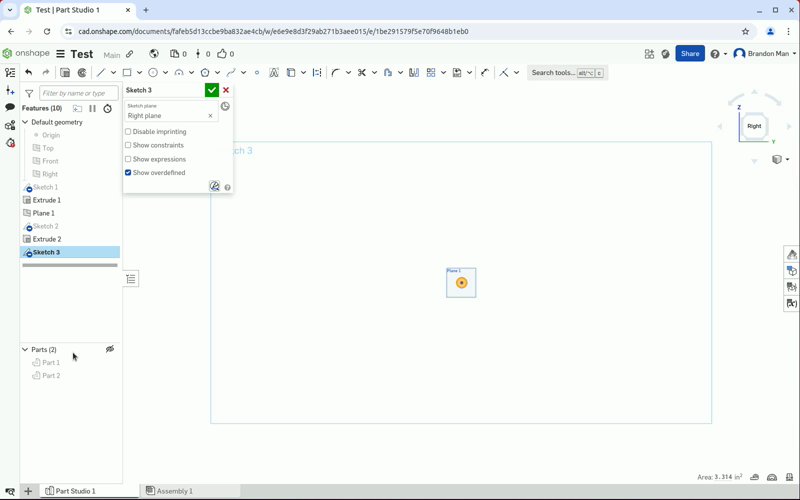
key(shift+e)
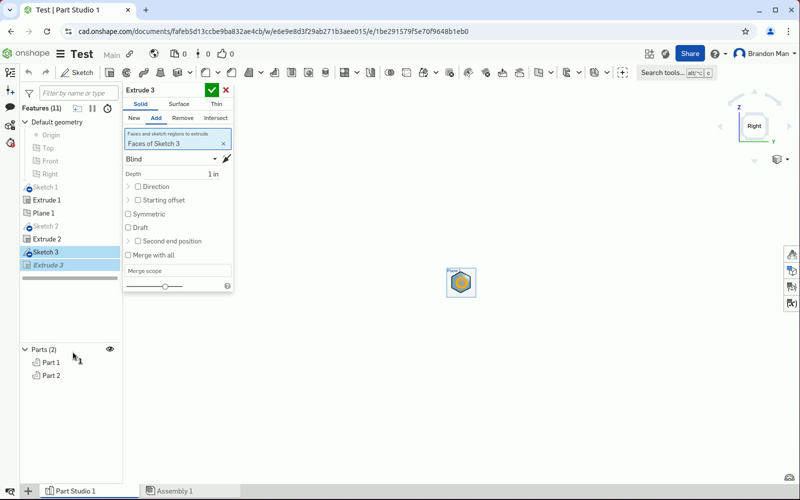
mouse_move(143, 106)
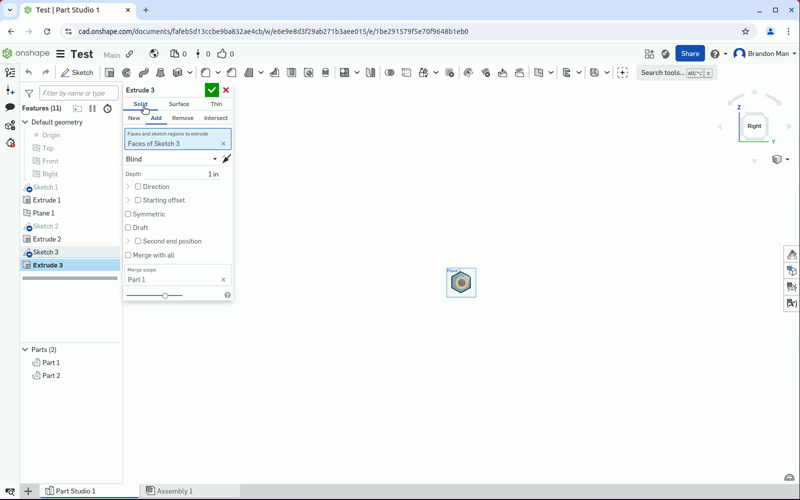
click(143, 106)
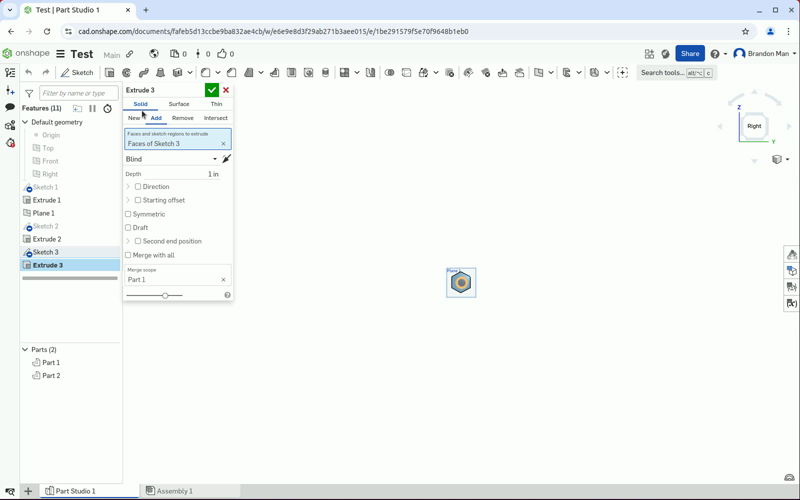
mouse_move(137, 120)
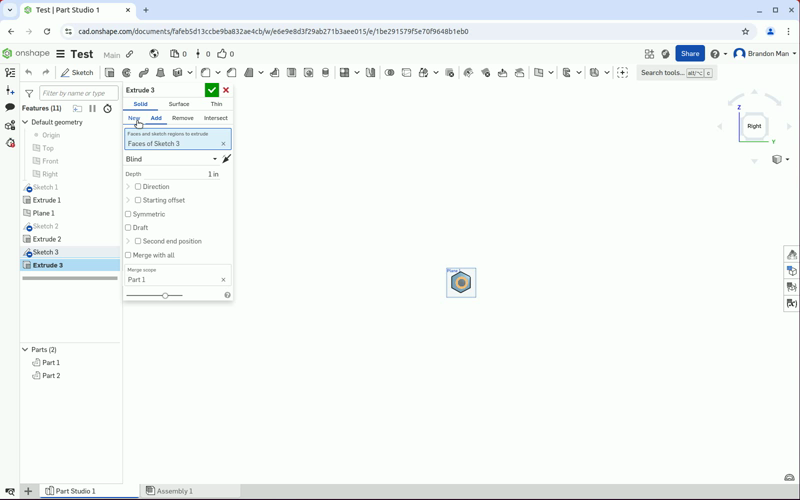
click(137, 120)
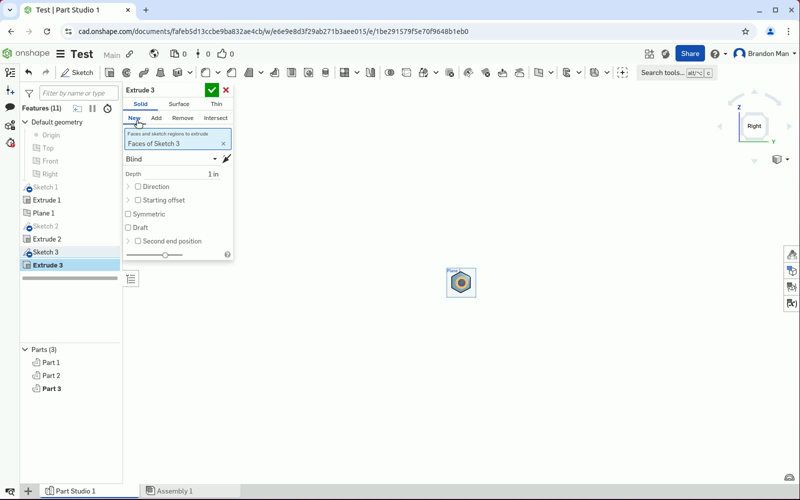
key(tab, 4)
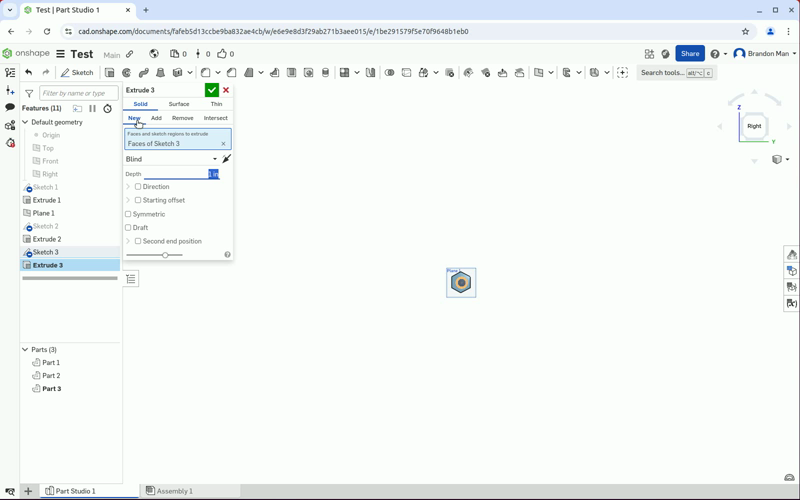
text(12.998)
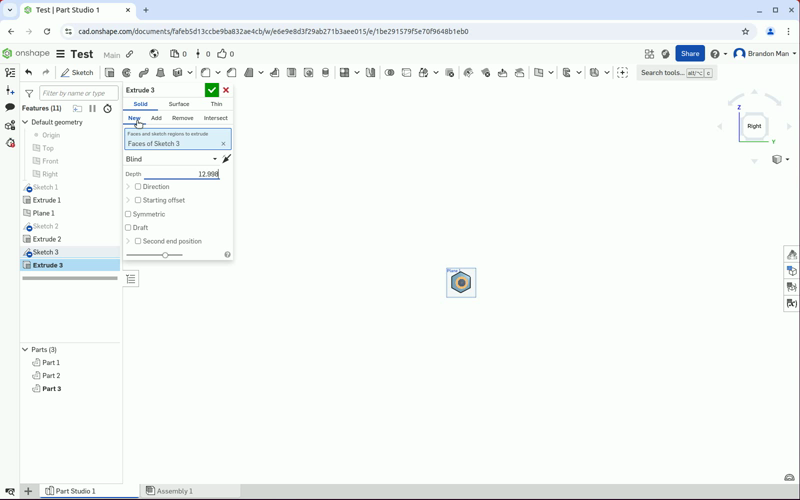
key(enter)
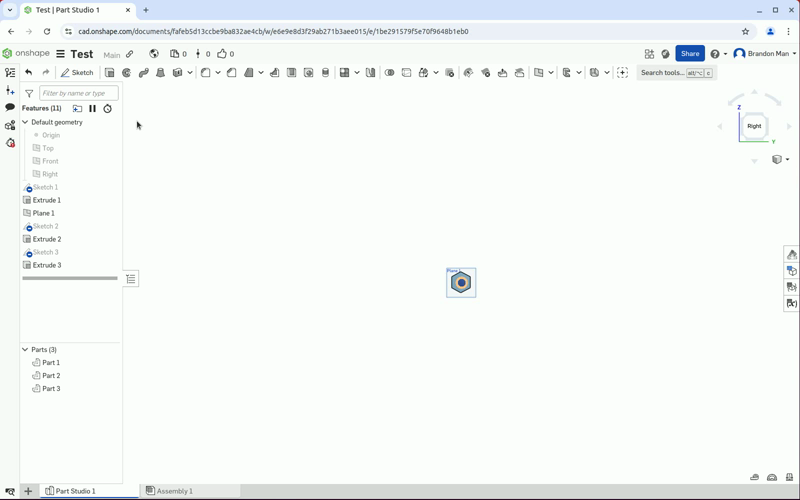
key(shift+h)
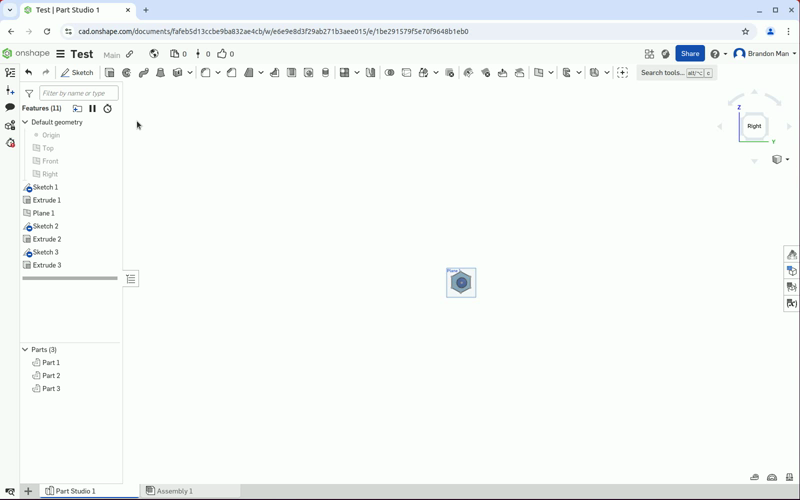
key(shift+h)
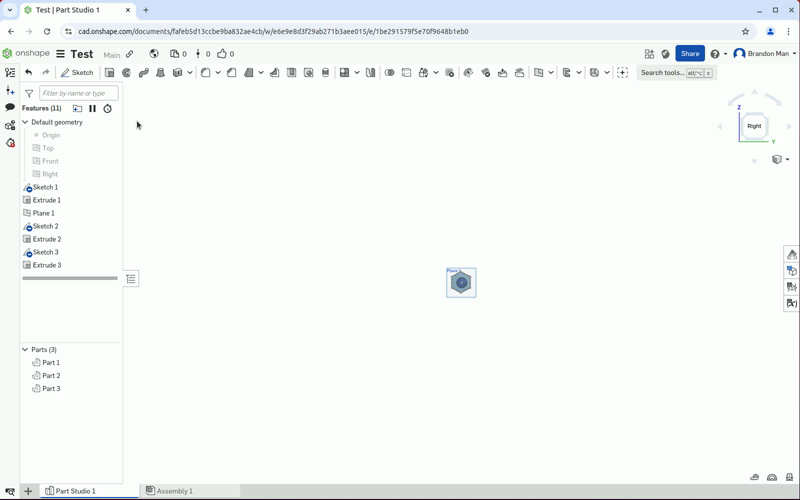
key(shift+7)
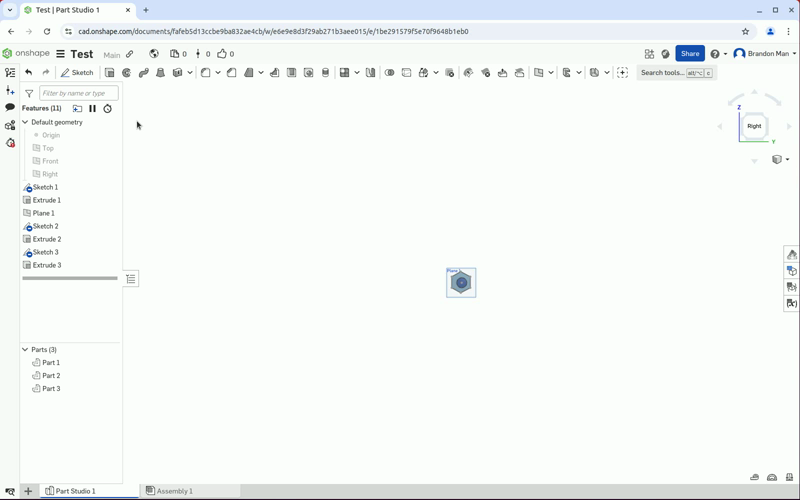
key(right, 2)
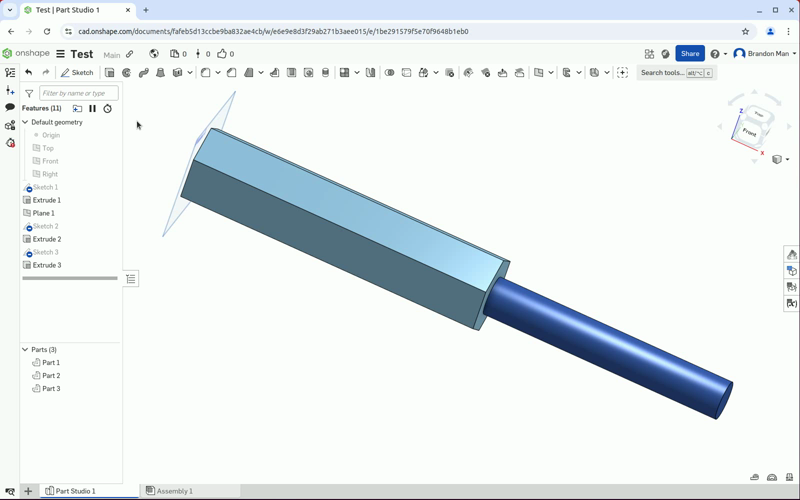
key(down, 2)
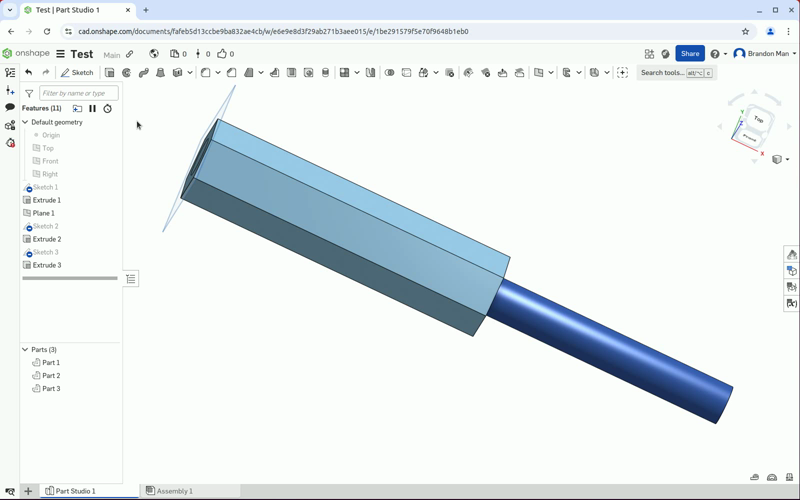
key(up, 2)
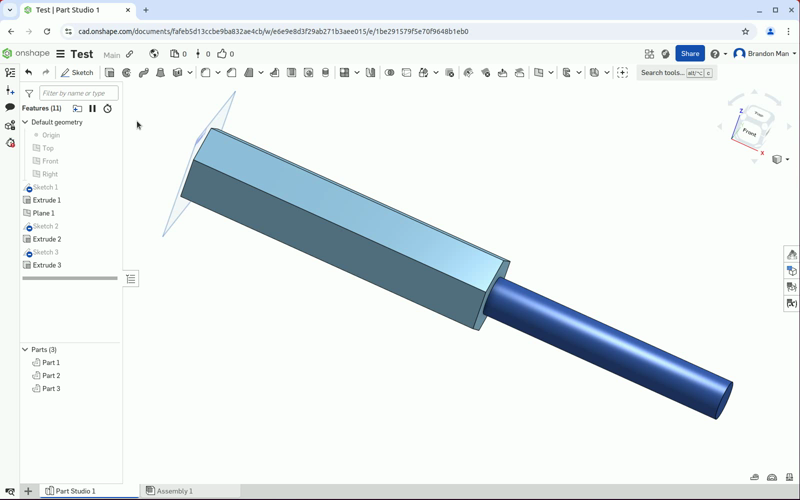
key(left, 2)
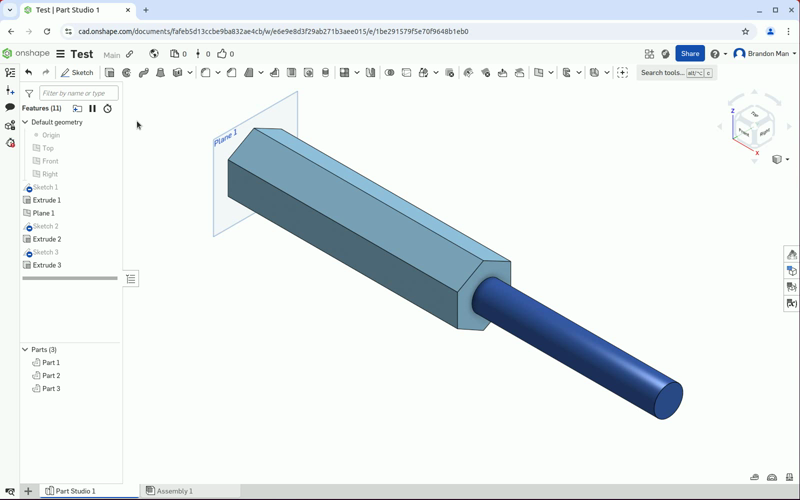
mouse_move(73, 189)
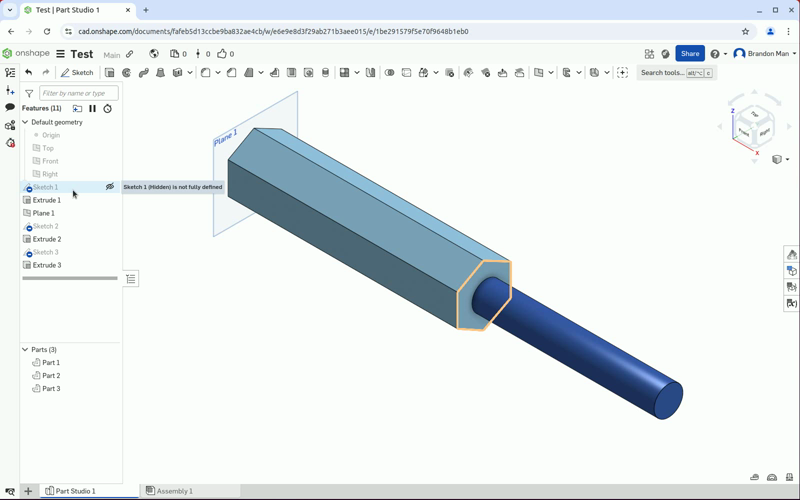
click(73, 189)